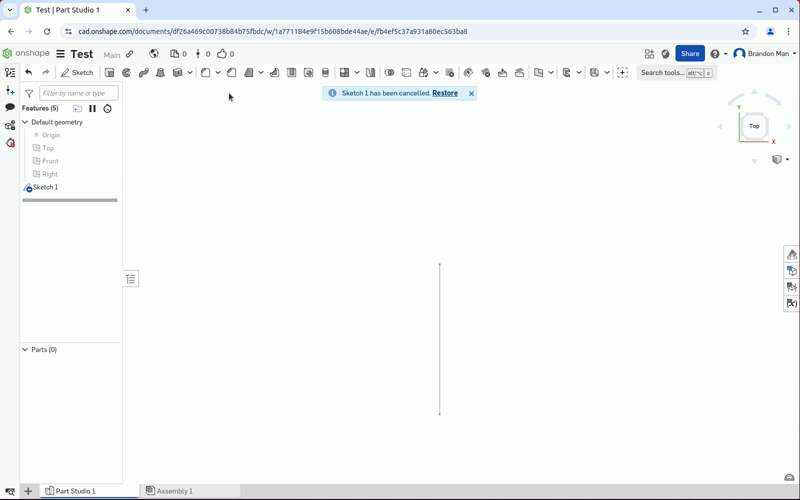
key(shift+h)
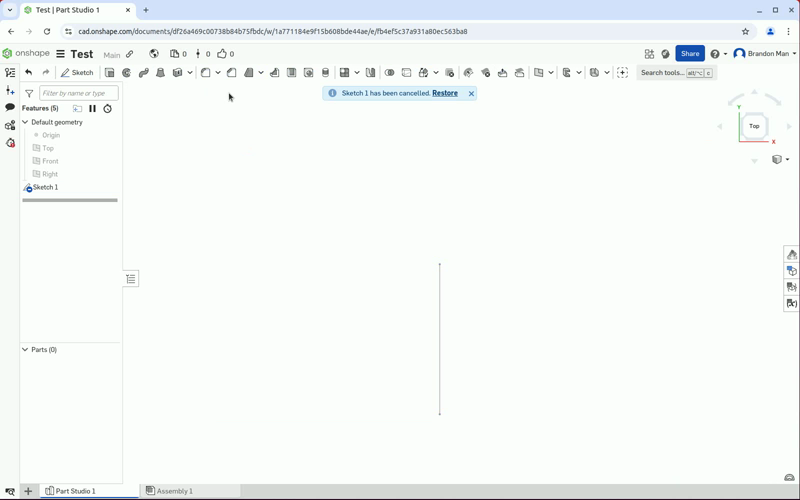
key(shift+s)
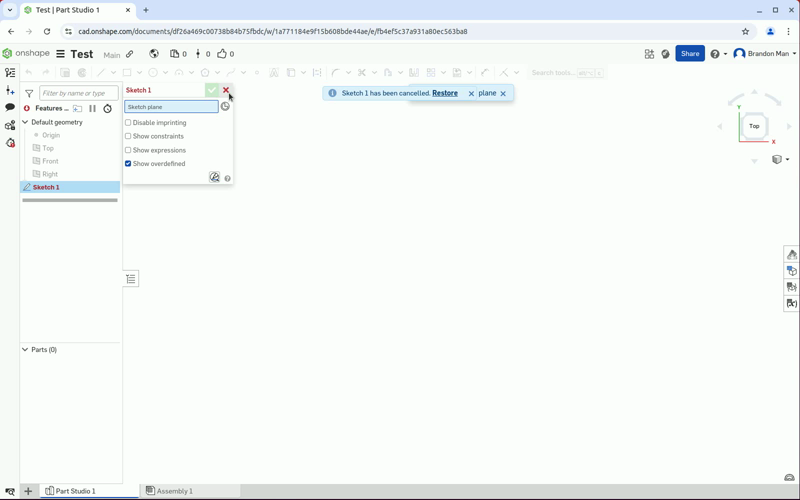
mouse_move(73, 150)
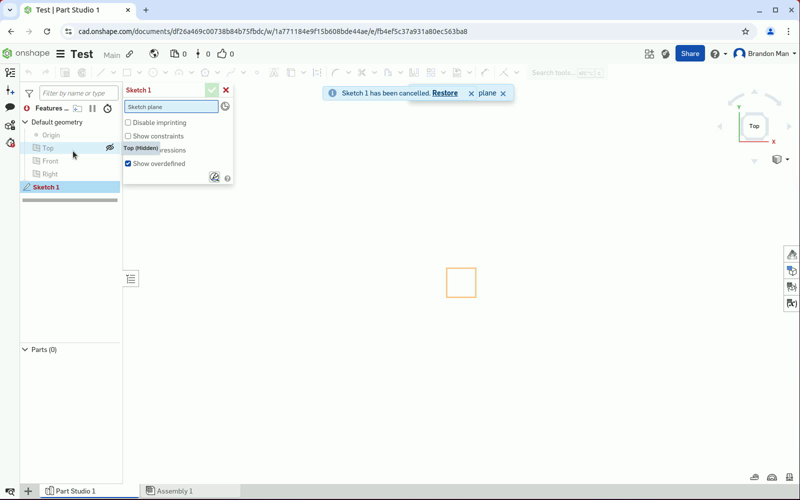
click(73, 150)
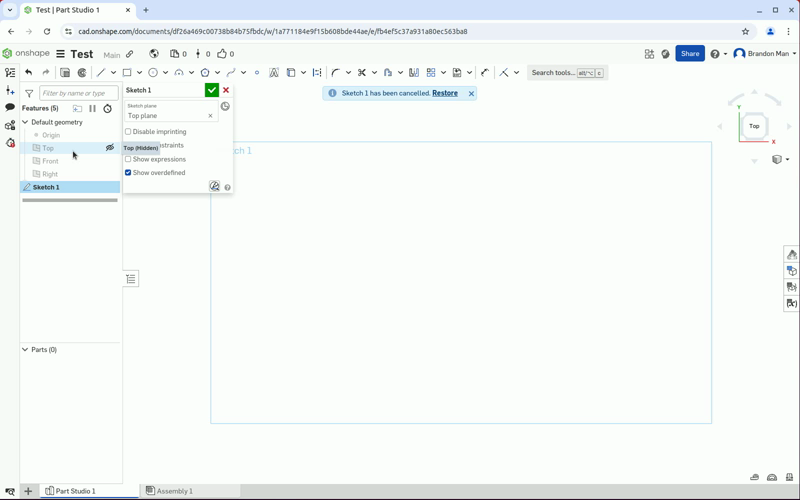
mouse_move(73, 352)
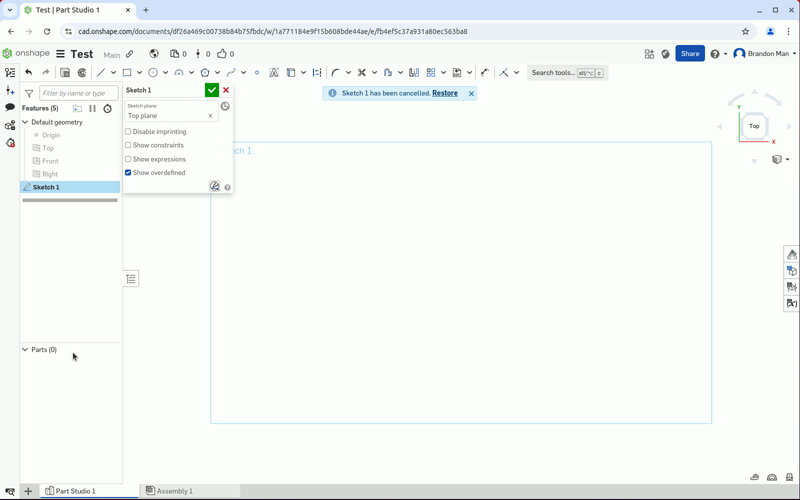
key(y)
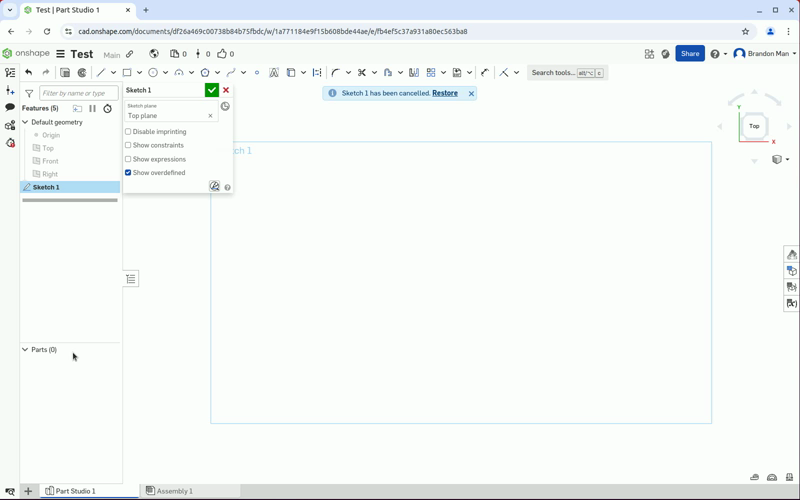
key(l)
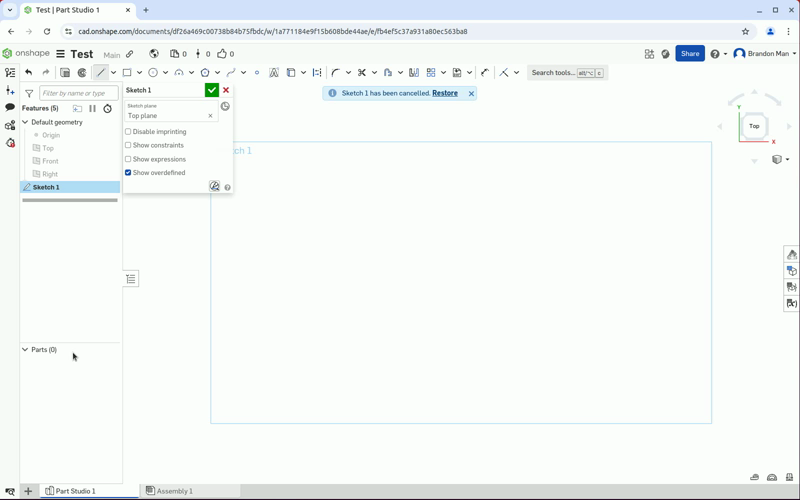
key_down(shift)
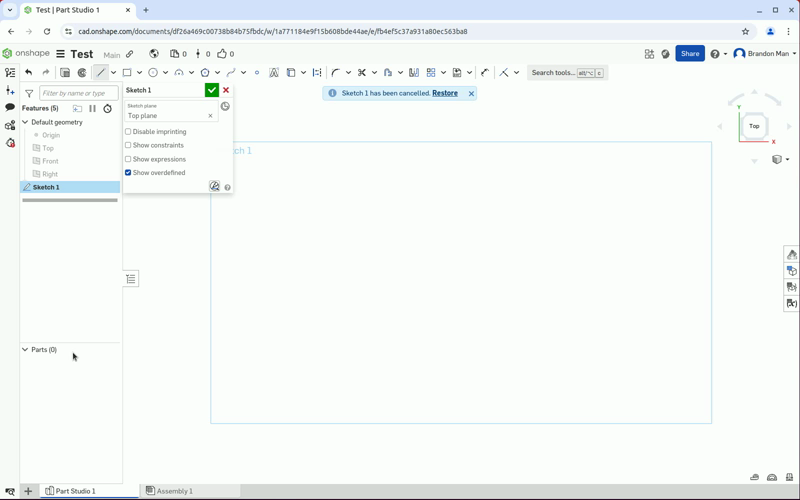
mouse_move(396, 335)
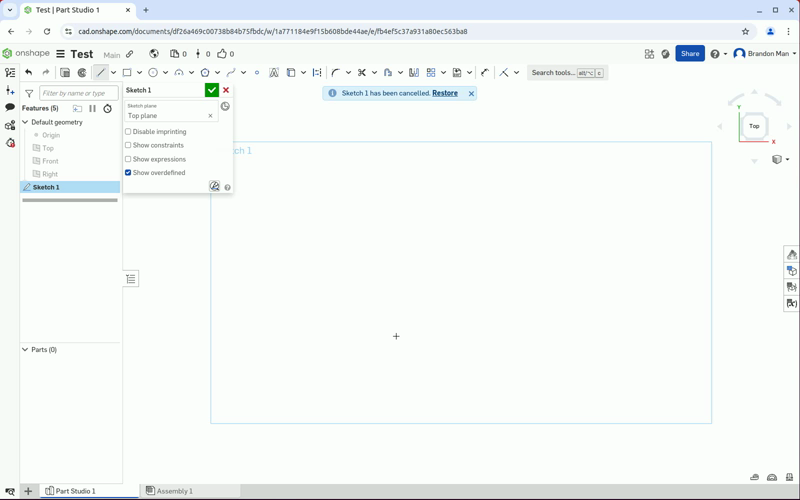
click(396, 335)
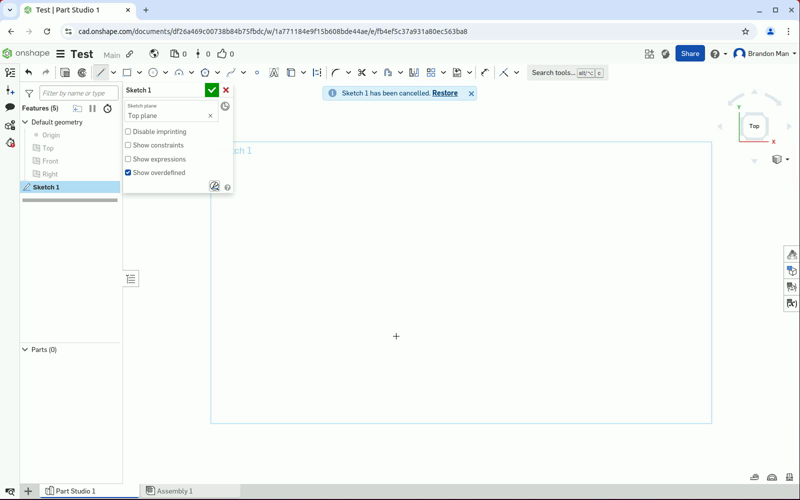
key_up(shift)
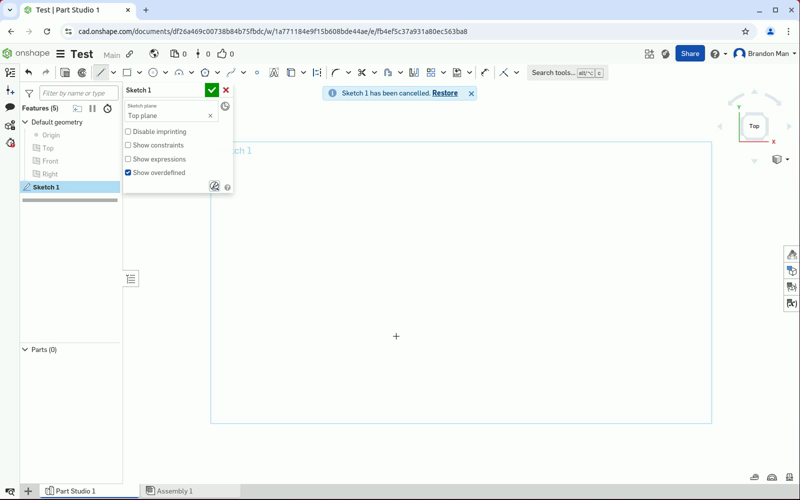
key_down(shift)
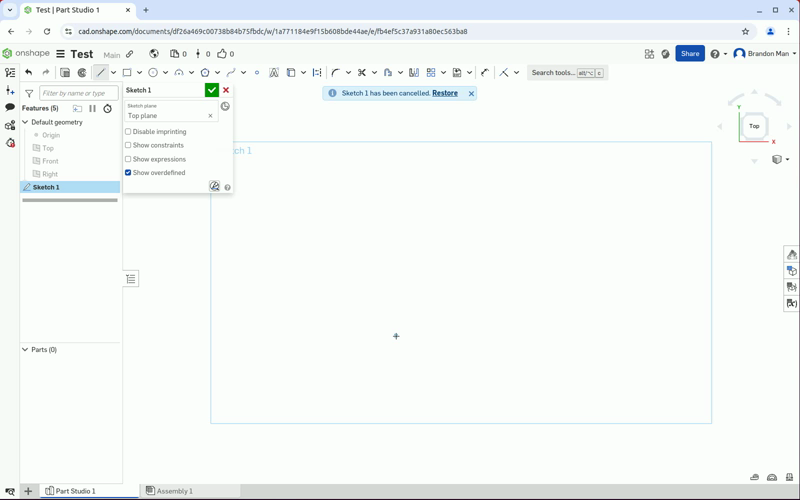
mouse_move(520, 335)
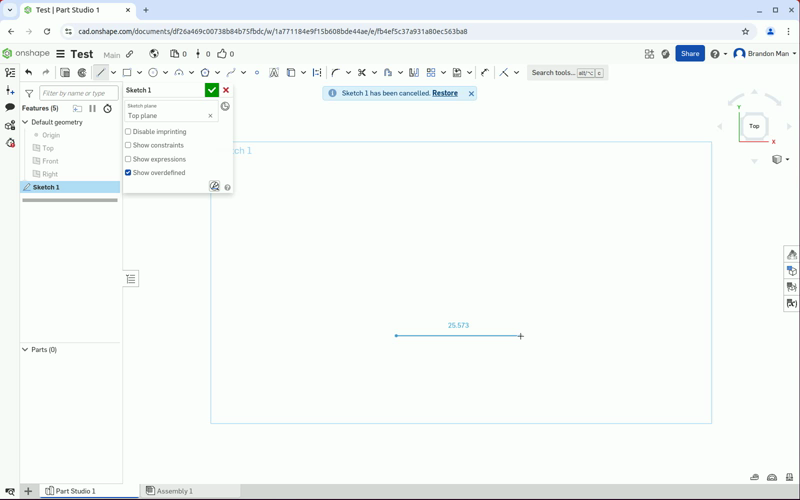
click(520, 335)
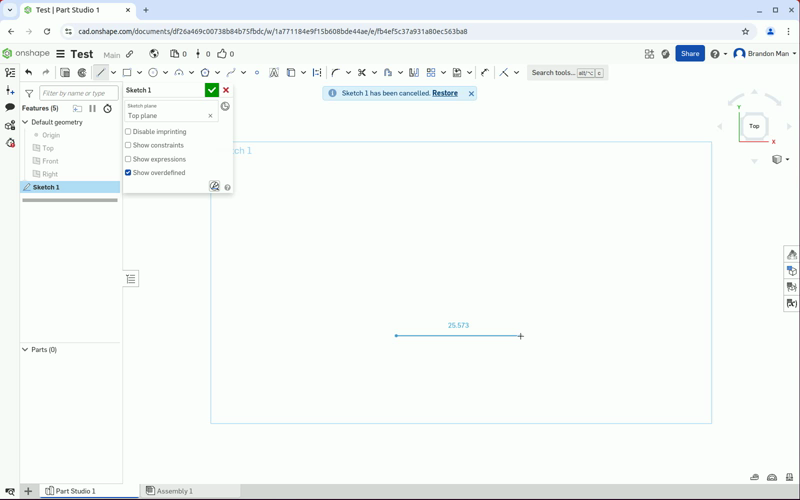
key_up(shift)
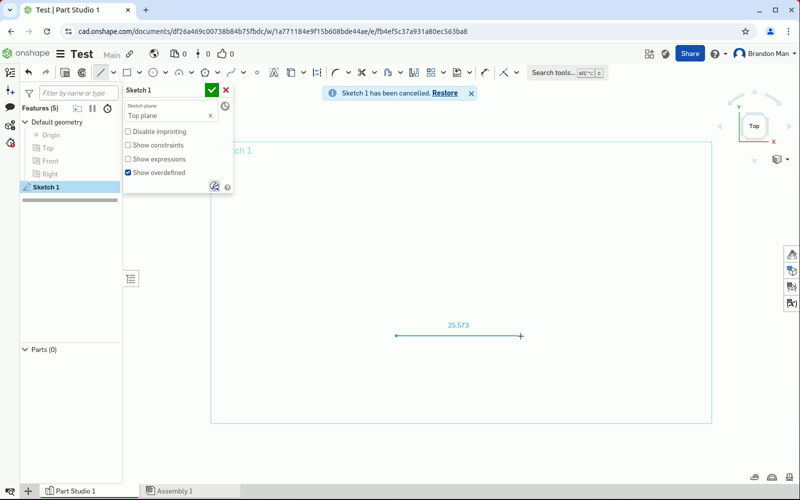
key(esc)
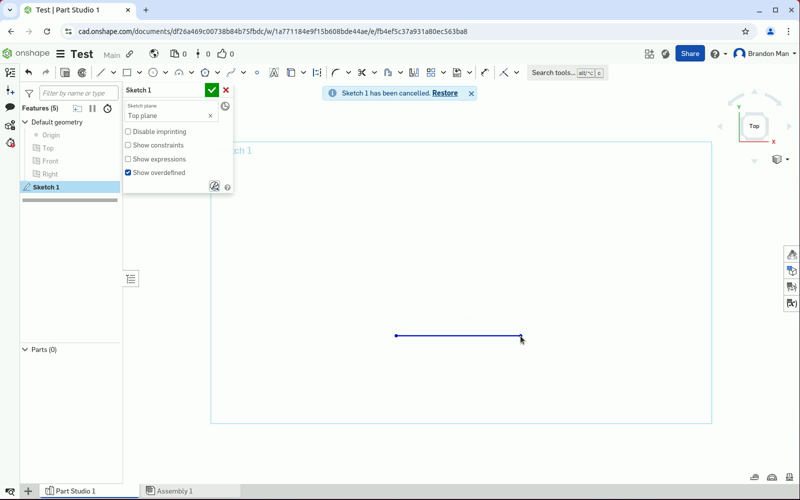
key(a)
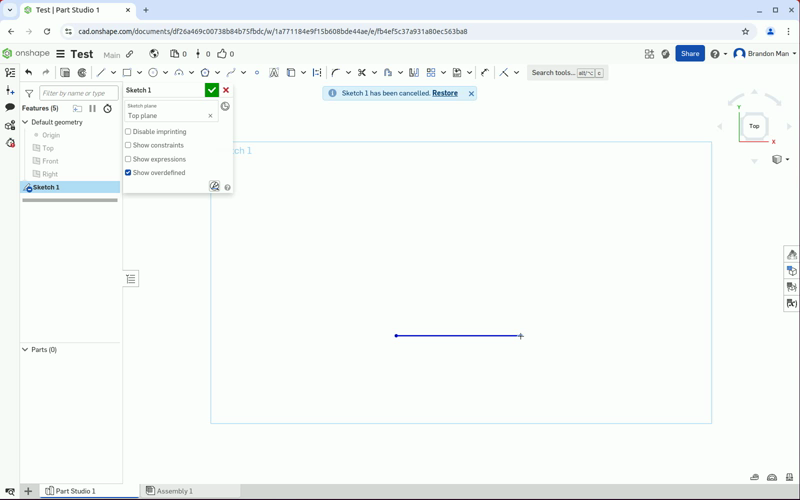
mouse_move(520, 335)
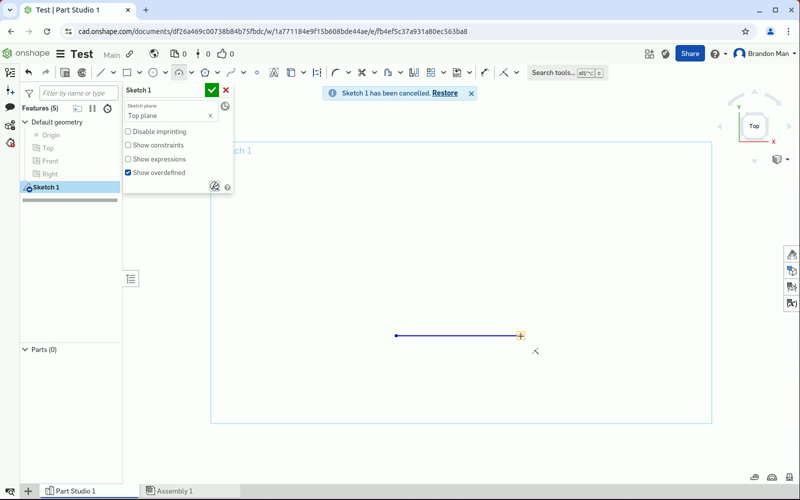
click(520, 335)
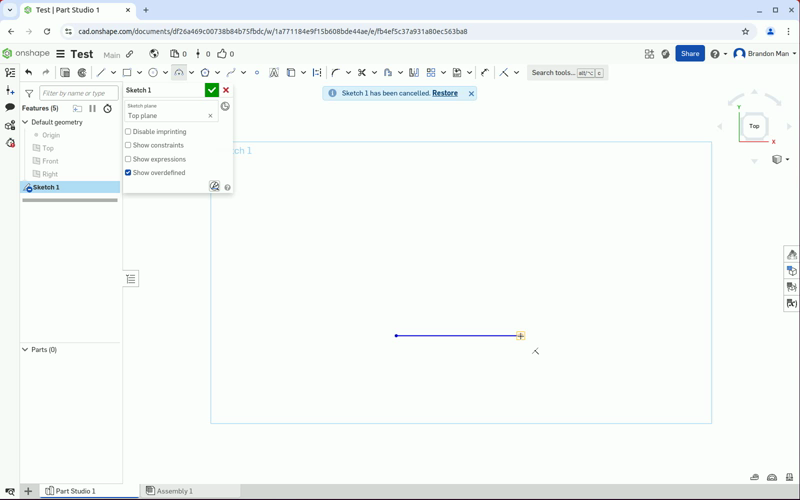
key_down(shift)
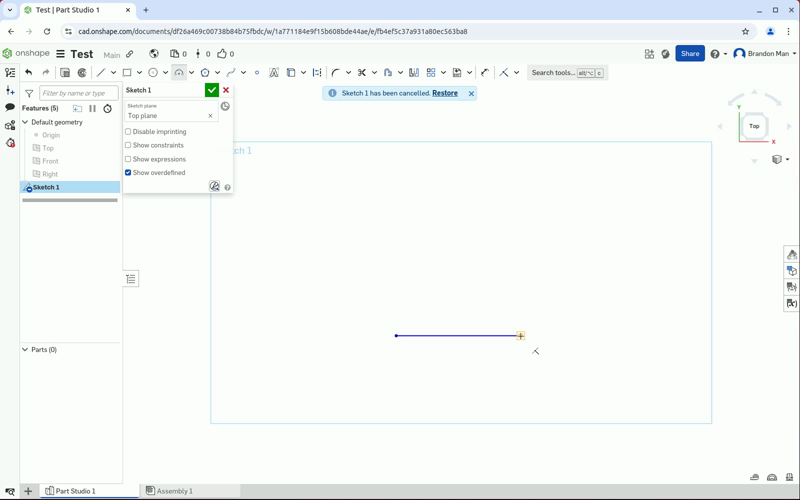
mouse_move(520, 231)
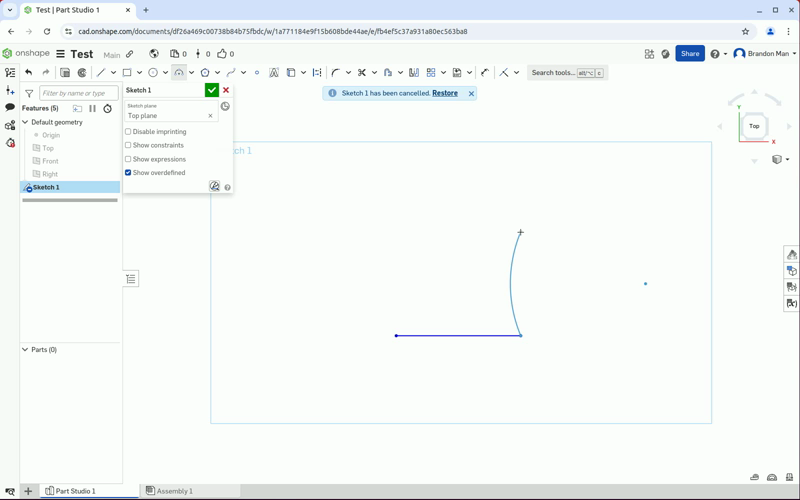
click(520, 231)
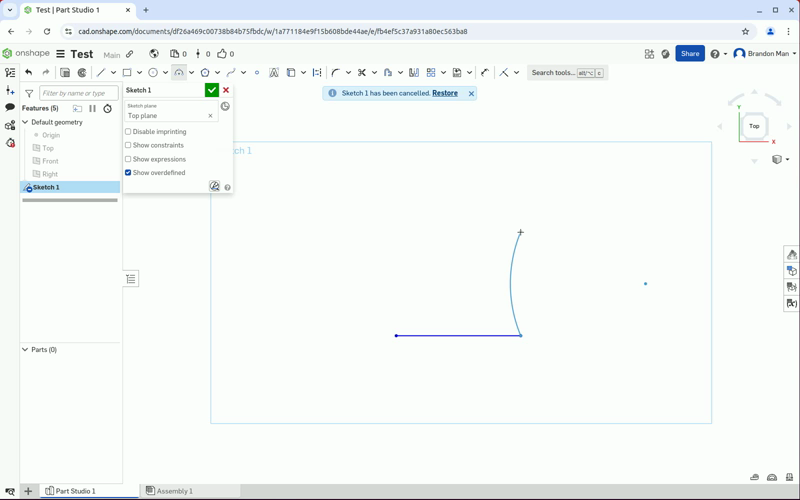
mouse_move(572, 283)
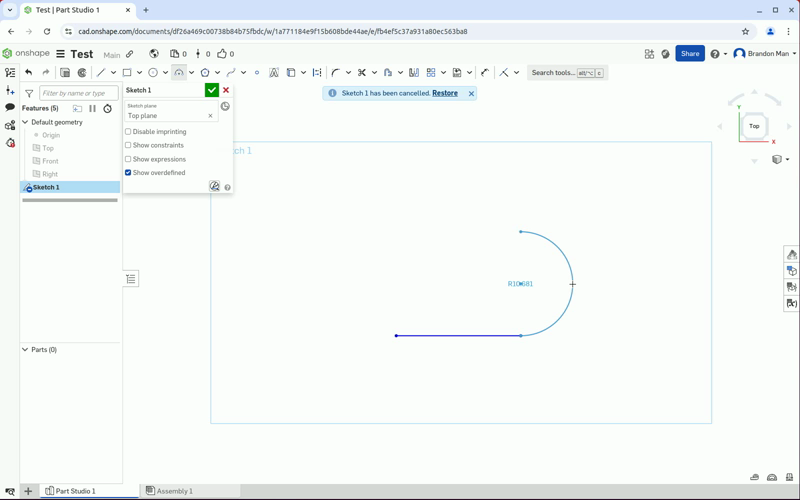
click(572, 283)
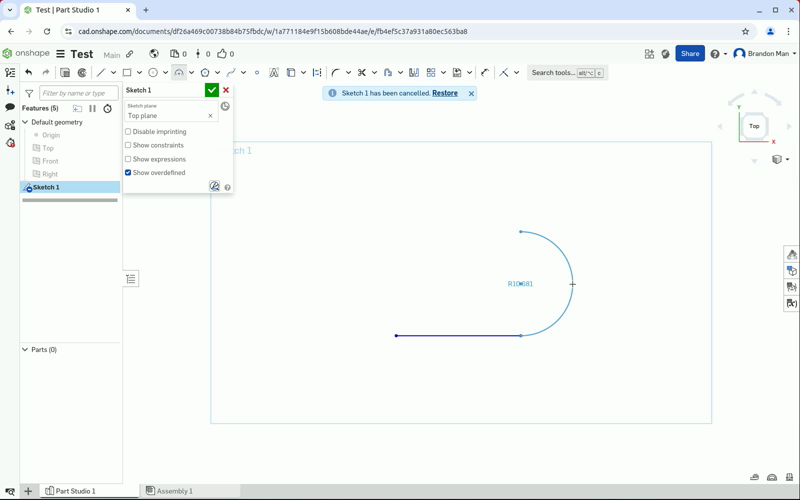
key_up(shift)
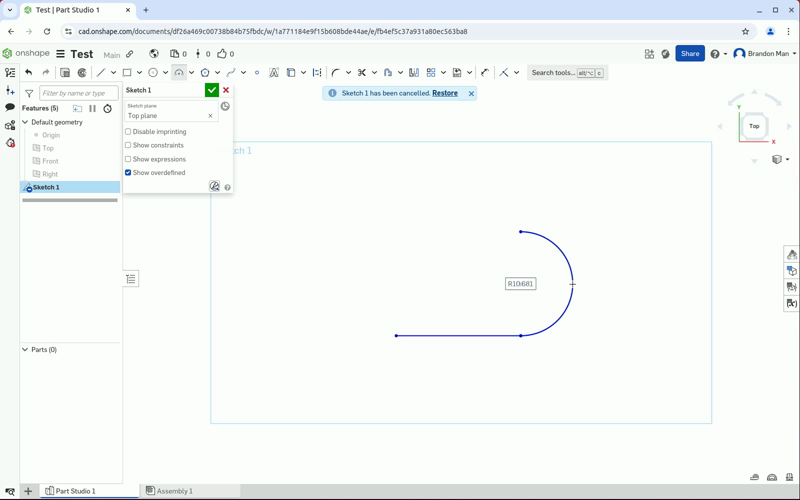
key(esc)
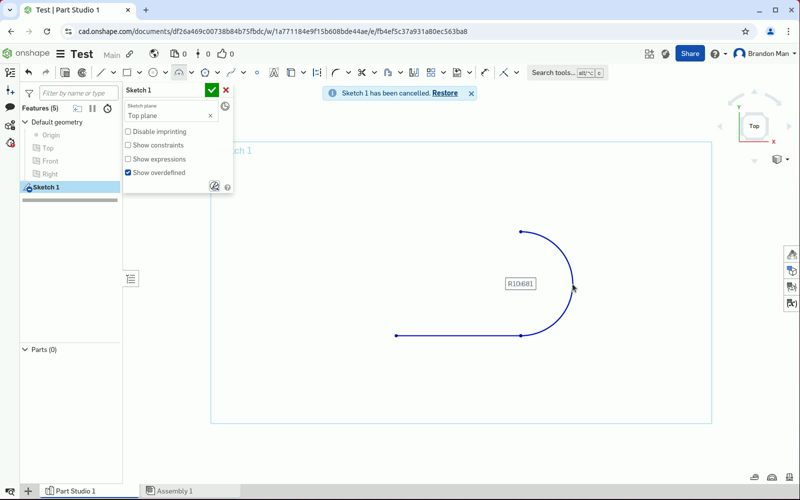
key(l)
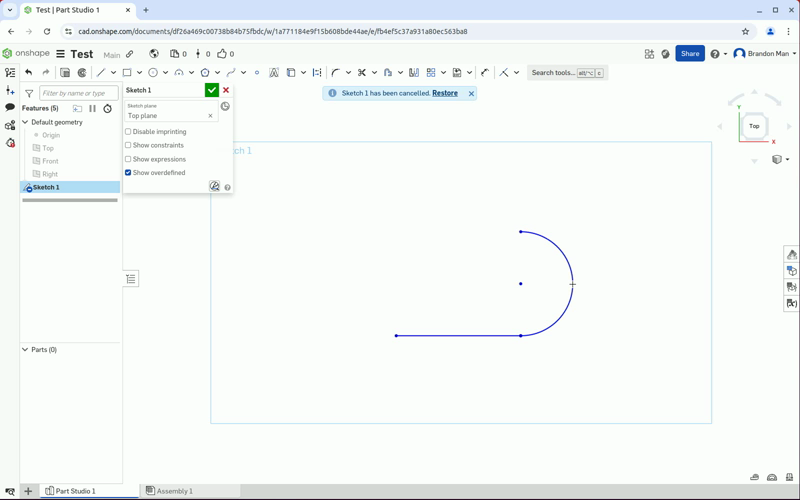
mouse_move(520, 231)
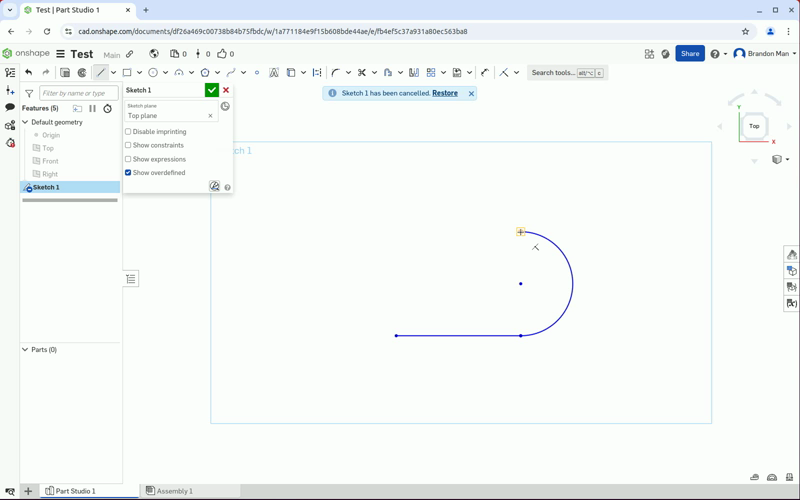
click(520, 231)
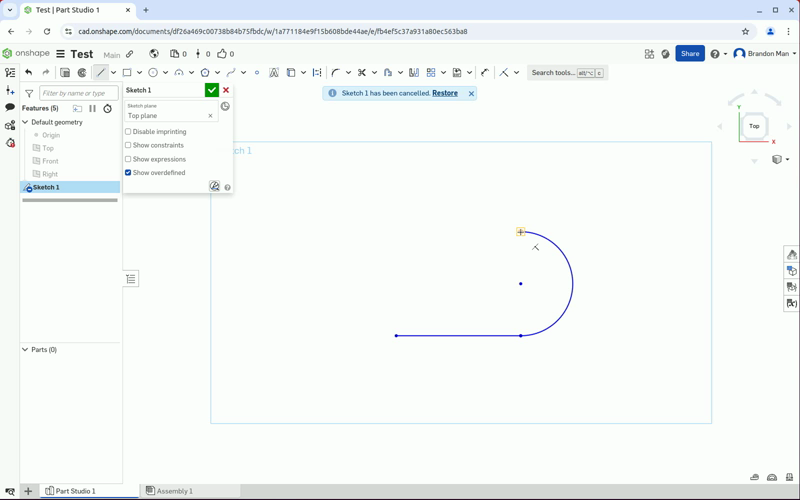
key_down(shift)
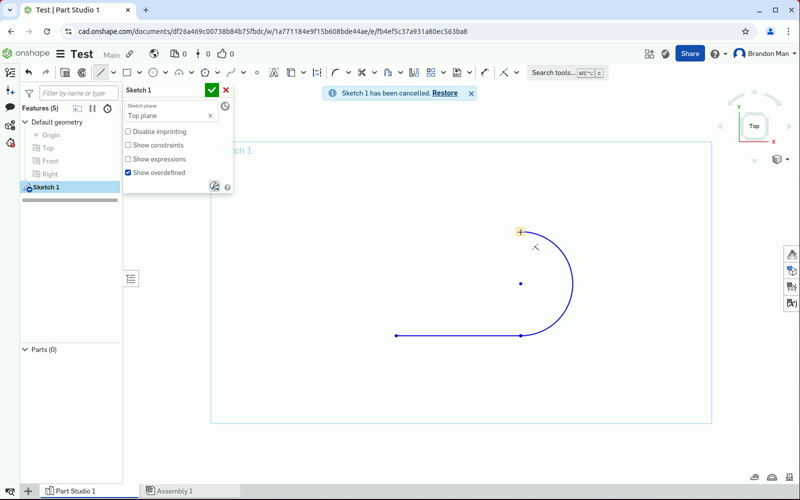
mouse_move(396, 231)
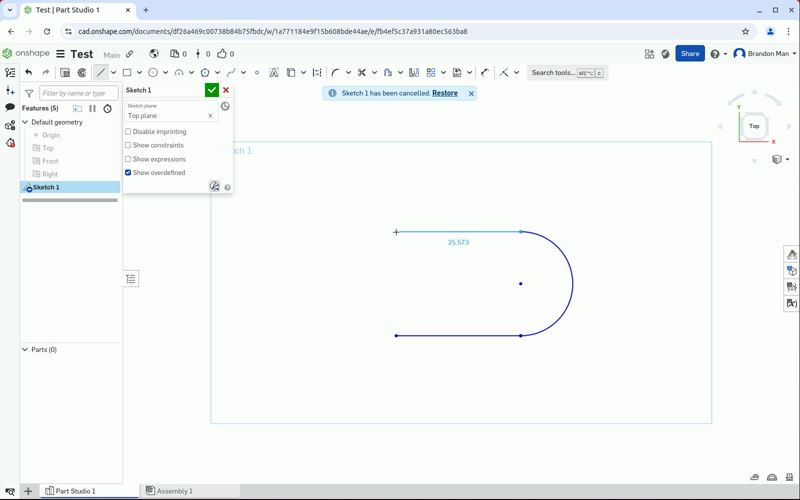
click(396, 231)
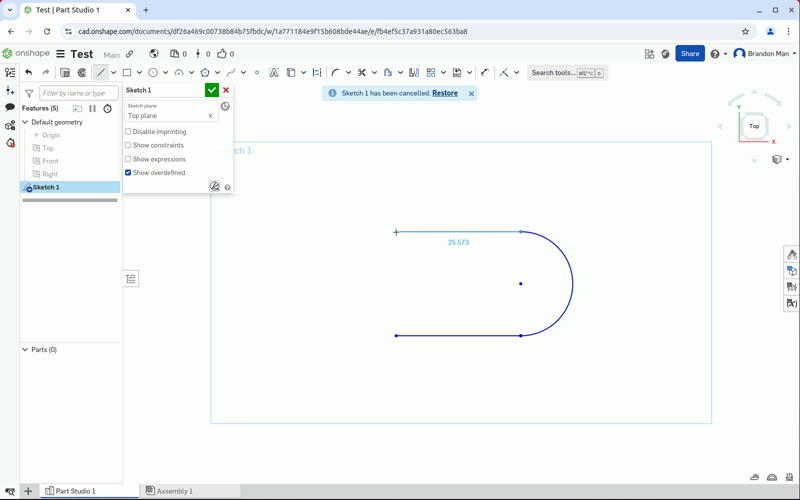
key_up(shift)
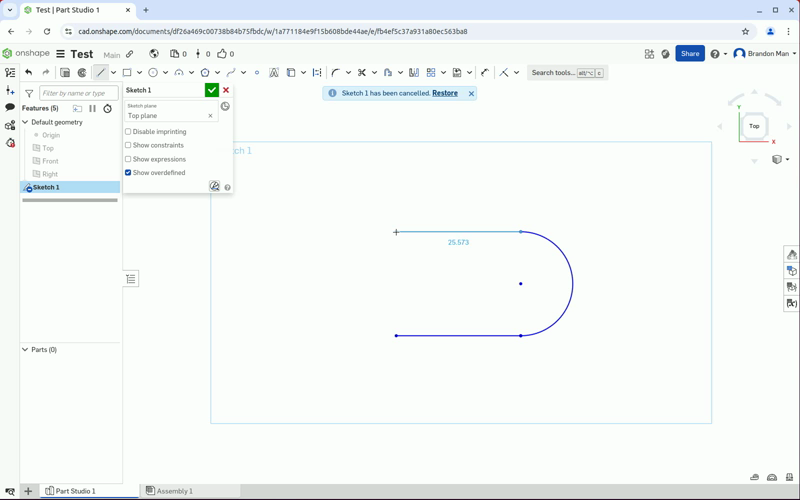
key_down(shift)
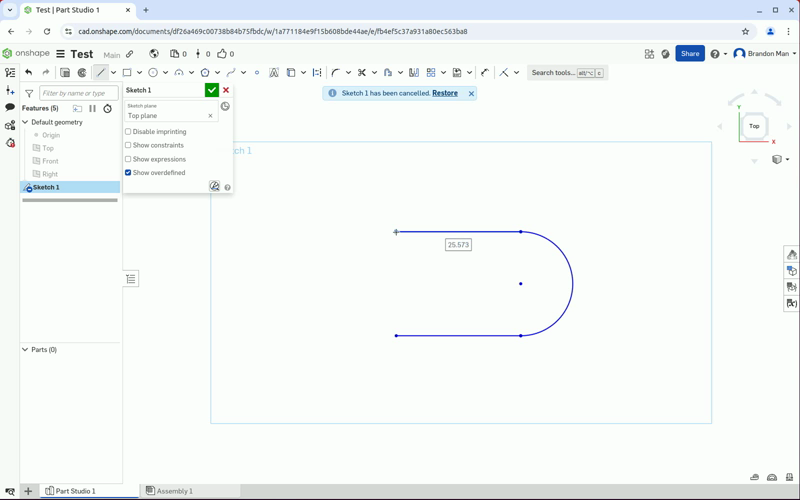
mouse_move(396, 335)
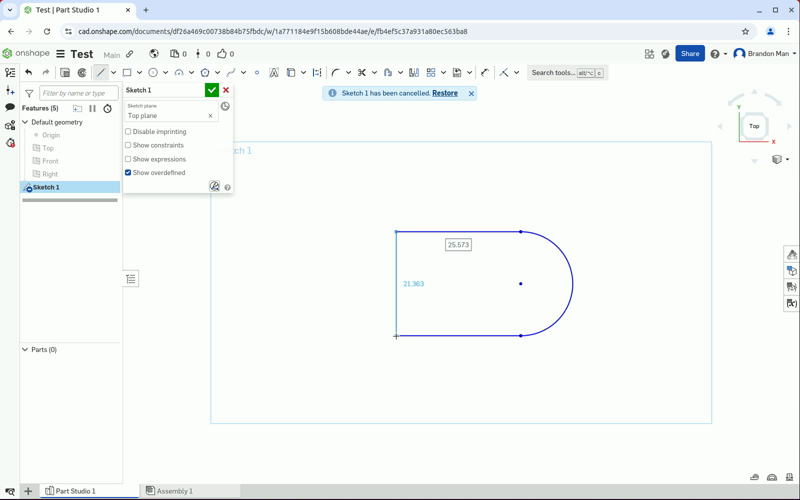
key_up(shift)
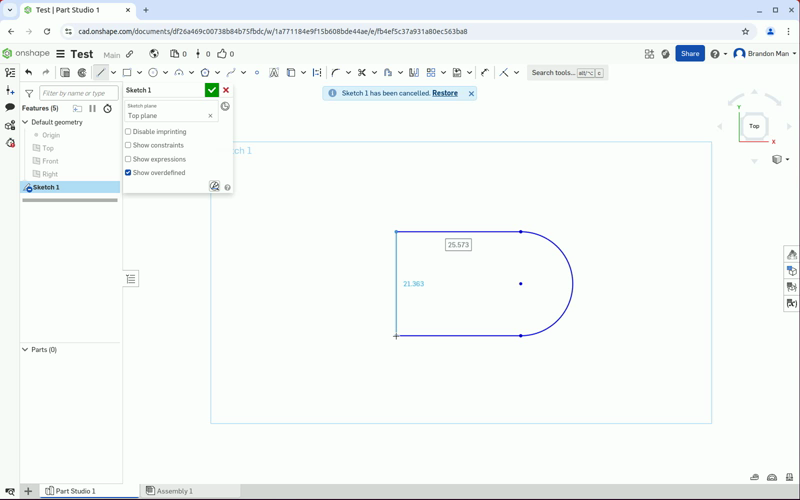
click(396, 335)
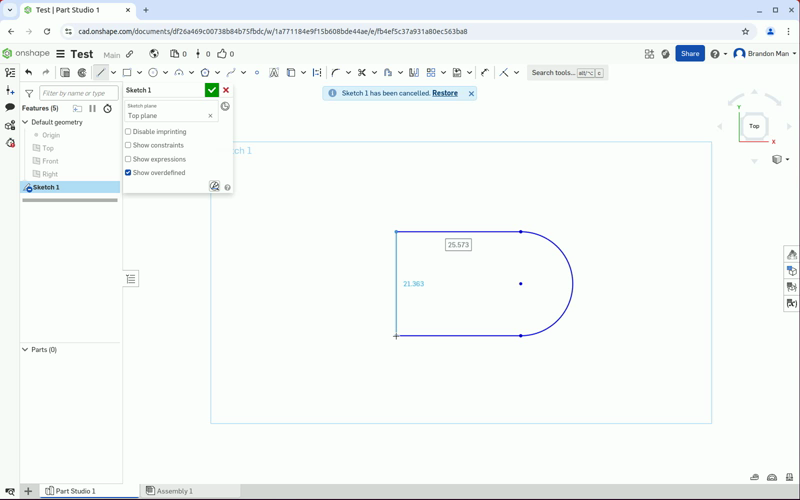
key(esc)
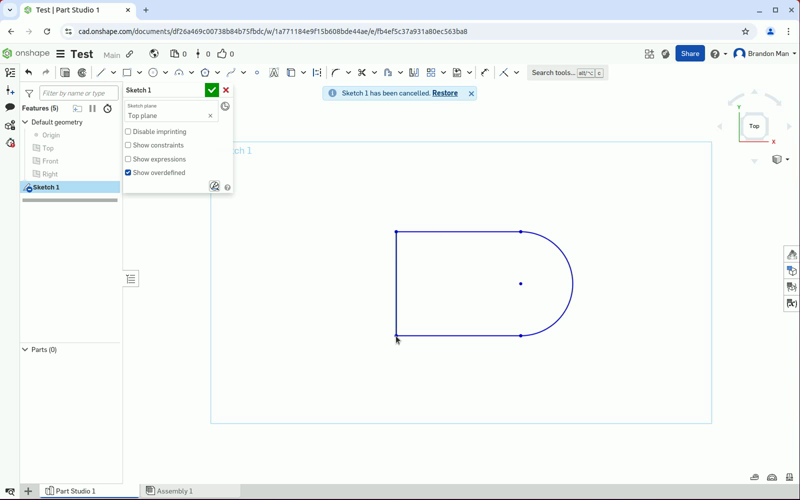
key(l)
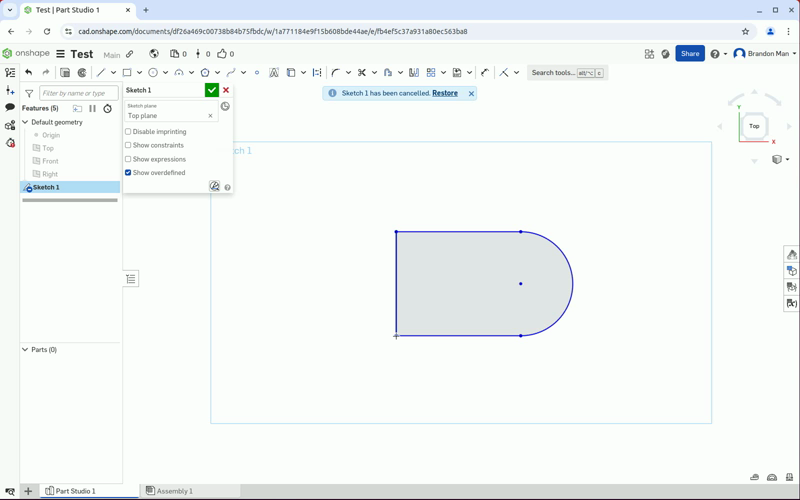
key_down(shift)
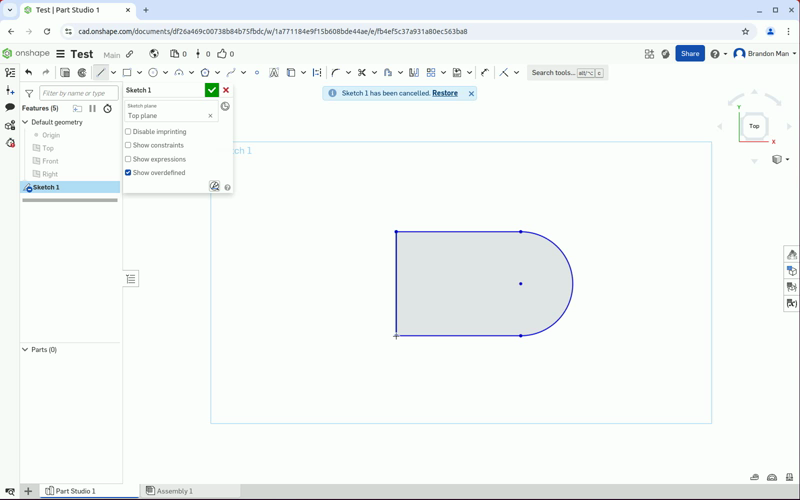
mouse_move(401, 330)
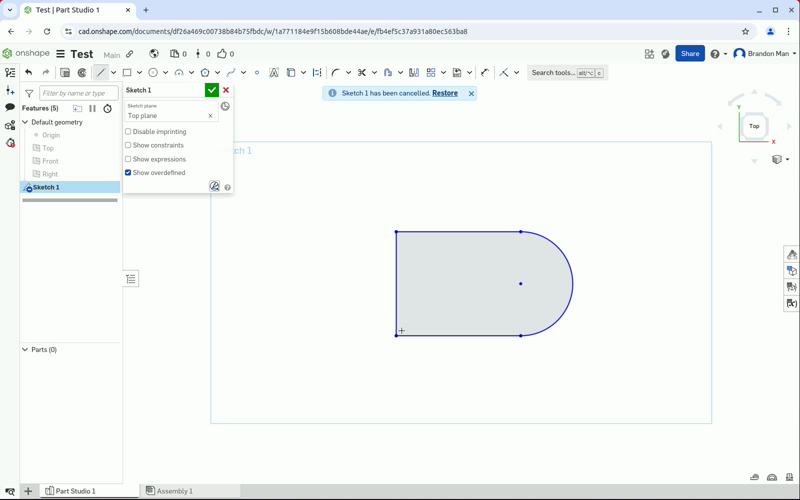
click(401, 330)
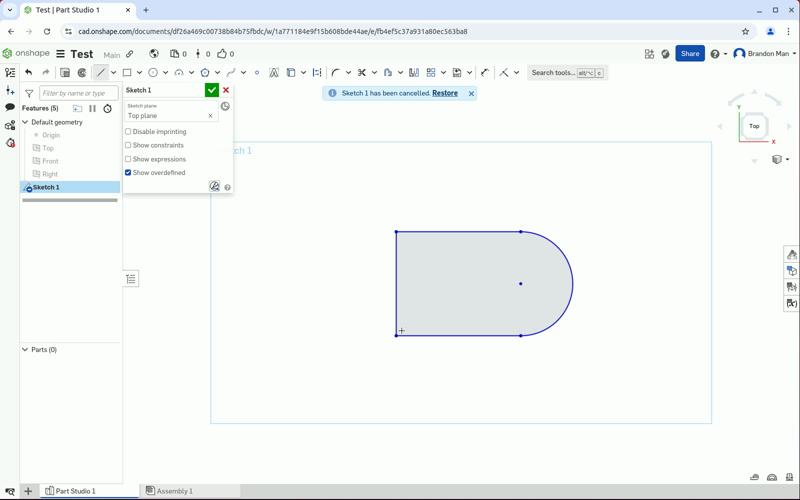
key_up(shift)
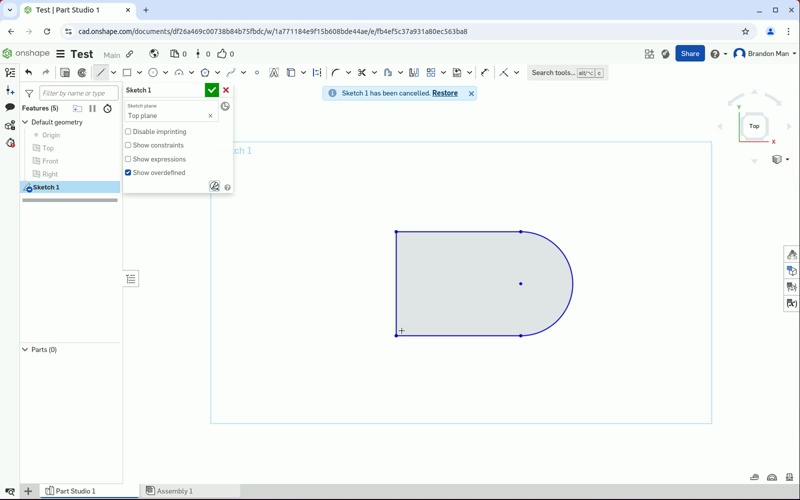
key_down(shift)
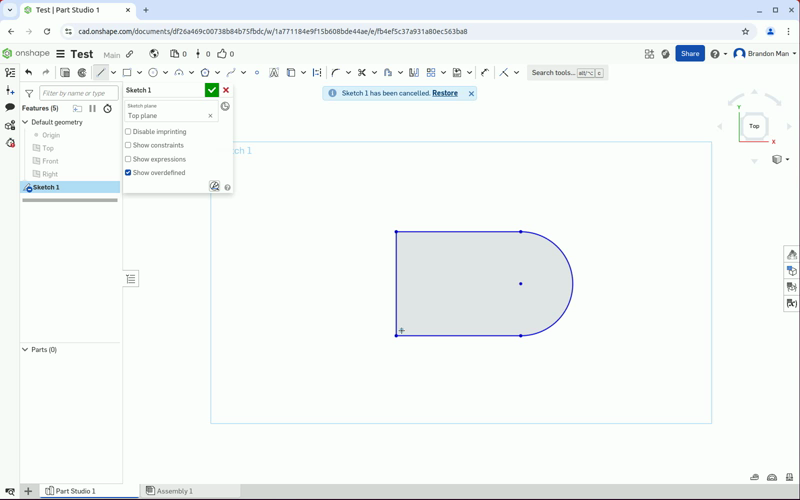
mouse_move(520, 330)
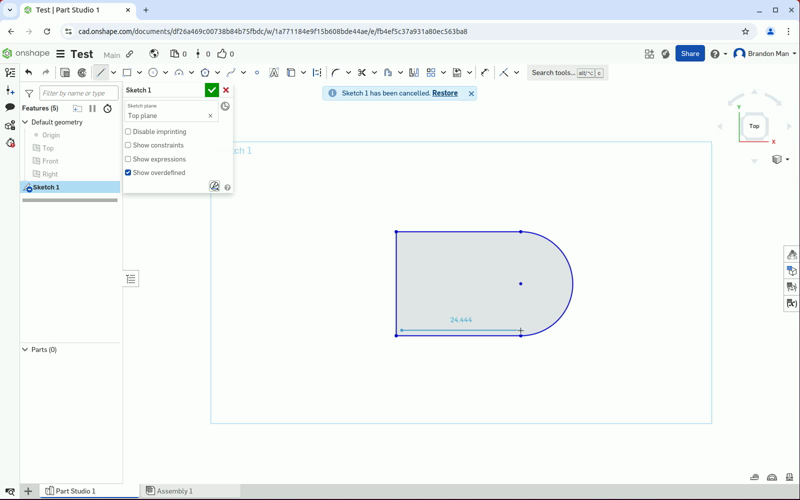
click(520, 330)
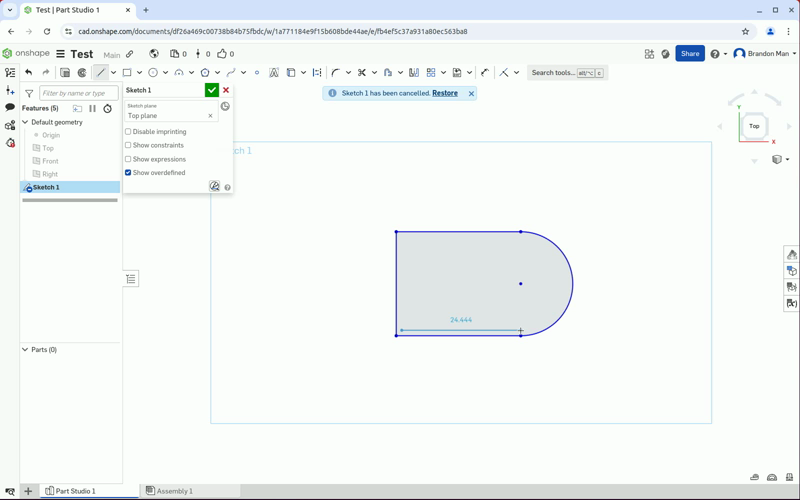
key_up(shift)
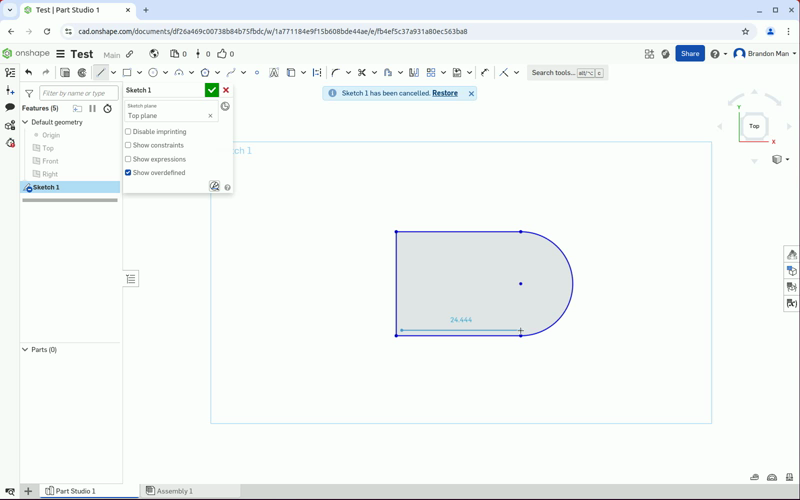
key(esc)
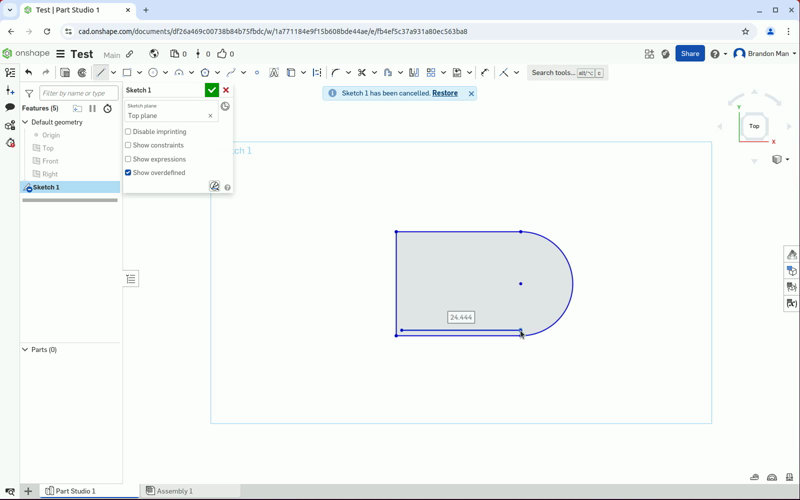
key(a)
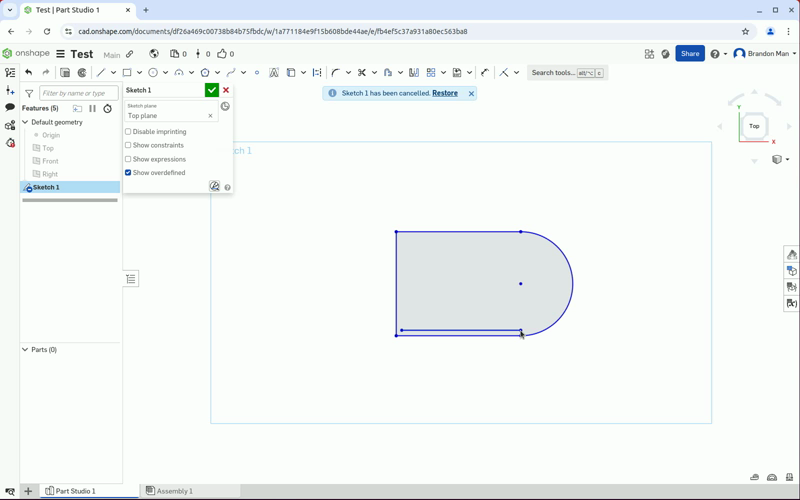
mouse_move(520, 330)
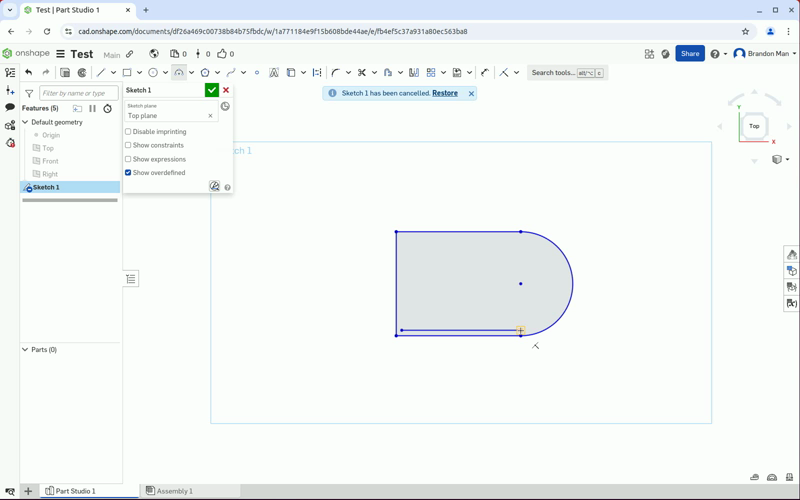
click(520, 330)
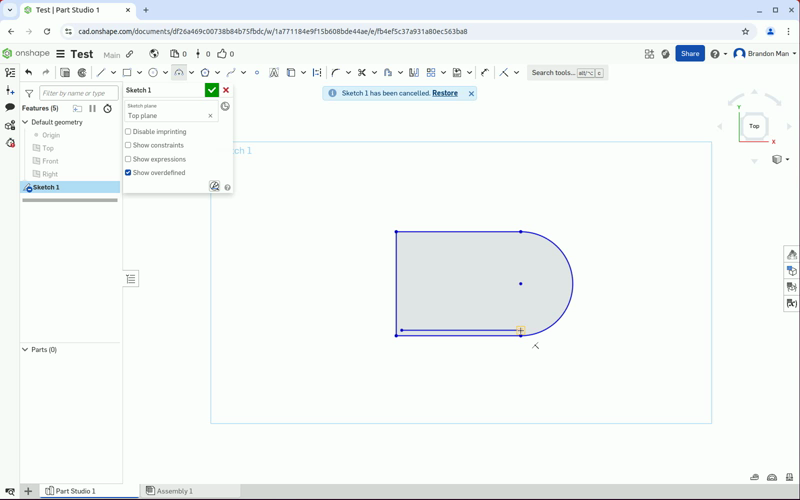
key_down(shift)
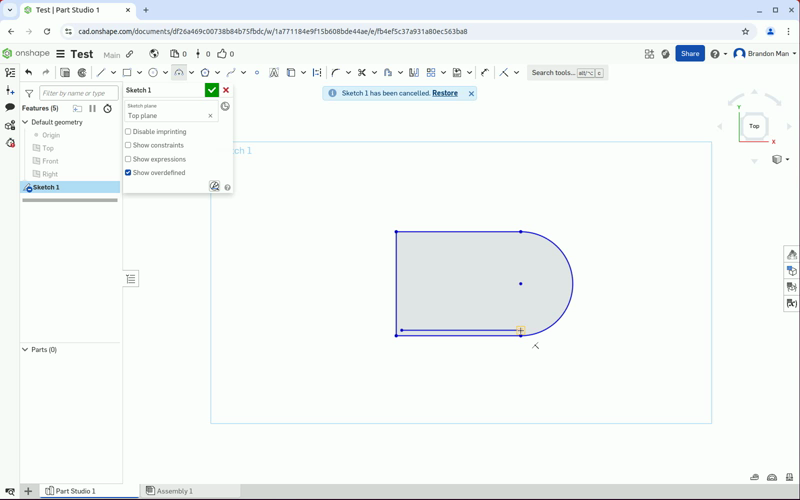
mouse_move(520, 235)
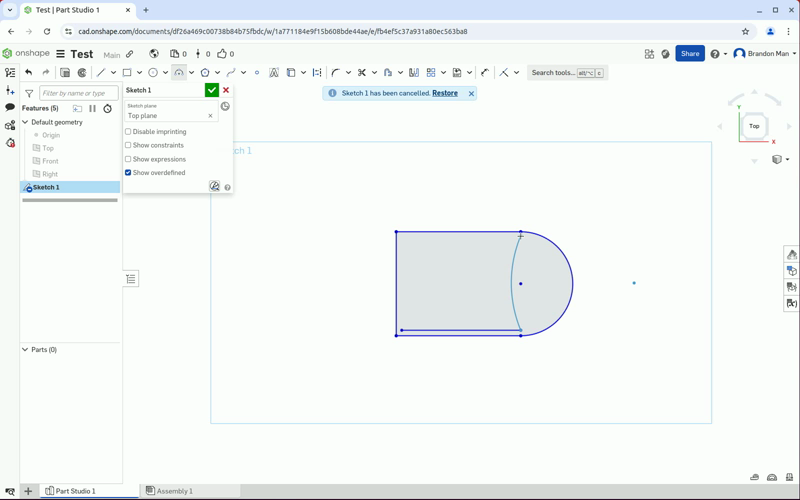
scroll(6)
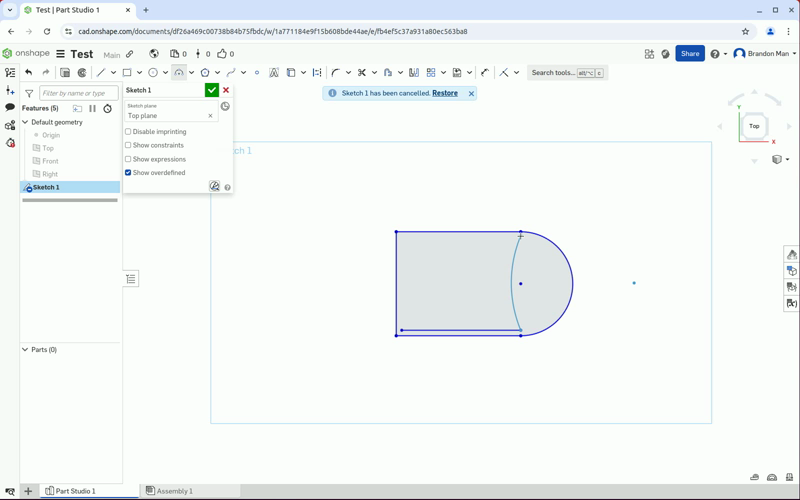
scroll(6)
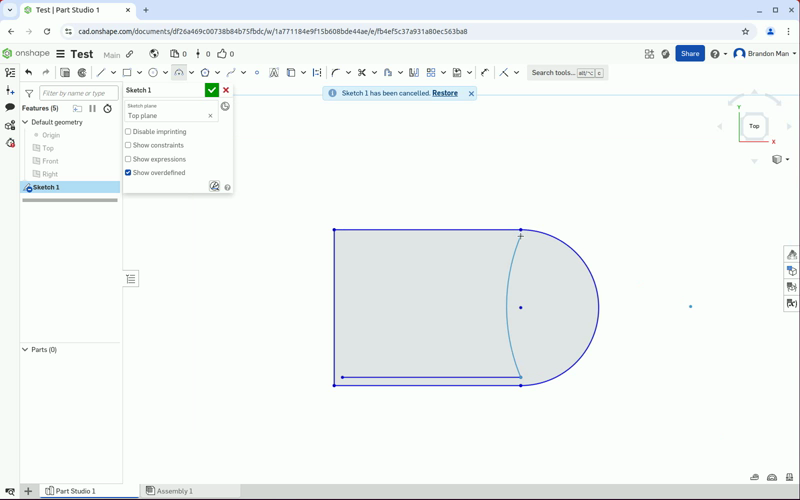
scroll(6)
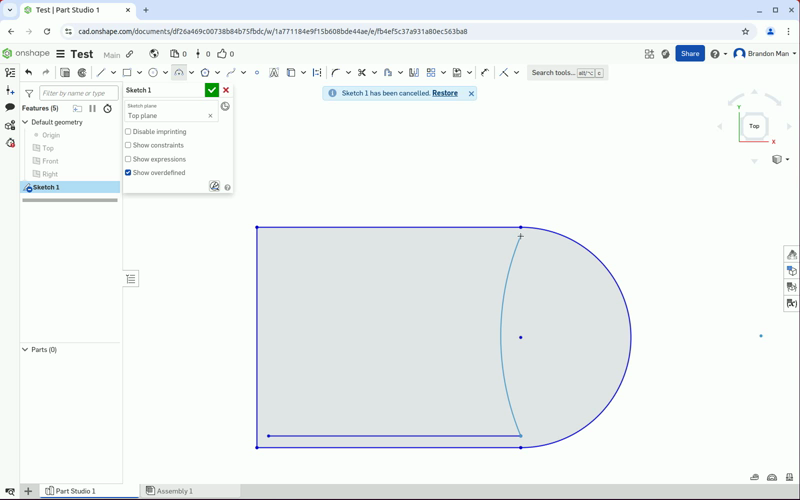
scroll(6)
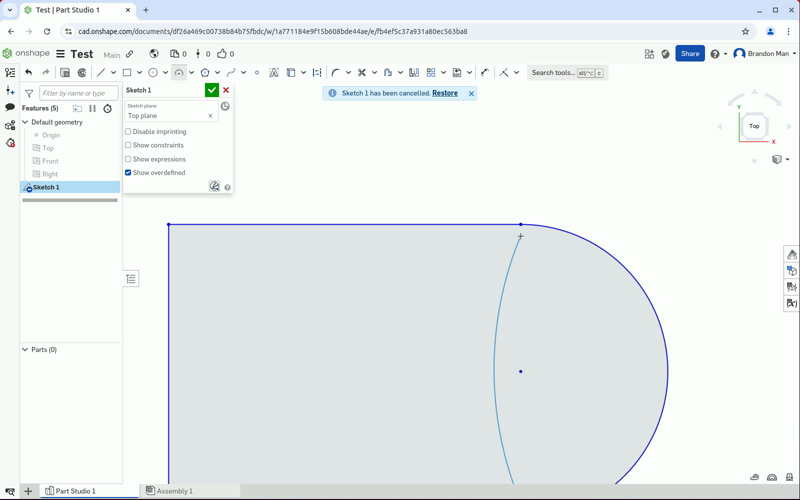
scroll(6)
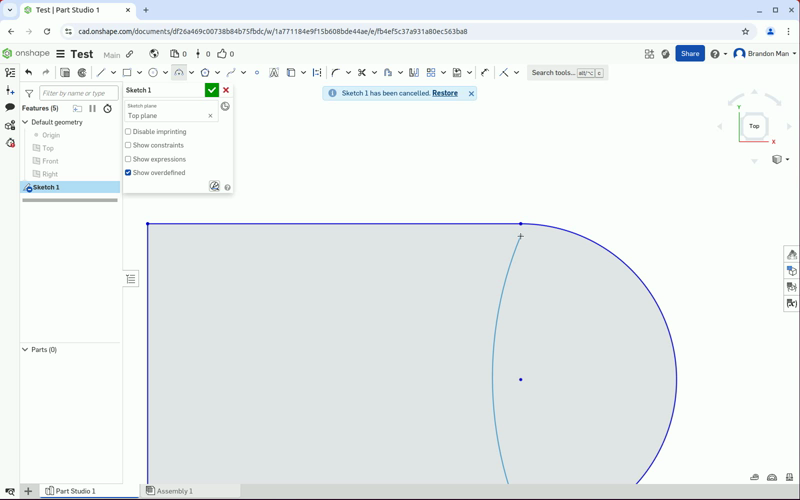
scroll(6)
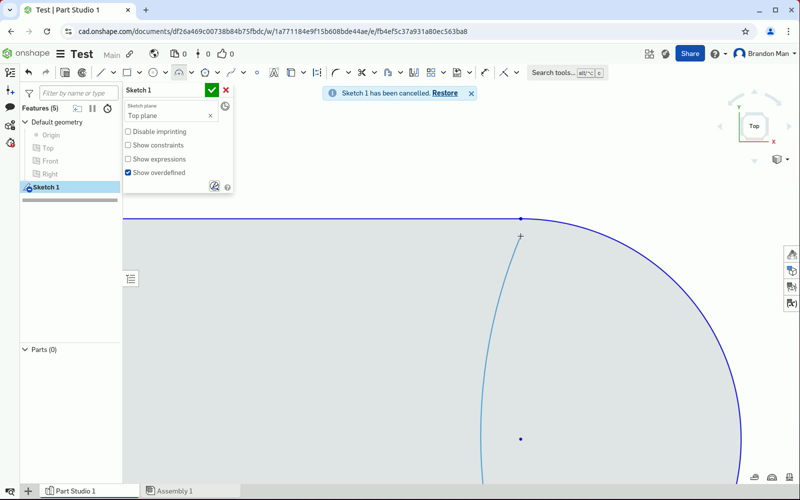
scroll(6)
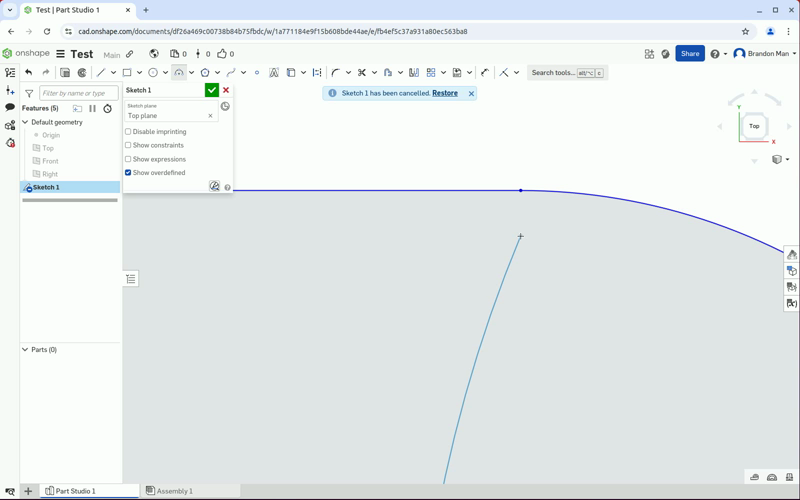
click(520, 235)
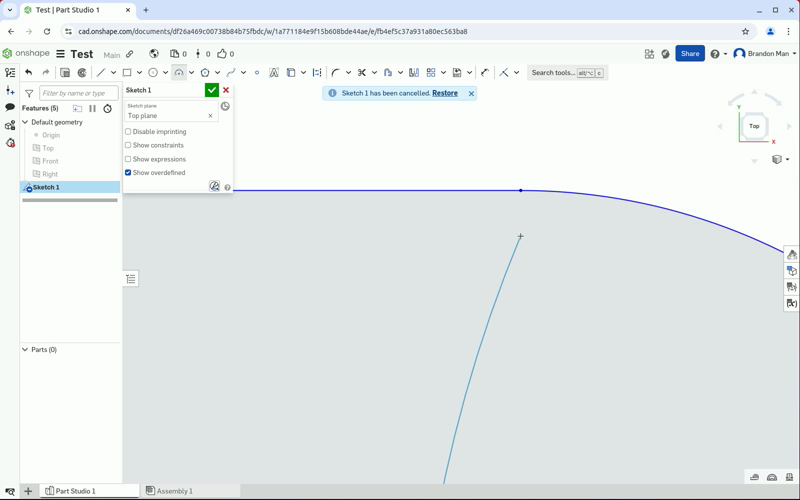
scroll(-6)
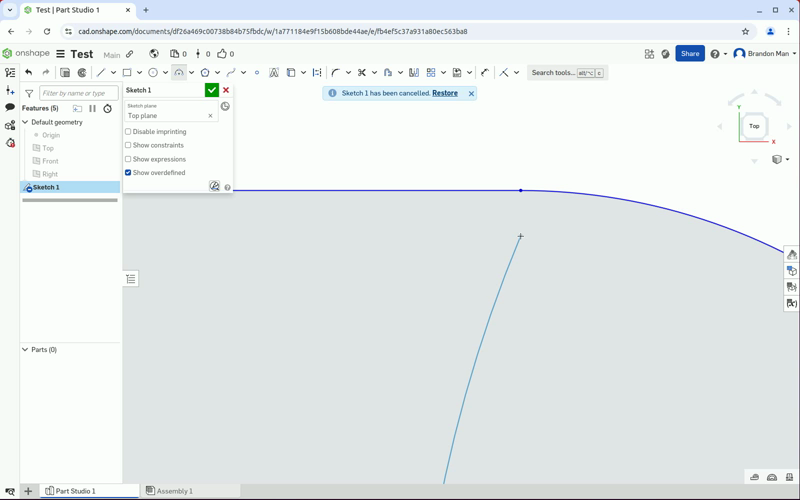
scroll(-6)
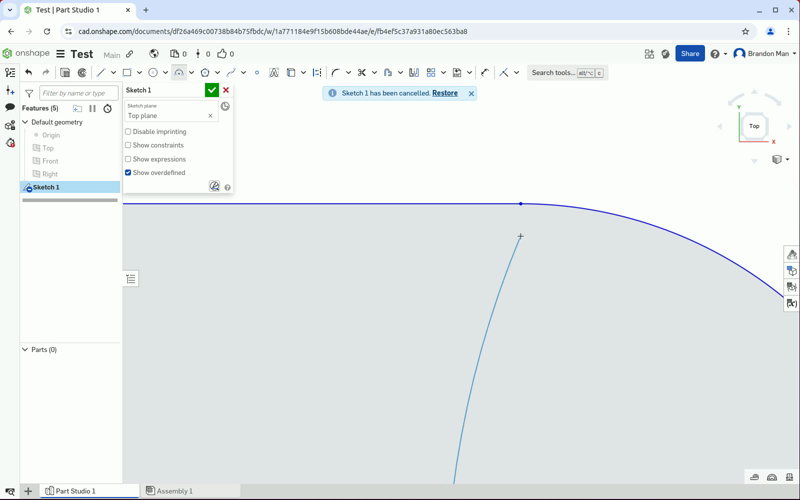
scroll(-6)
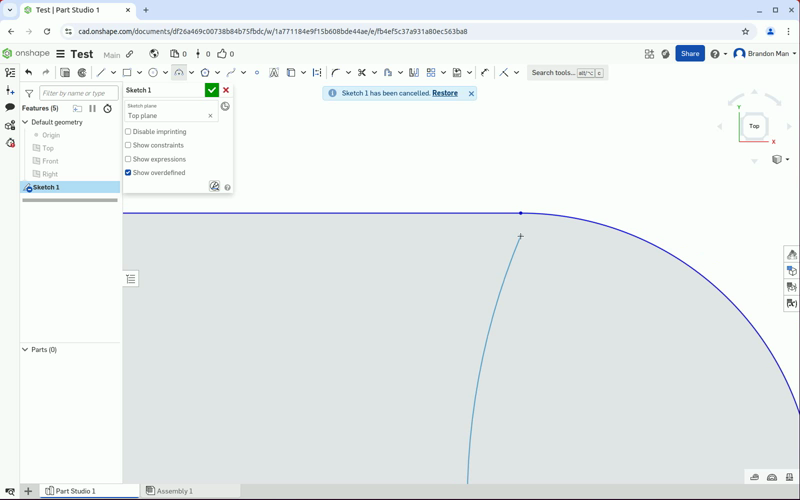
scroll(-6)
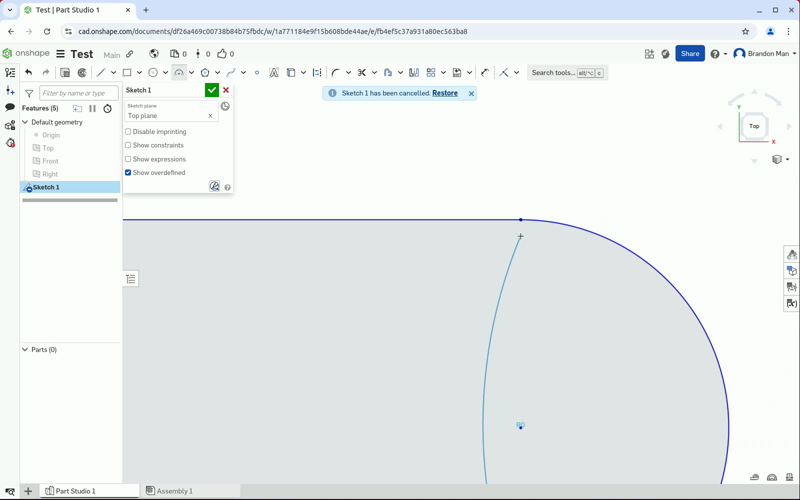
scroll(-6)
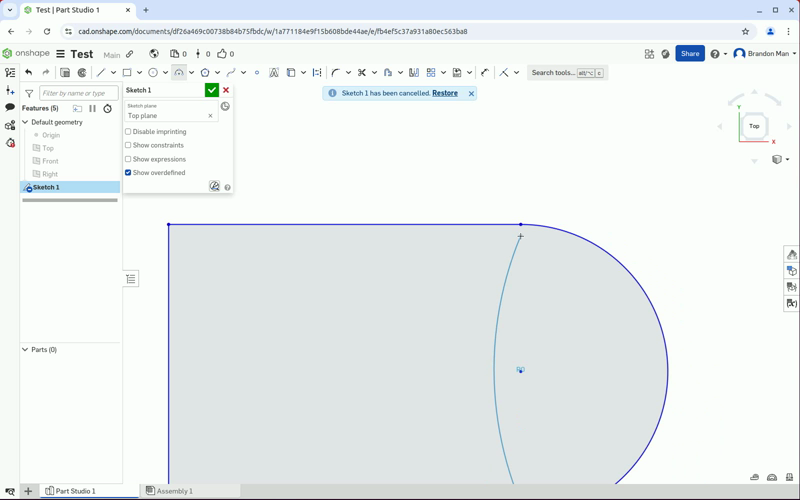
scroll(-6)
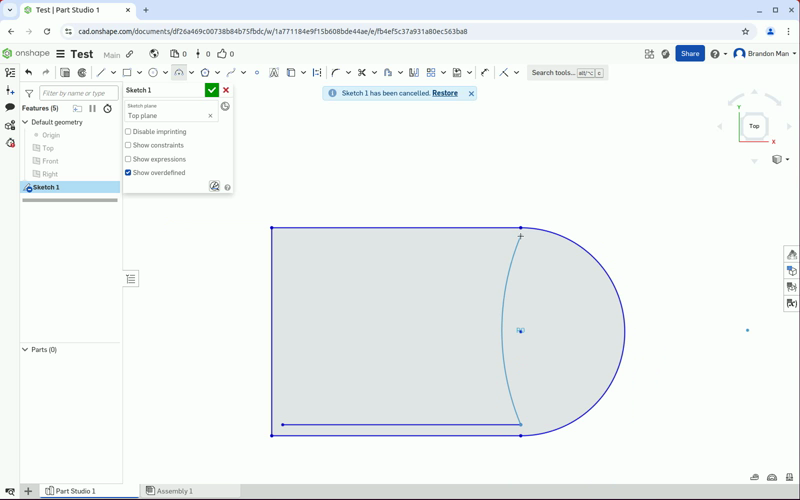
scroll(-6)
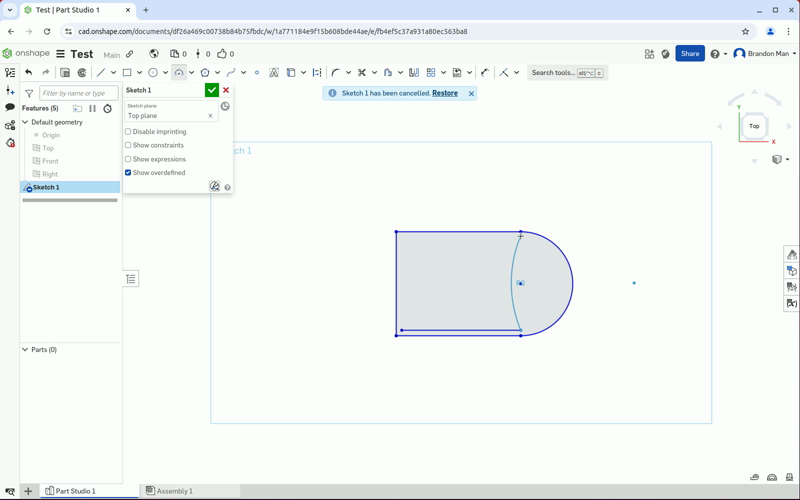
mouse_move(567, 282)
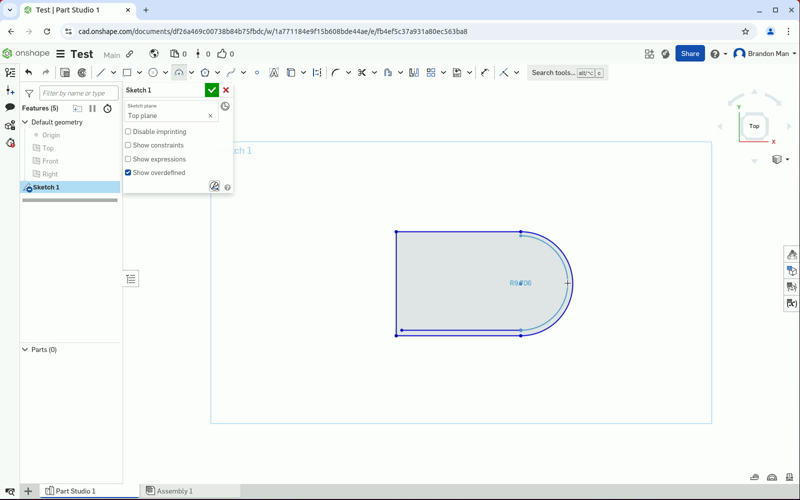
click(567, 282)
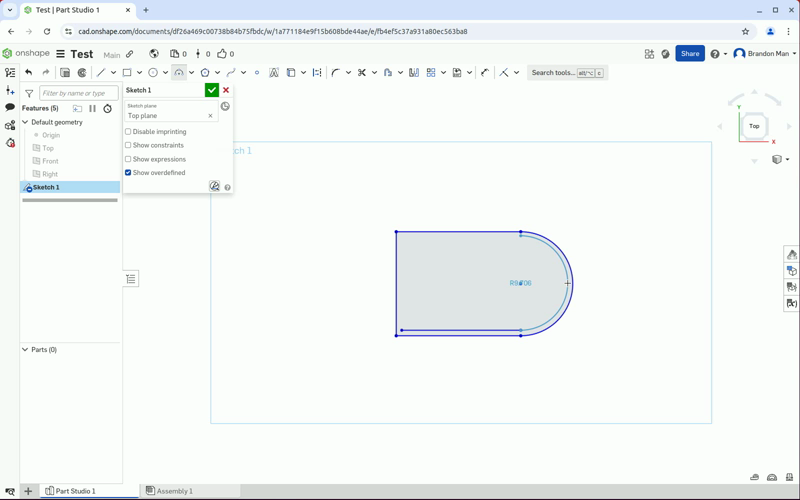
key_up(shift)
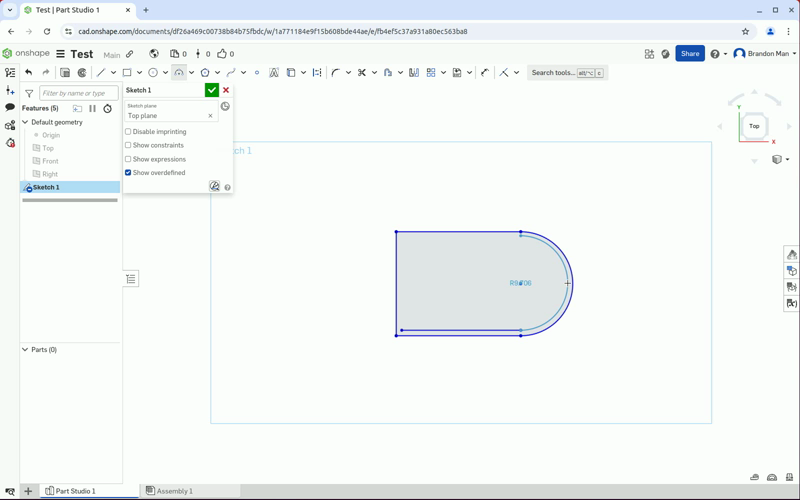
key(esc)
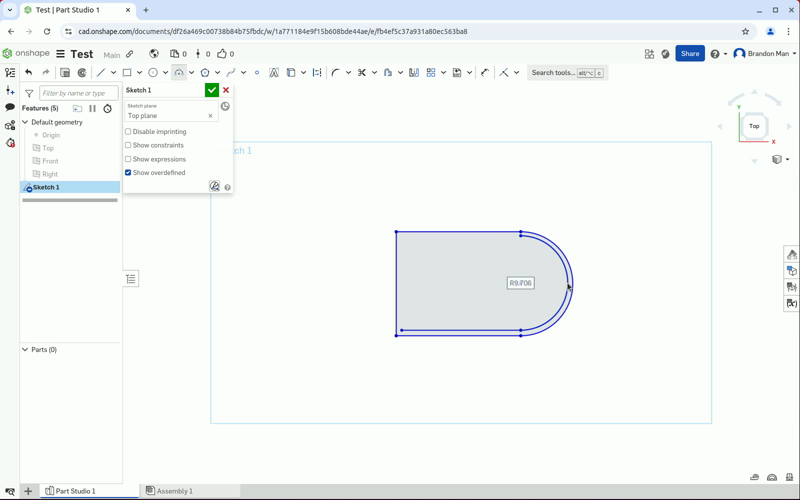
key(l)
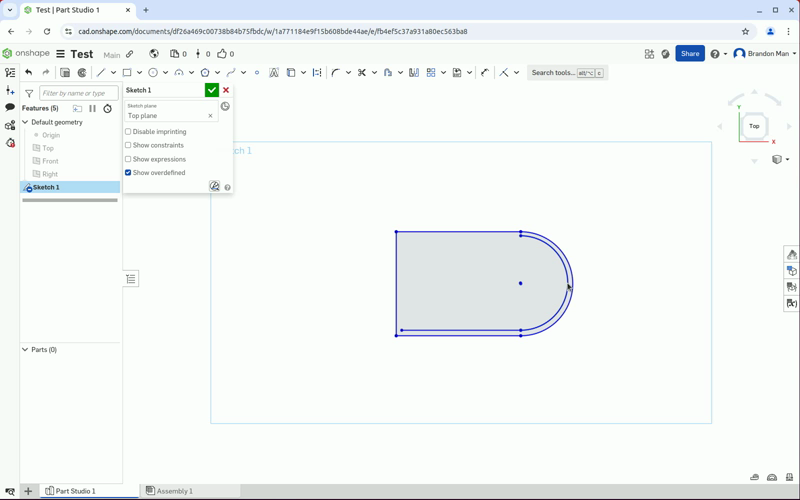
mouse_move(520, 235)
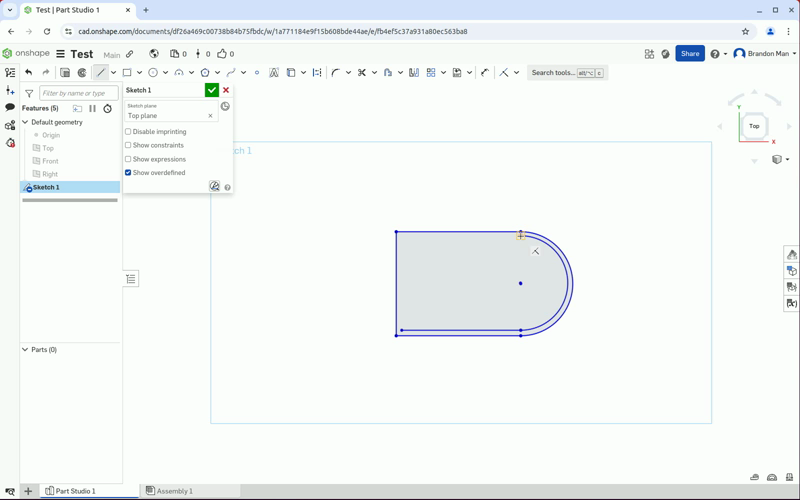
scroll(6)
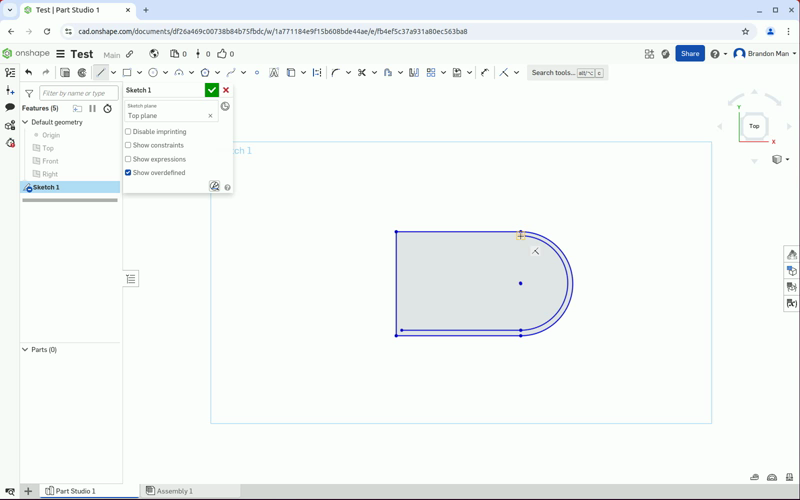
scroll(6)
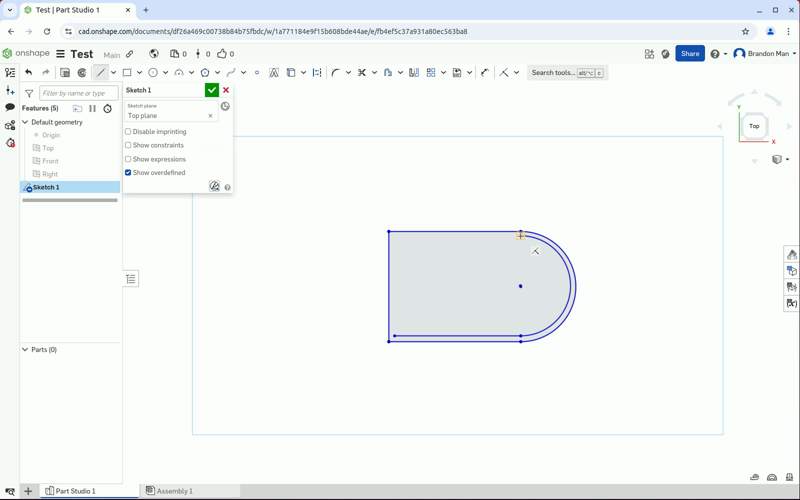
scroll(6)
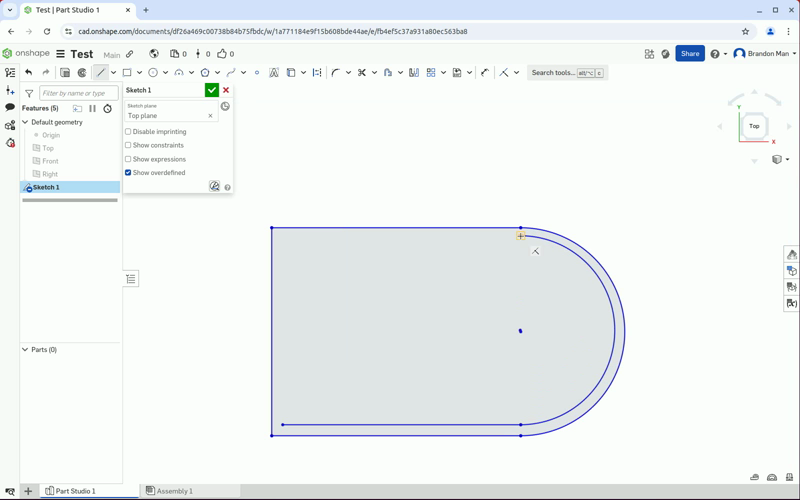
scroll(6)
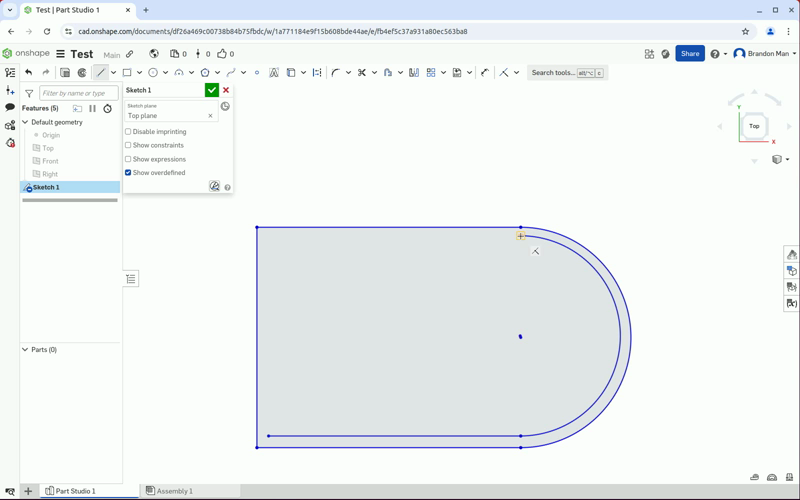
scroll(6)
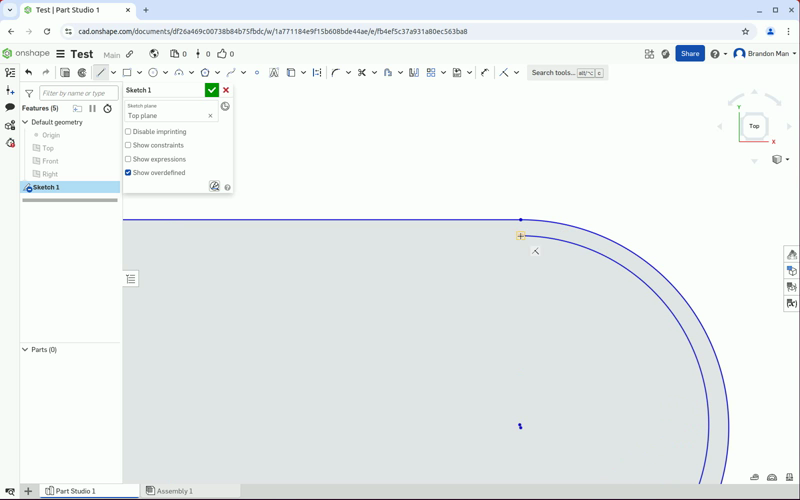
scroll(6)
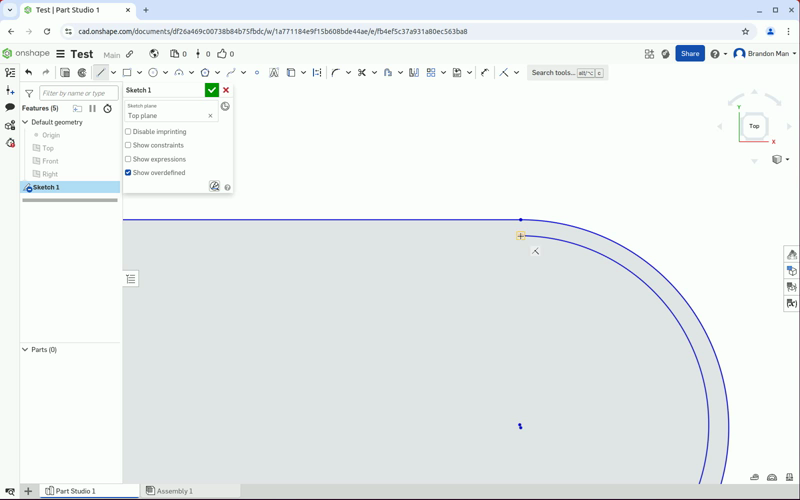
scroll(6)
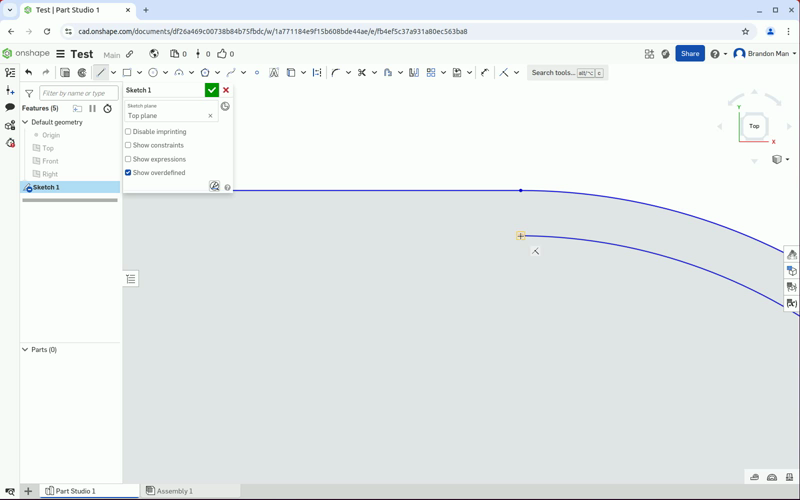
click(520, 235)
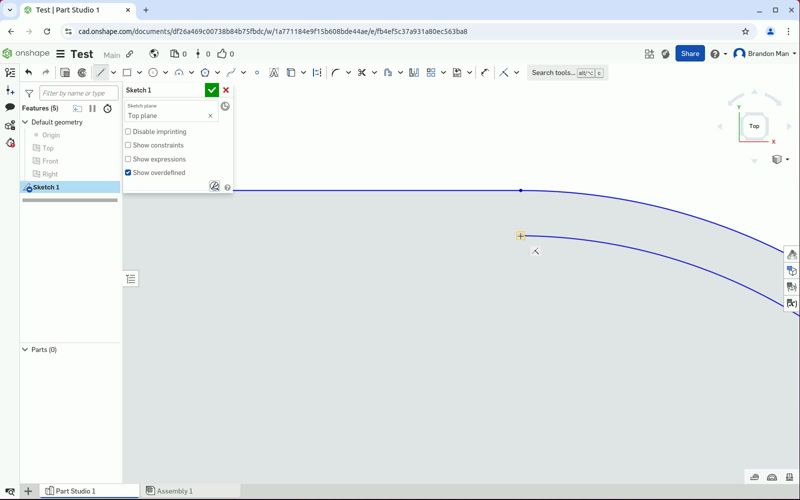
scroll(-6)
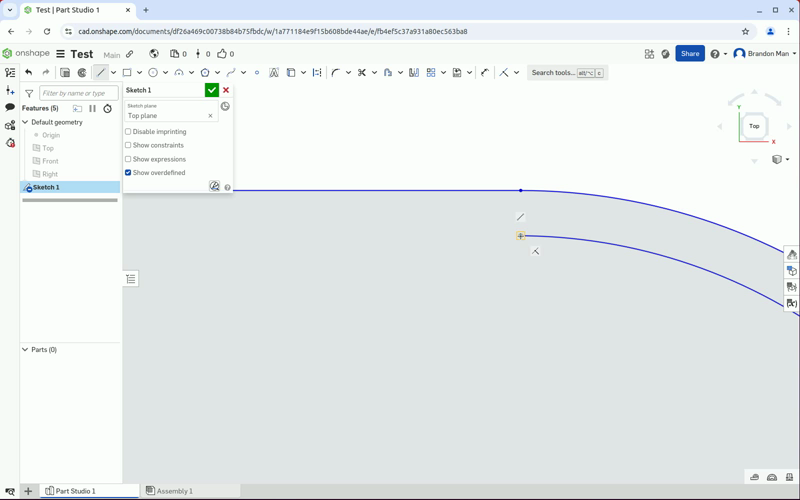
scroll(-6)
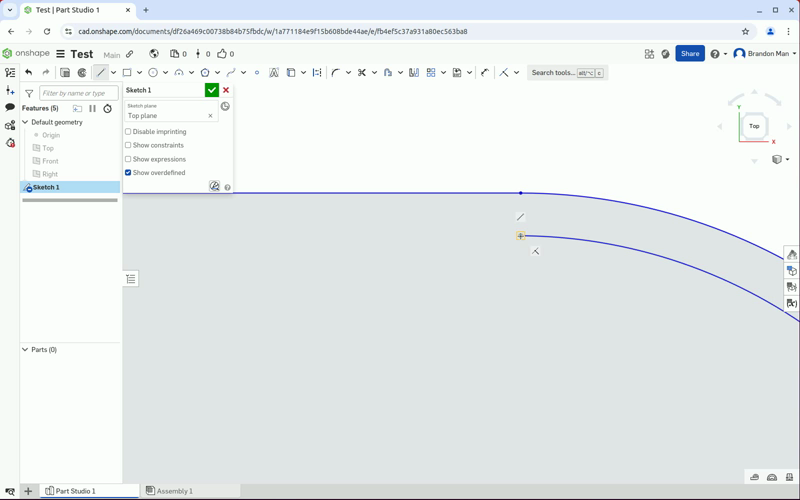
scroll(-6)
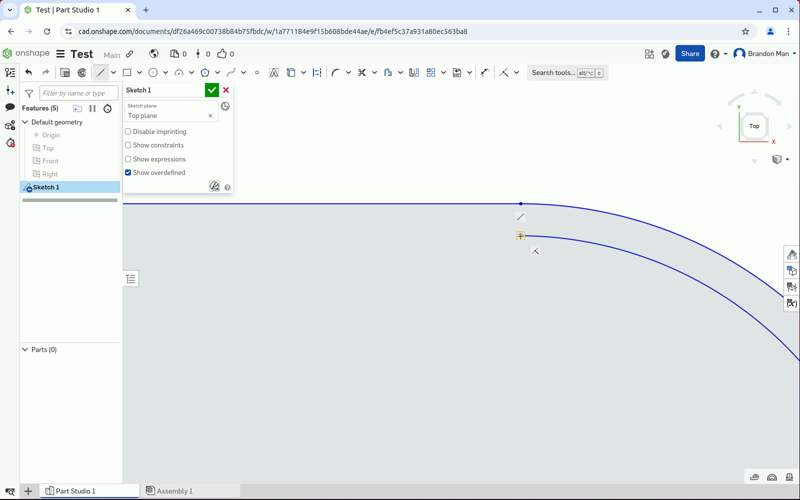
scroll(-6)
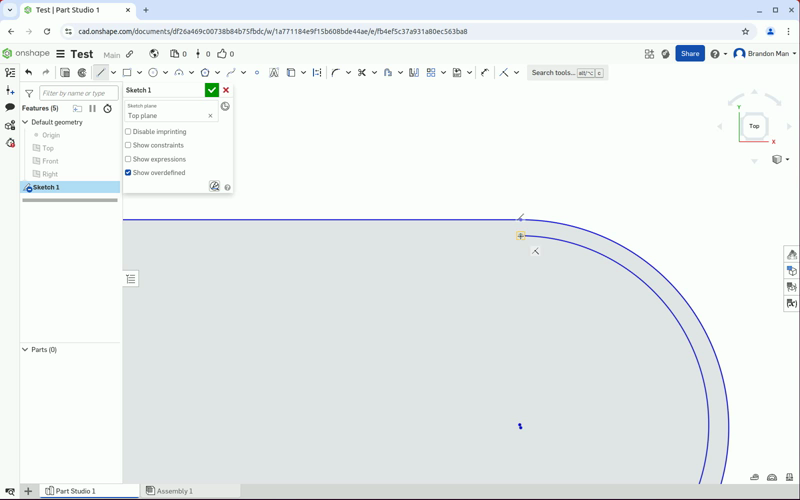
scroll(-6)
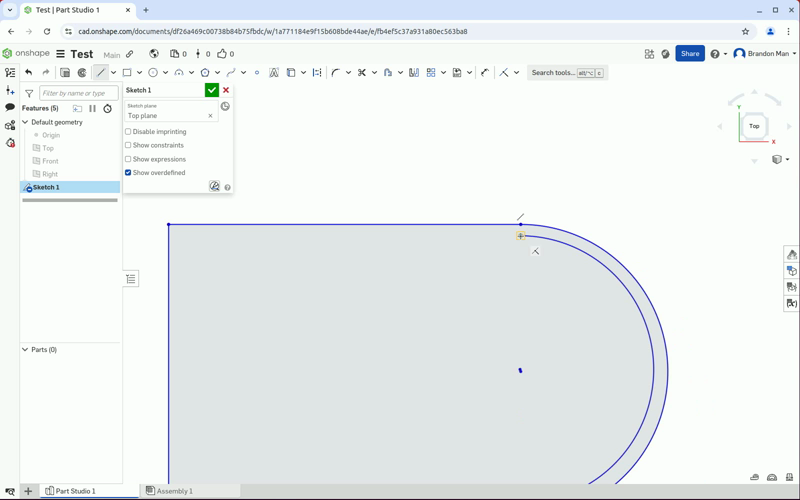
scroll(-6)
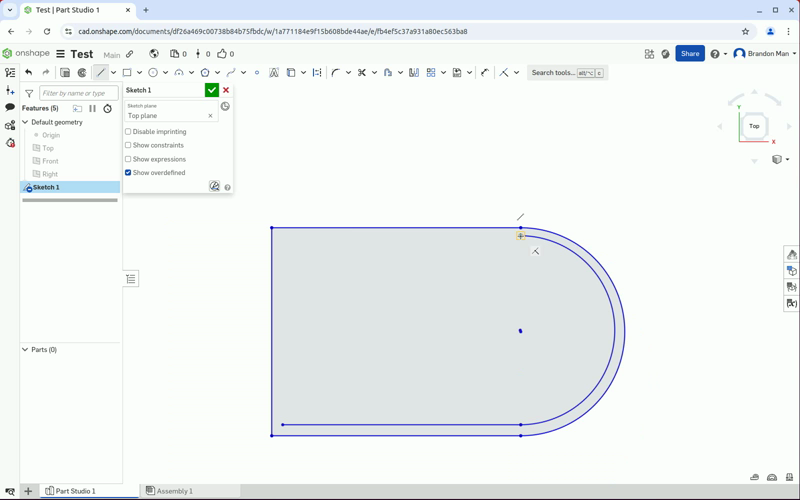
scroll(-6)
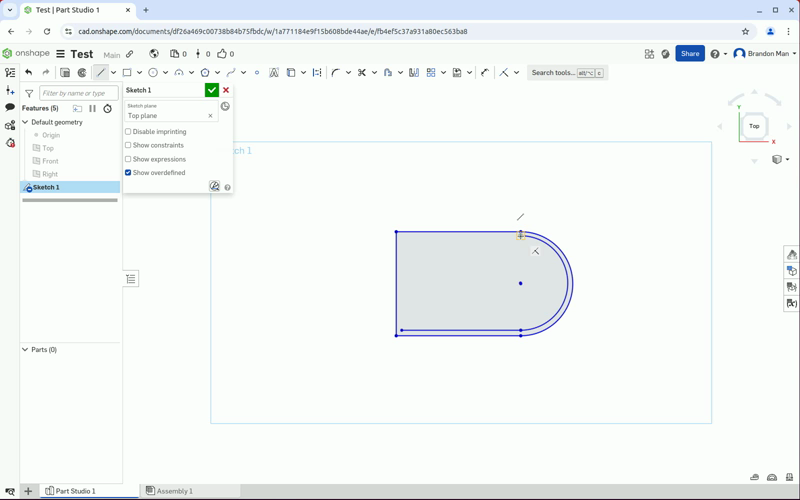
key_down(shift)
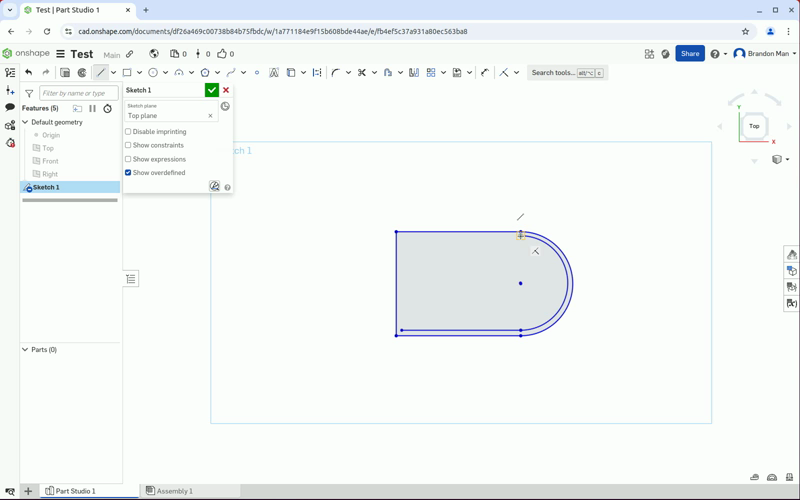
mouse_move(401, 235)
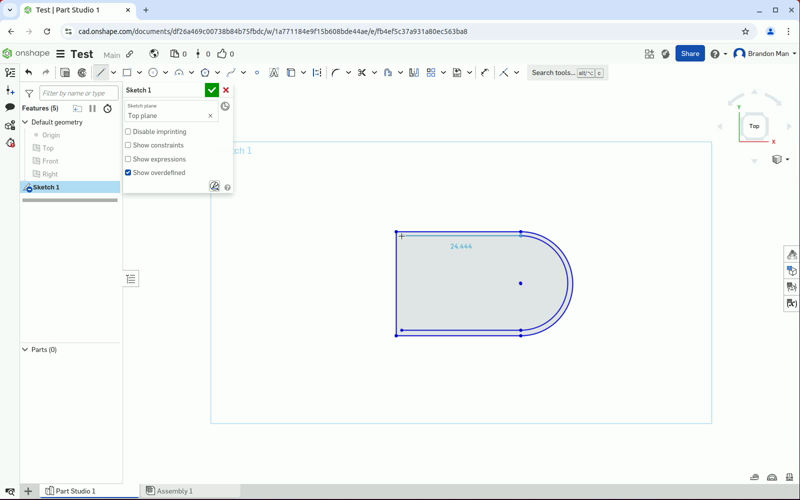
click(401, 235)
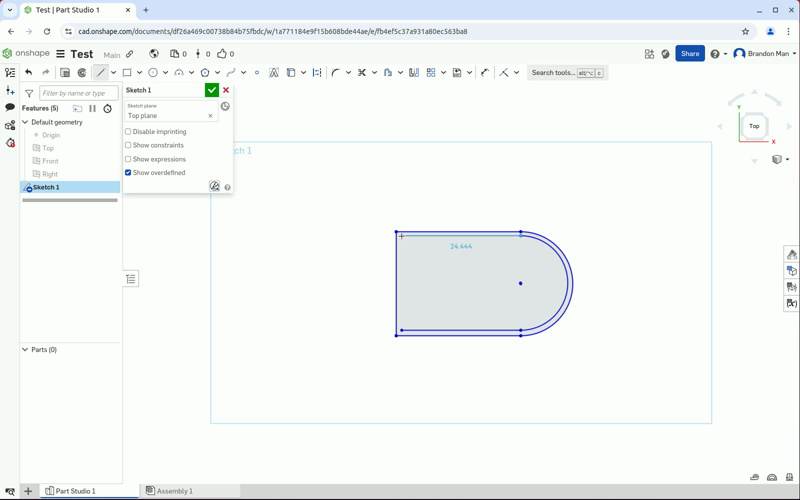
key_up(shift)
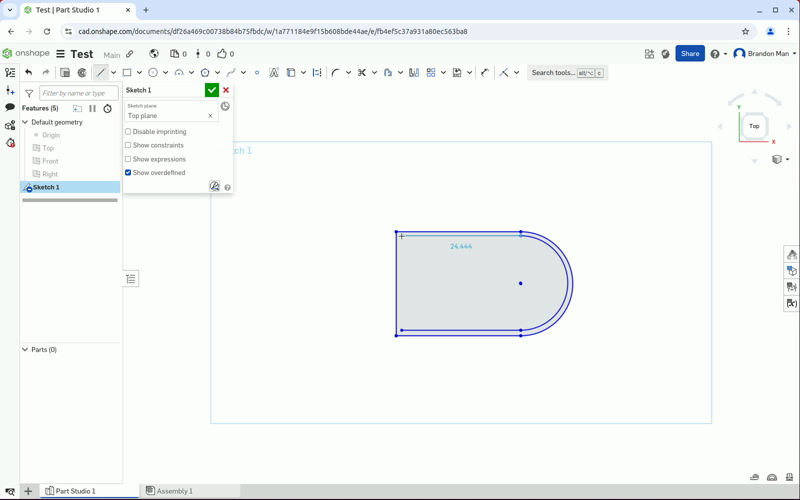
key_down(shift)
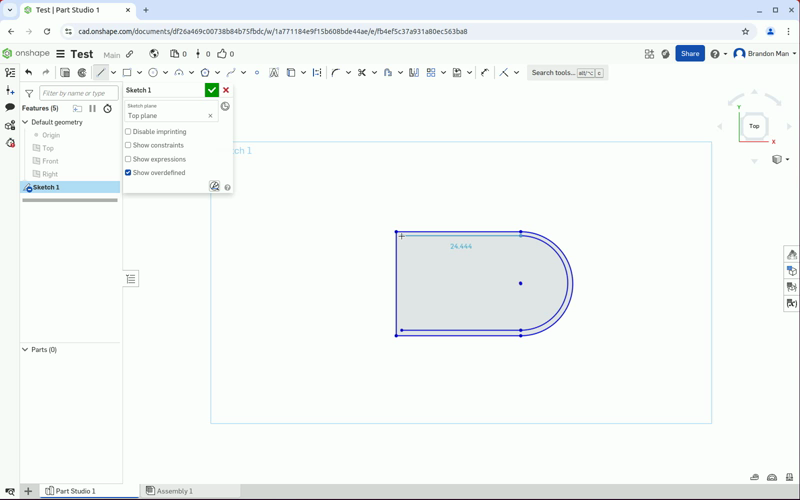
mouse_move(401, 330)
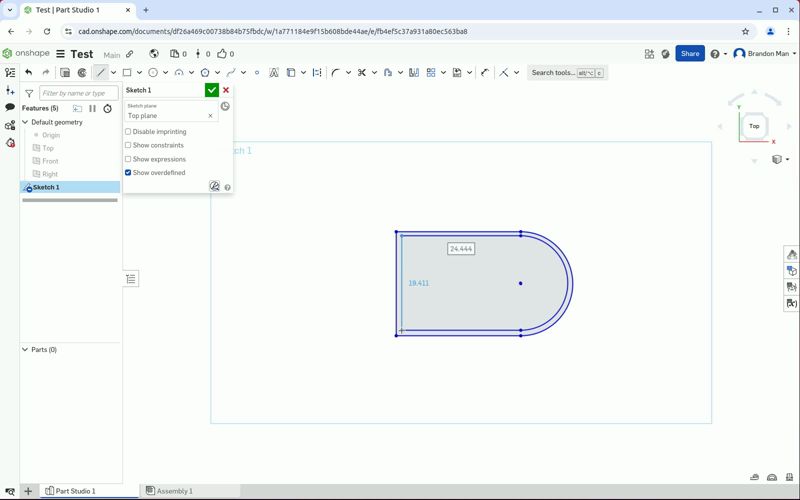
key_up(shift)
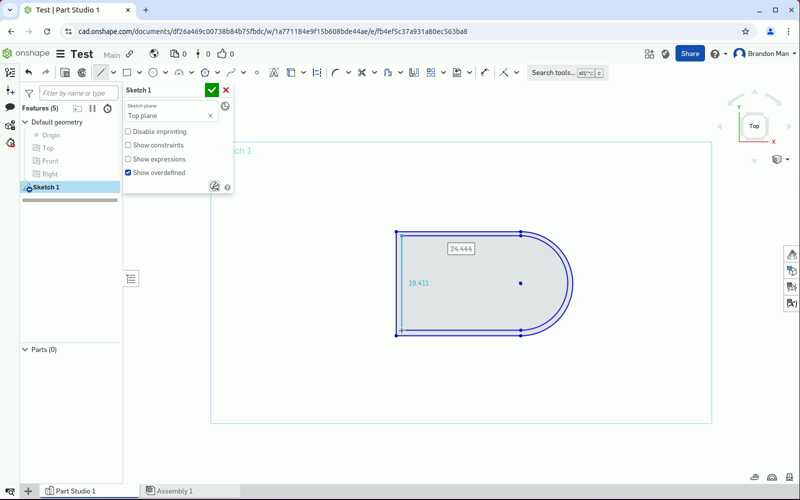
click(401, 330)
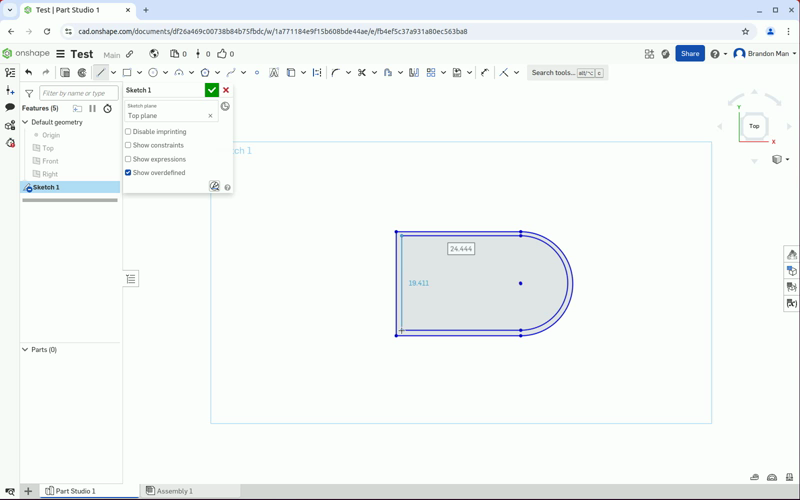
key(esc)
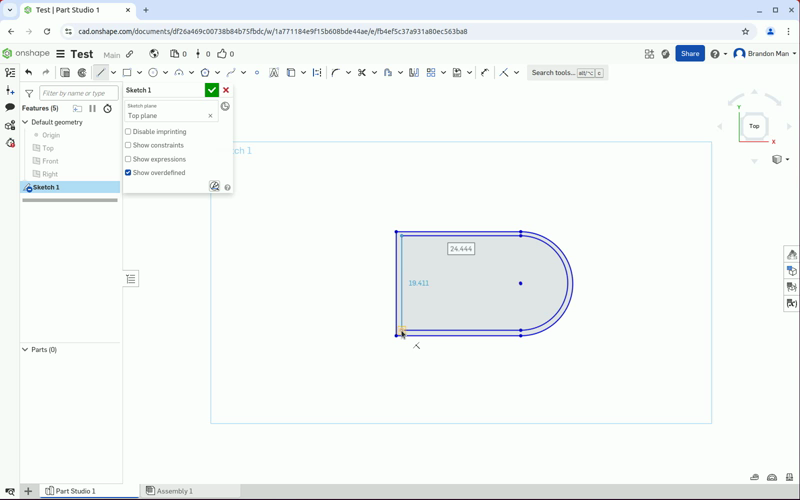
mouse_move(498, 333)
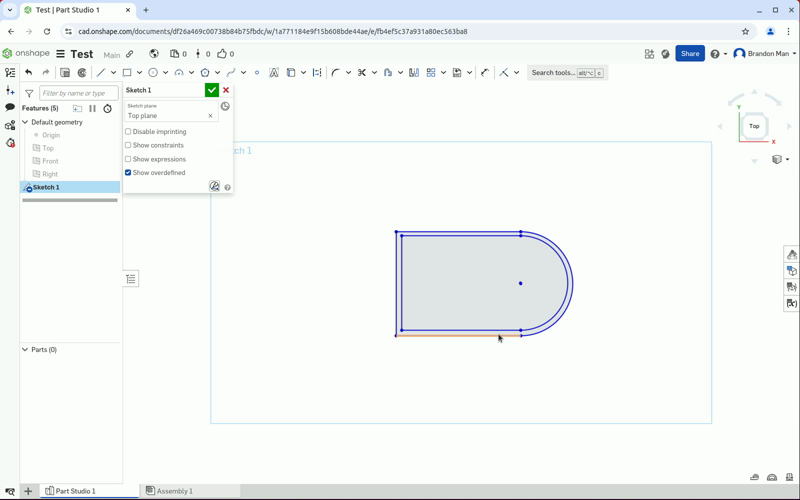
click(498, 333)
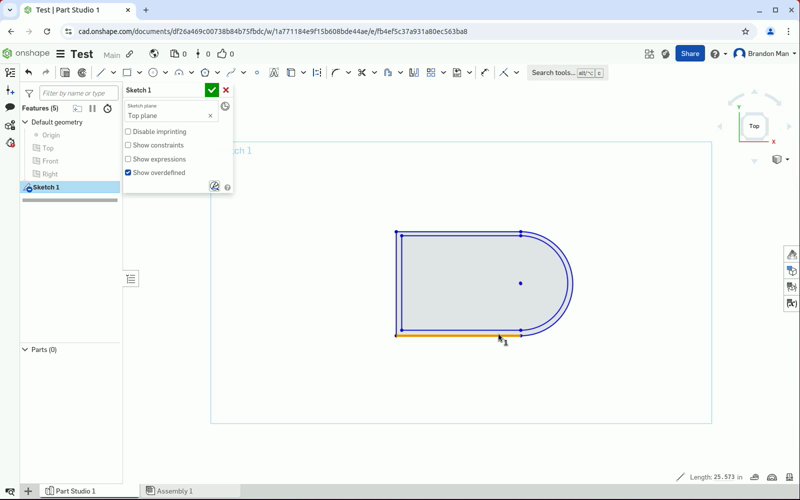
mouse_move(73, 352)
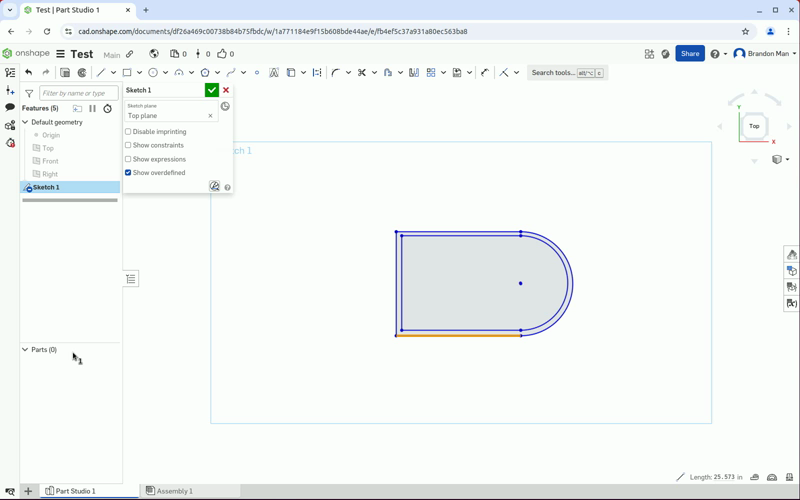
key(shift+y)
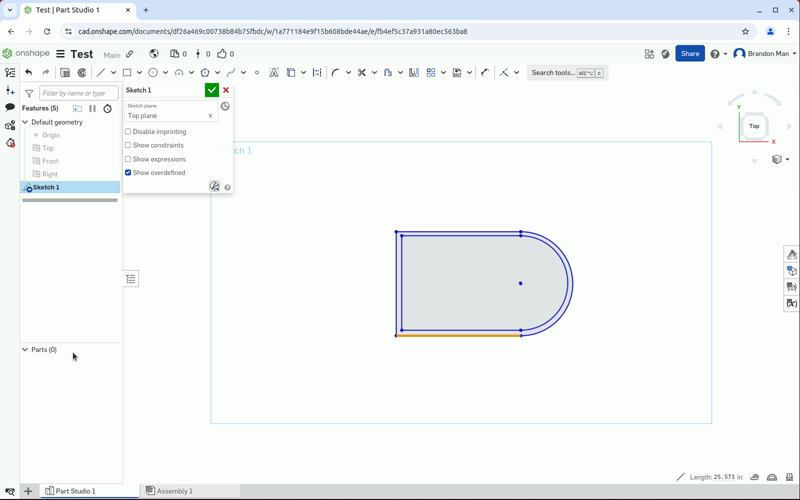
key(shift+e)
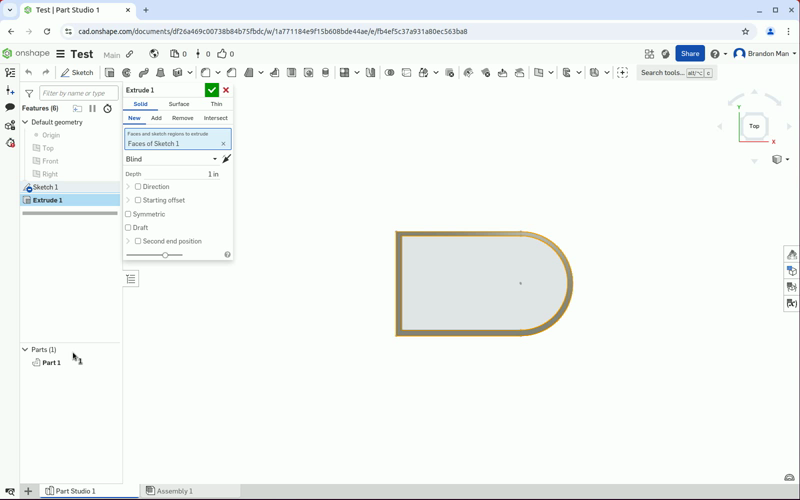
mouse_move(143, 106)
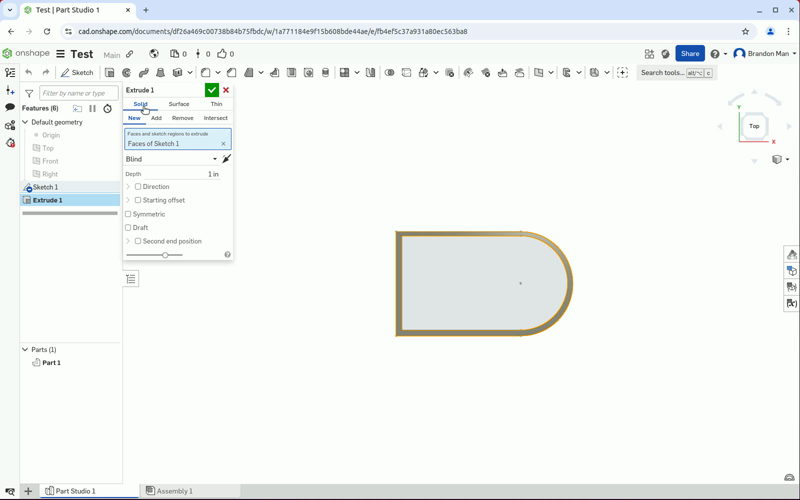
click(143, 106)
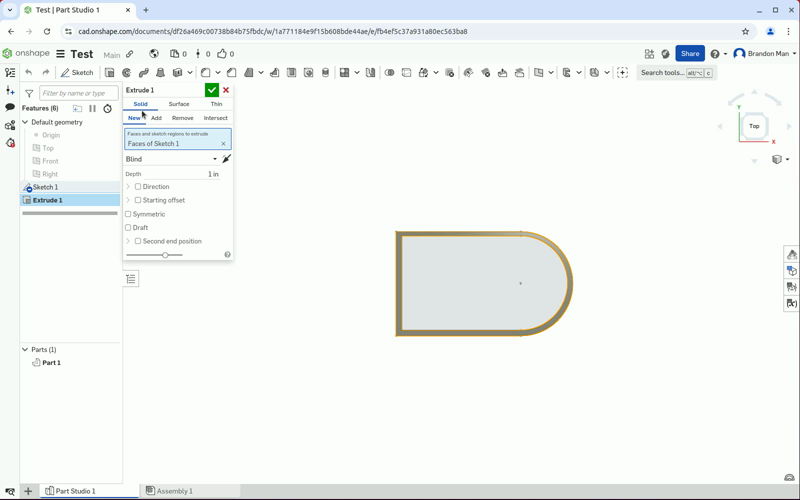
mouse_move(137, 120)
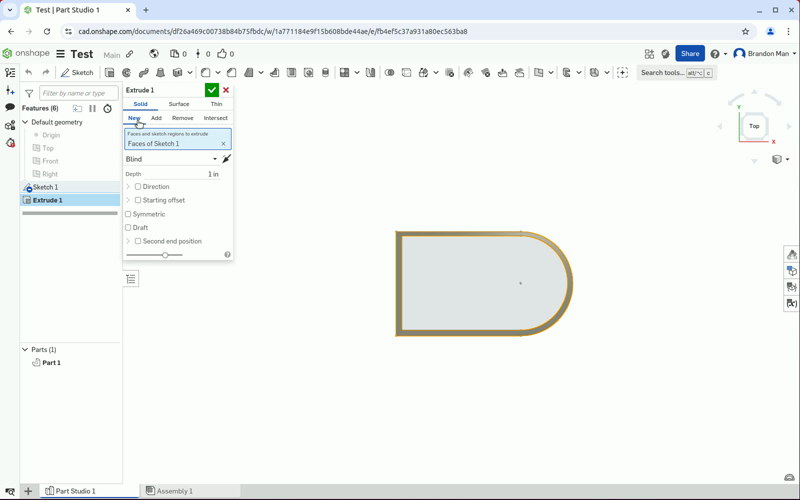
click(137, 120)
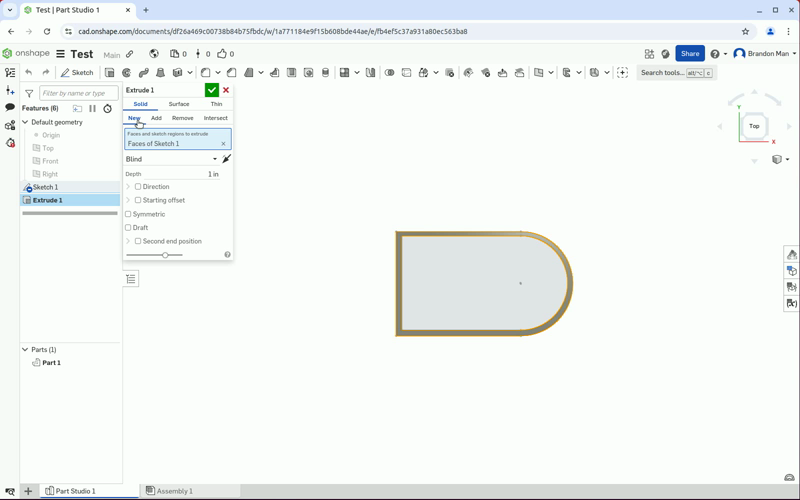
key(tab, 4)
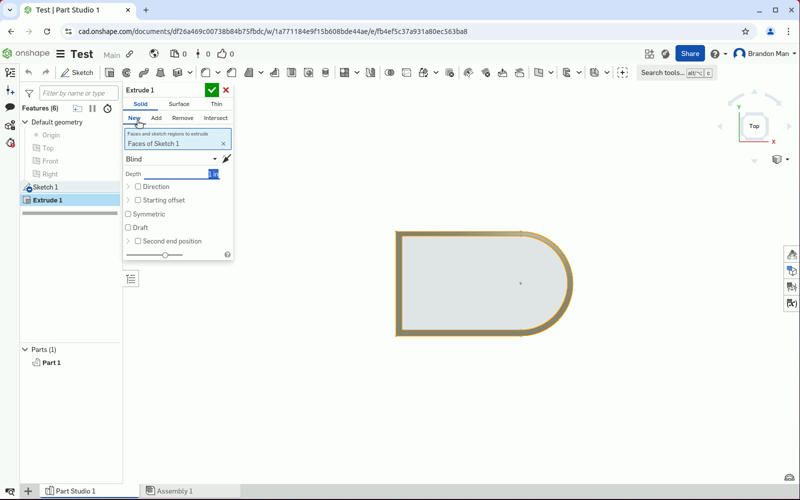
text(14.683)
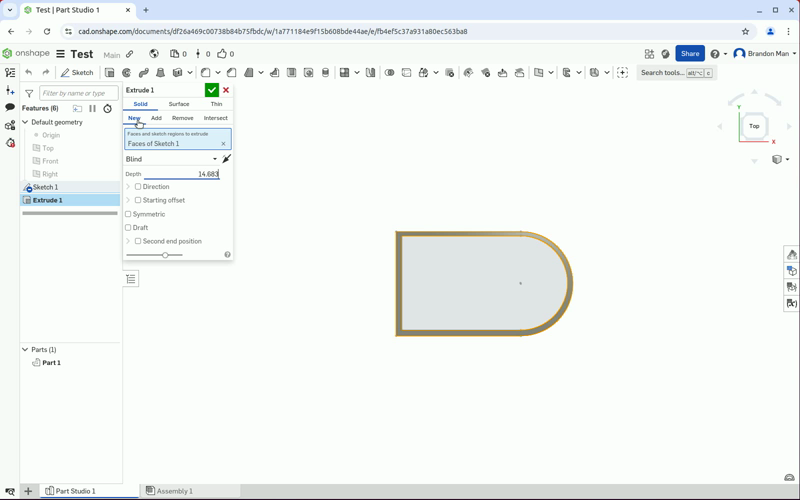
key(enter)
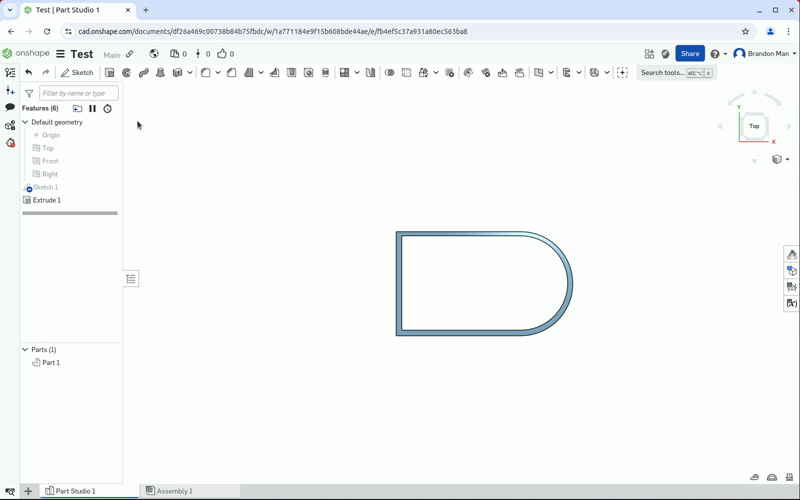
key(shift+h)
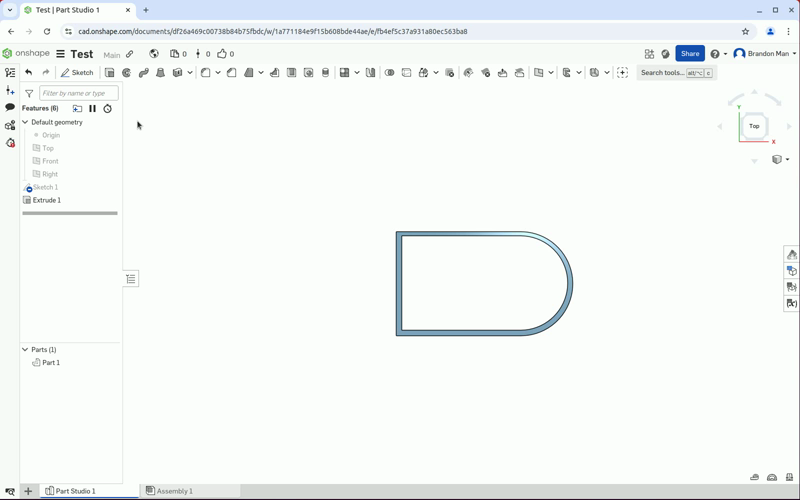
key(shift+h)
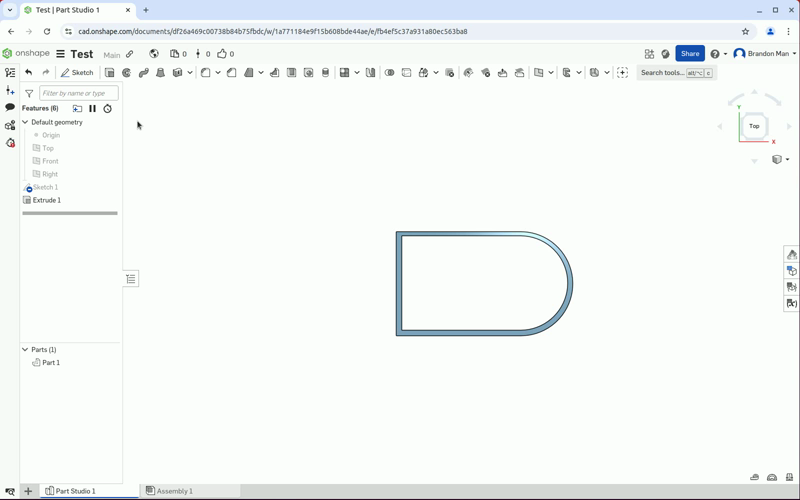
mouse_move(73, 189)
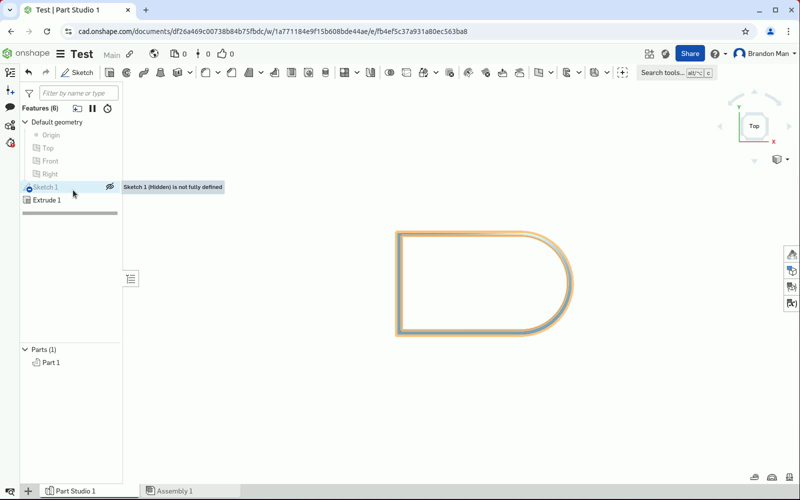
click(73, 189)
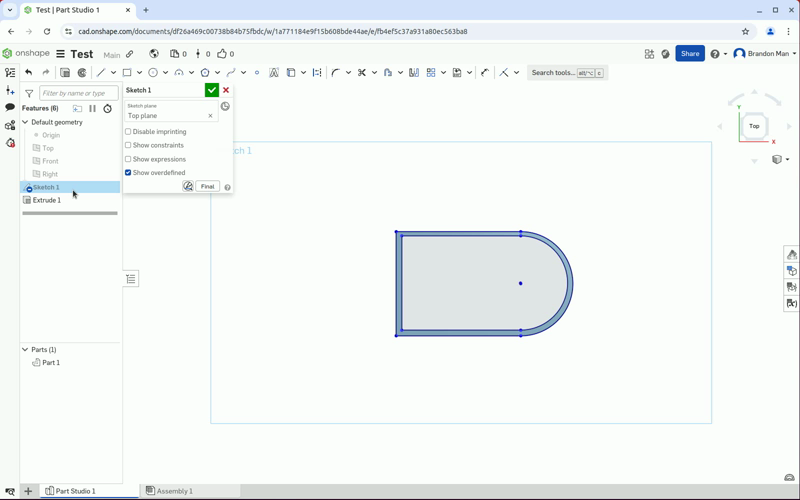
mouse_move(229, 92)
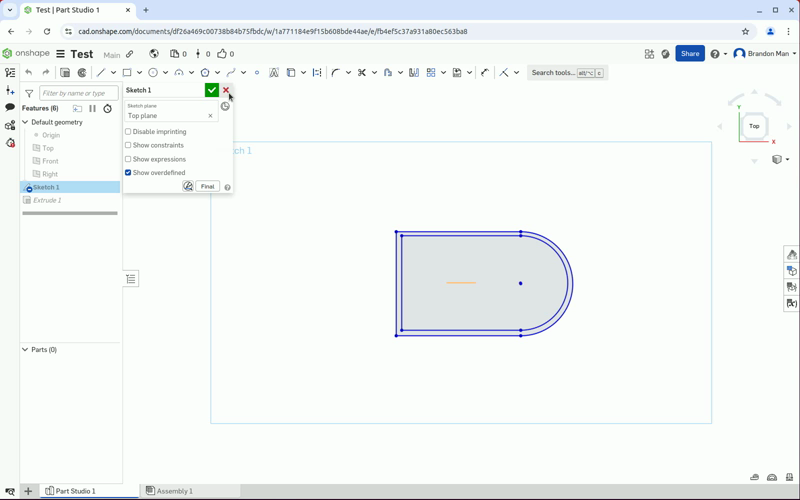
click(229, 92)
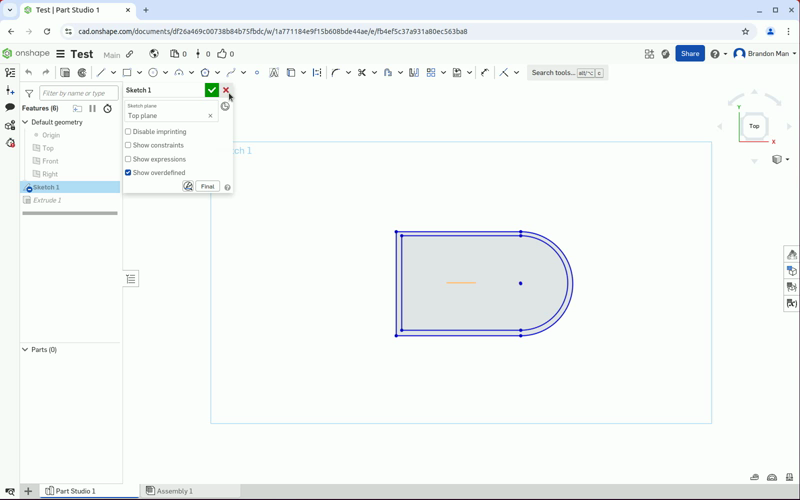
key(shift+s)
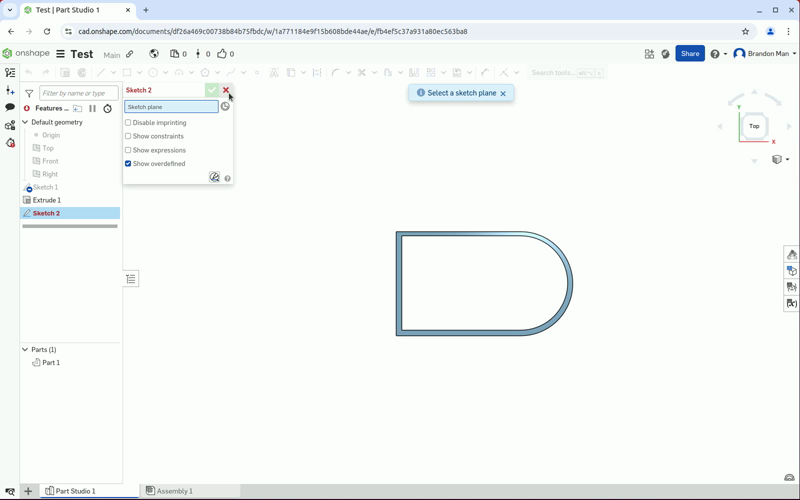
mouse_move(73, 150)
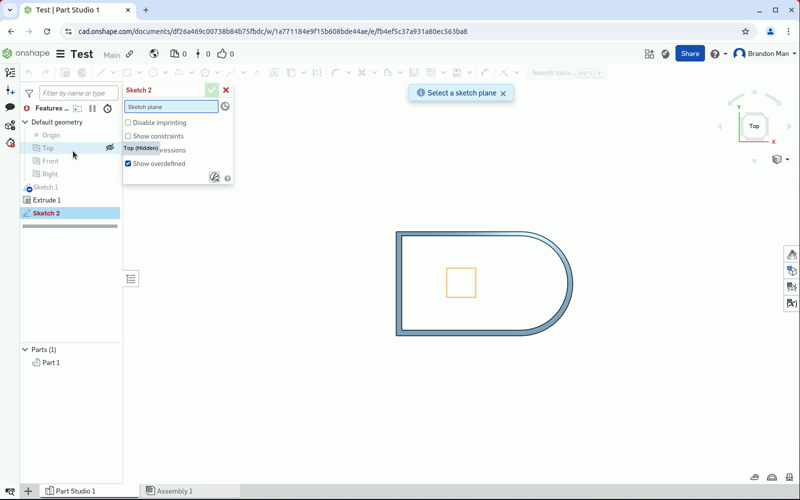
click(73, 150)
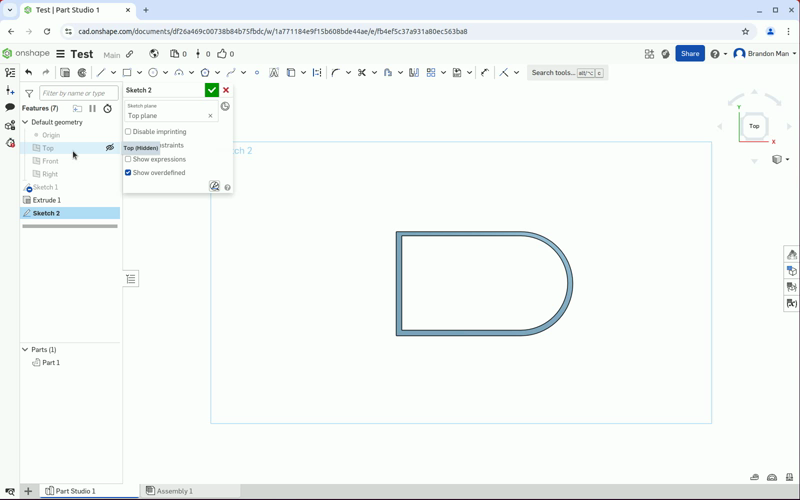
mouse_move(73, 352)
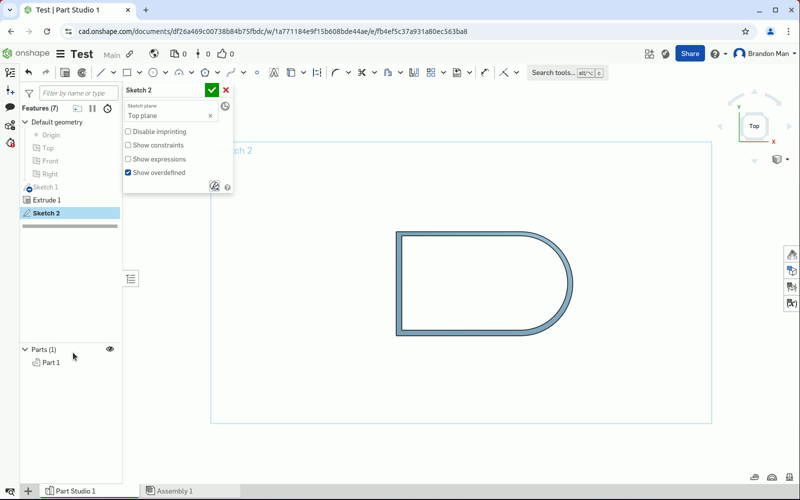
key(y)
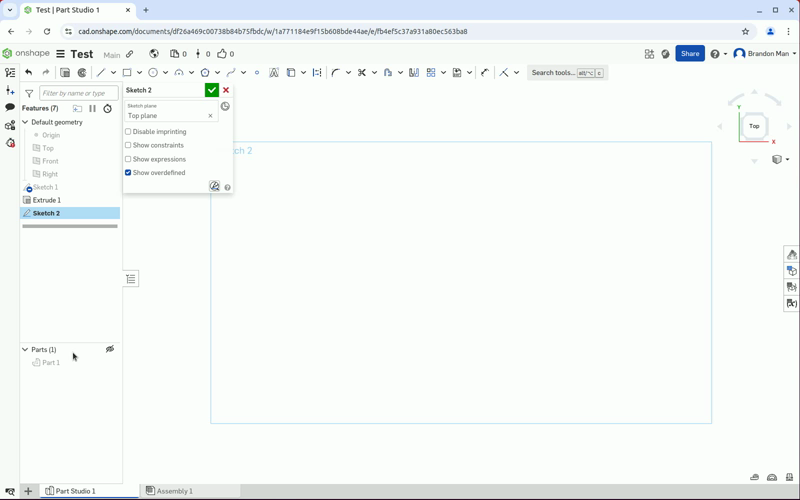
key(l)
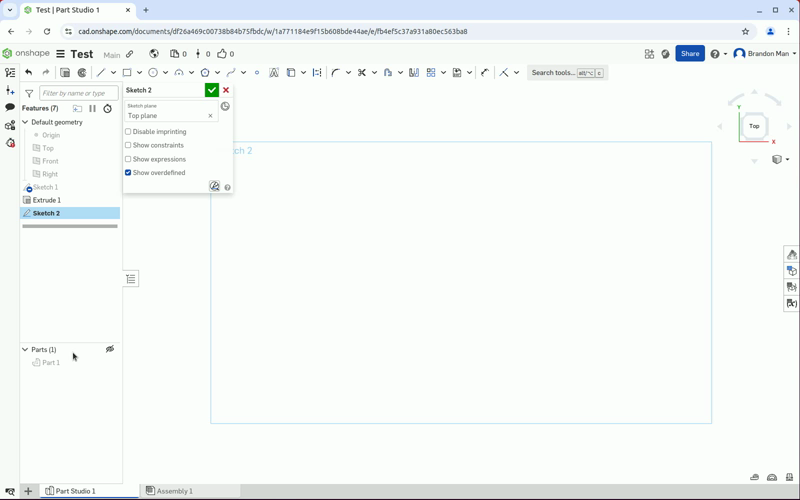
key_down(shift)
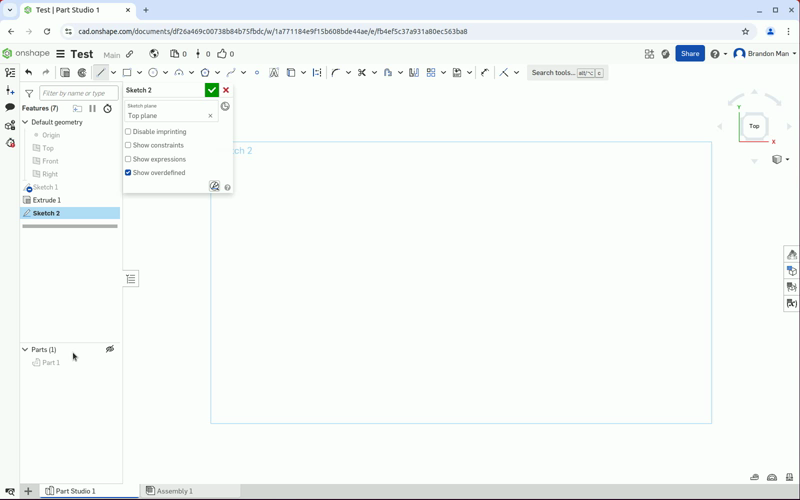
mouse_move(401, 330)
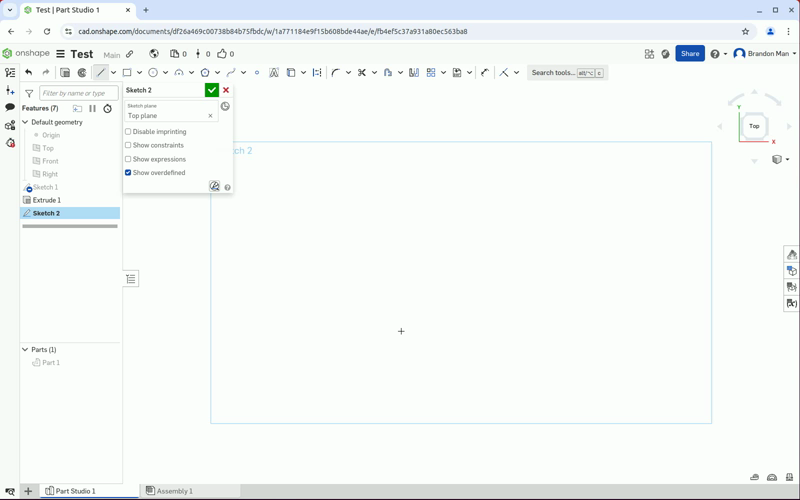
click(401, 330)
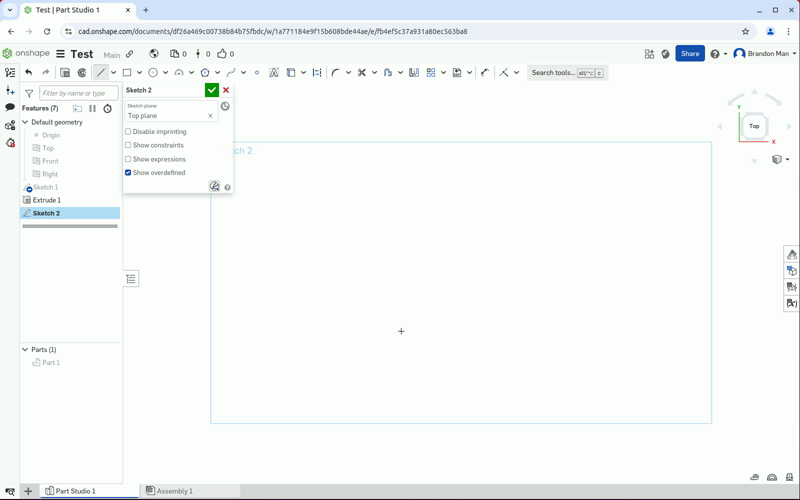
key_up(shift)
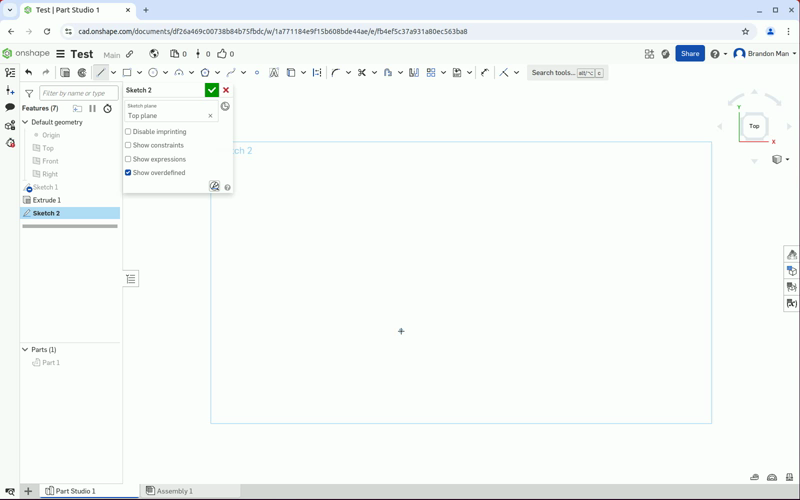
key_down(shift)
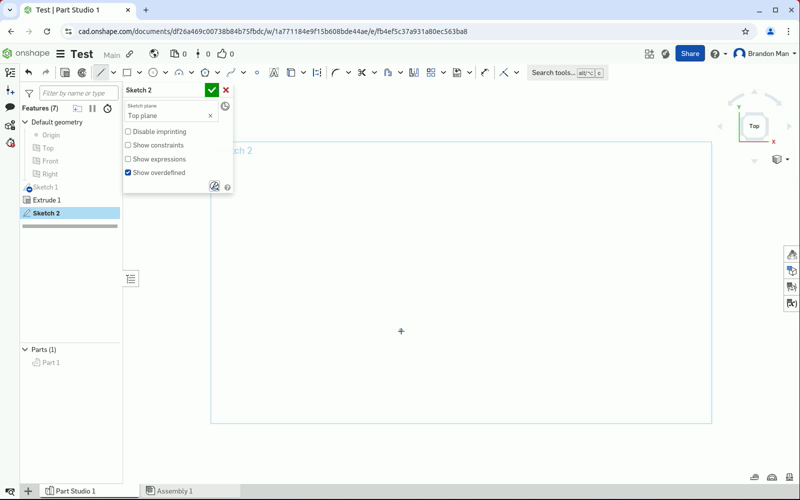
mouse_move(520, 330)
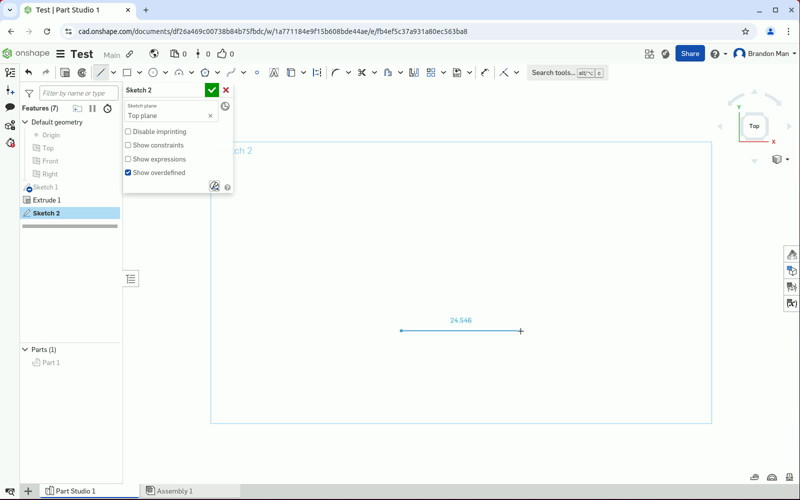
click(520, 330)
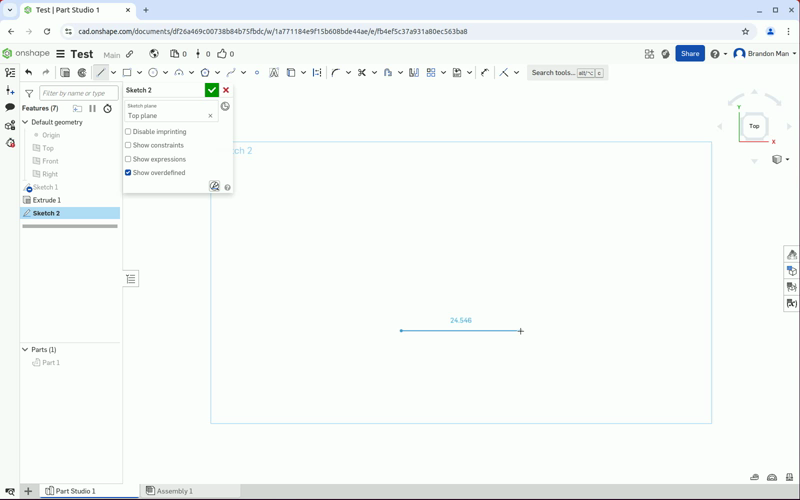
key_up(shift)
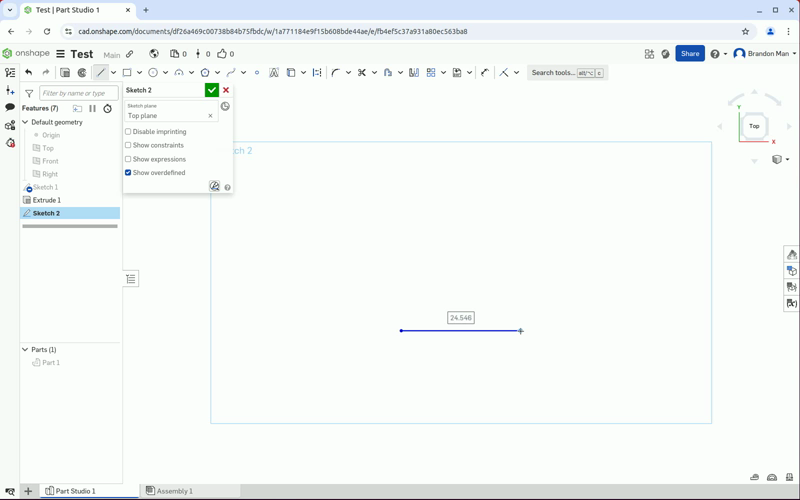
key_down(shift)
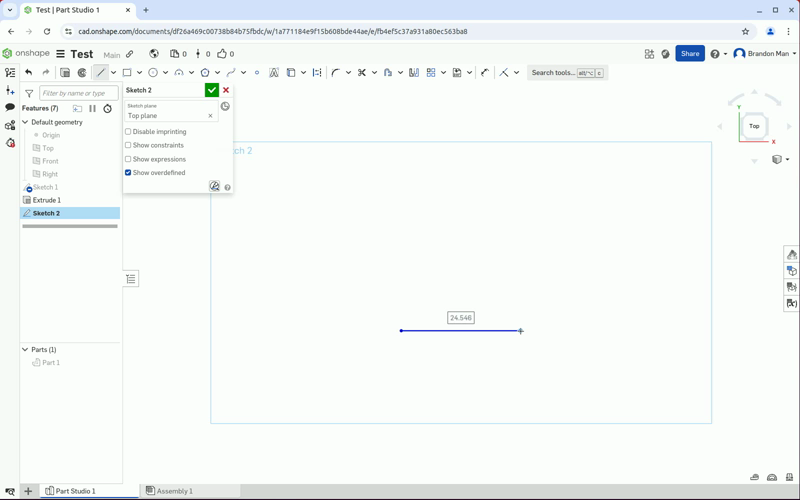
mouse_move(520, 235)
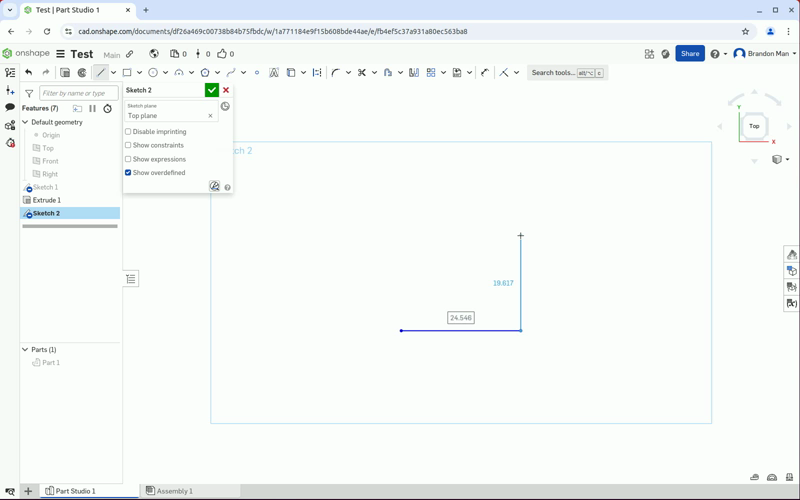
click(520, 235)
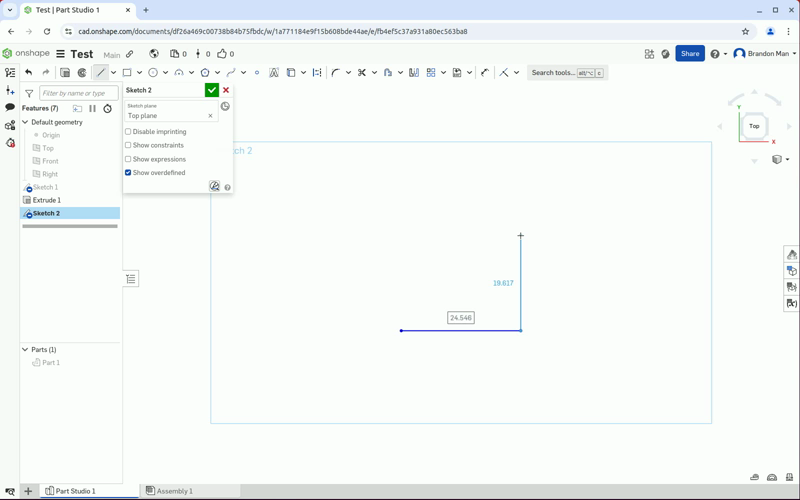
key_up(shift)
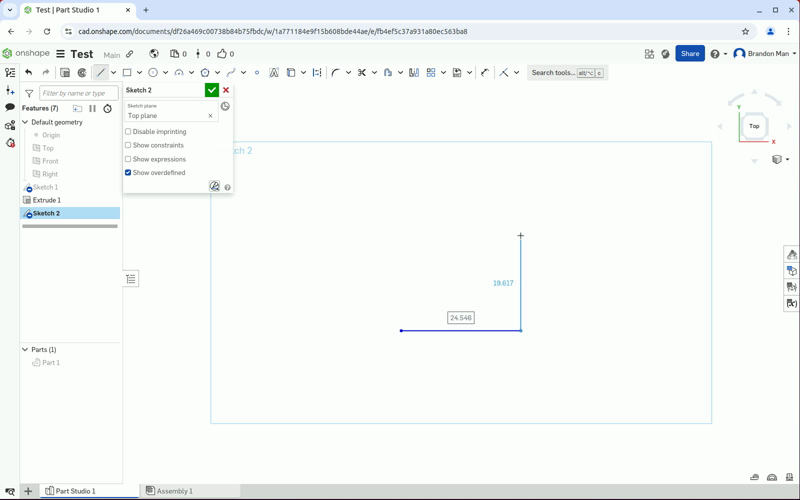
key_down(shift)
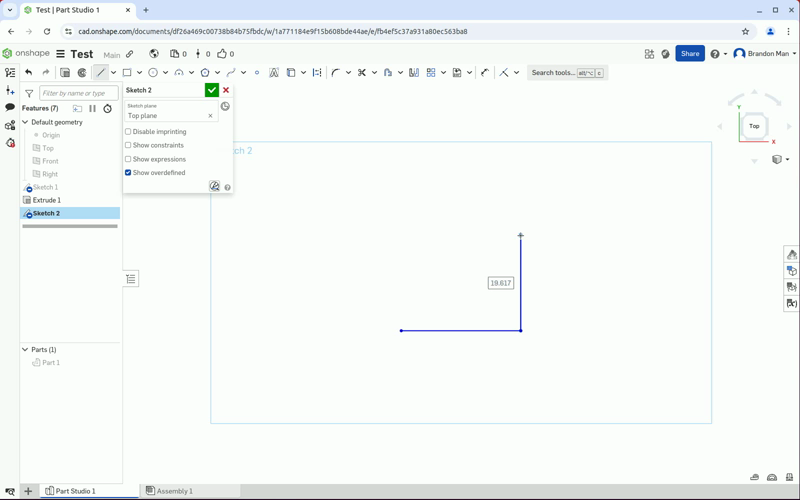
mouse_move(401, 235)
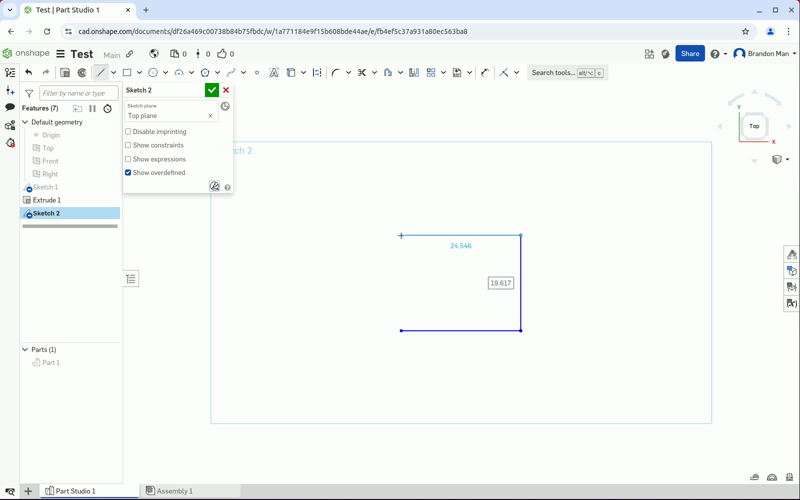
click(401, 235)
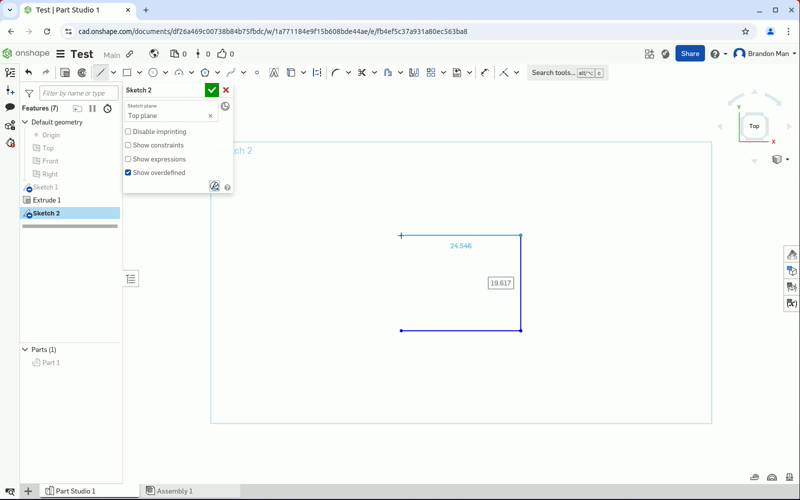
key_up(shift)
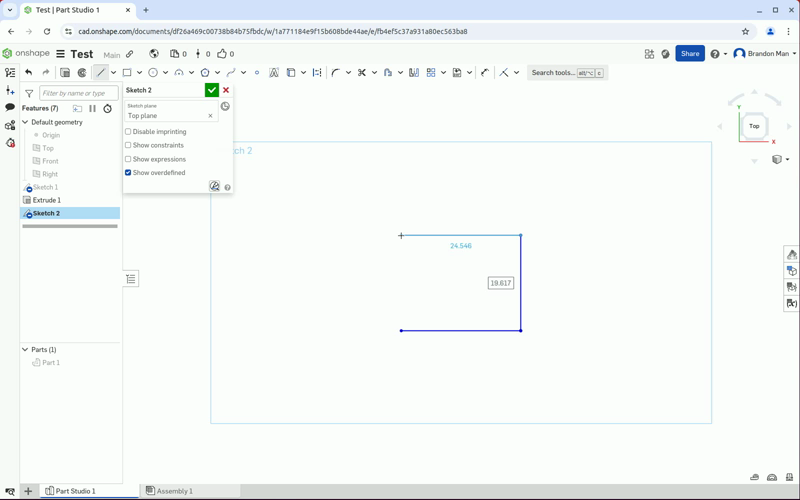
key_down(shift)
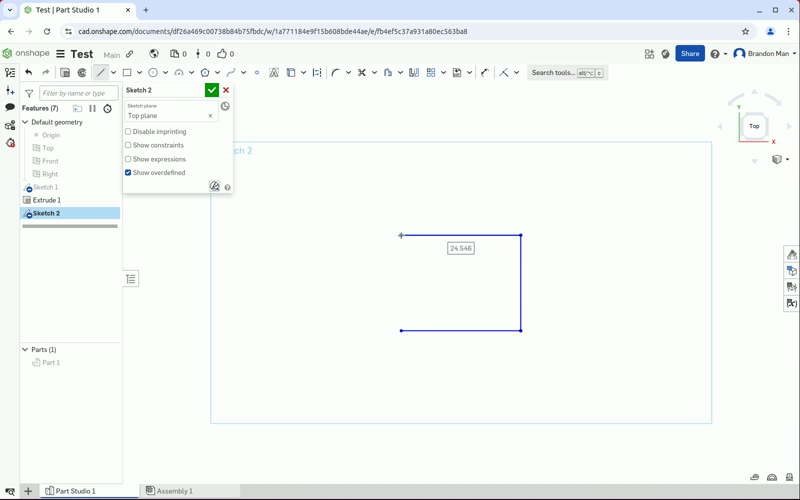
mouse_move(401, 330)
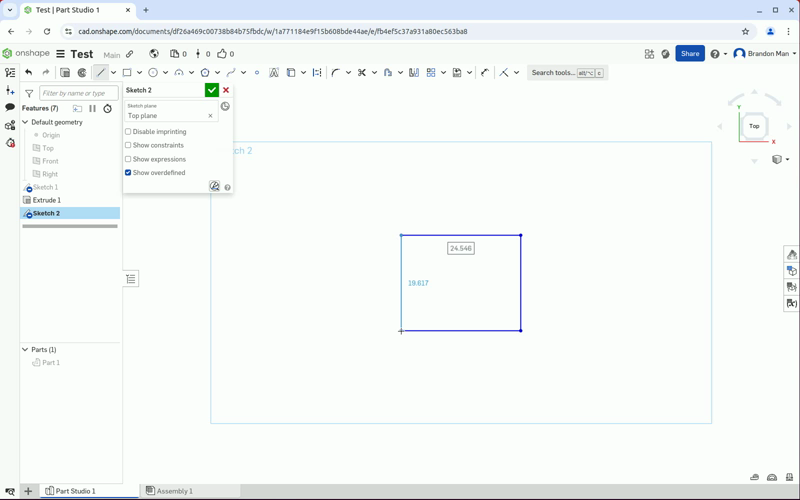
key_up(shift)
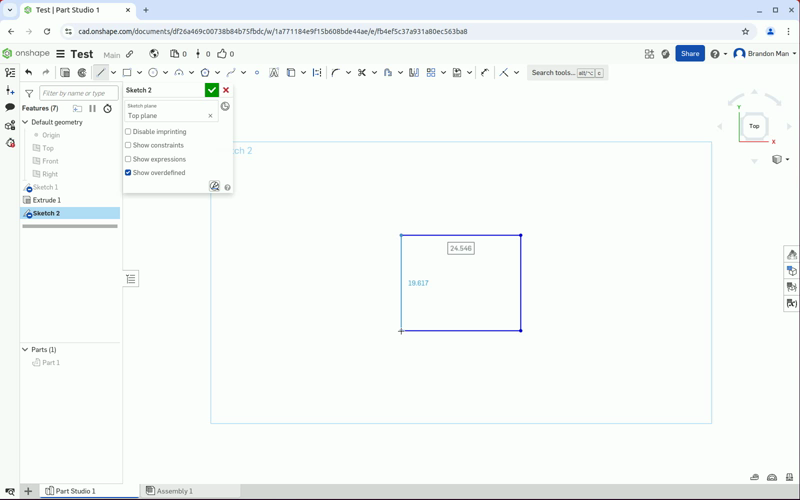
click(401, 330)
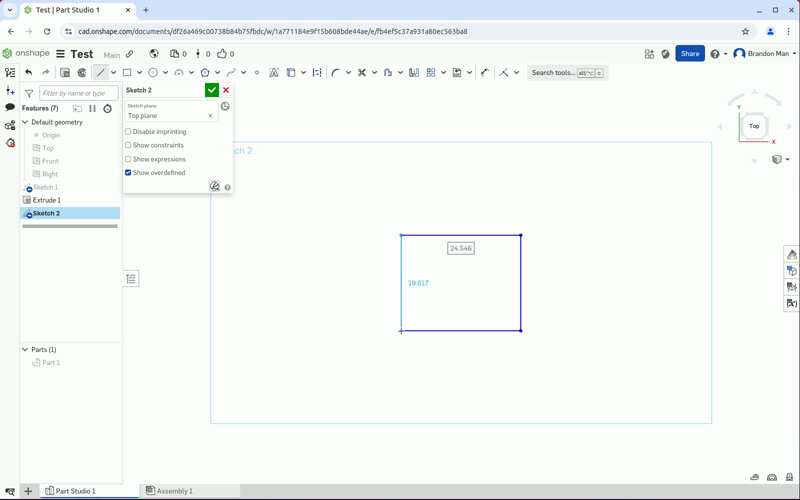
key(esc)
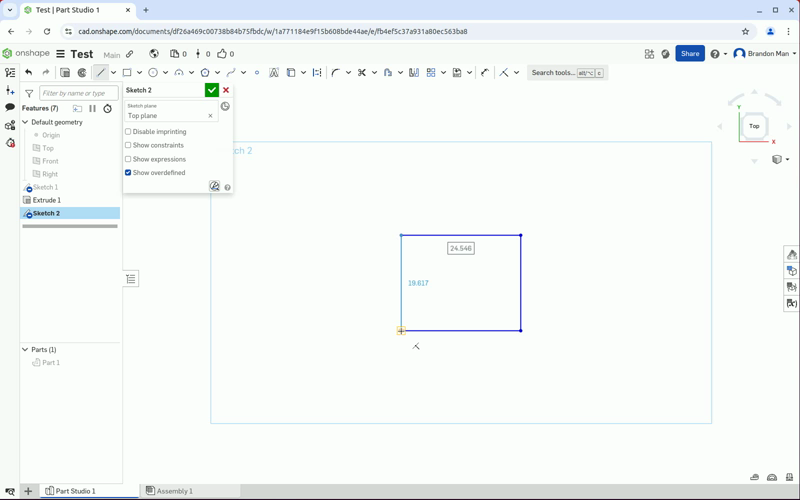
mouse_move(476, 269)
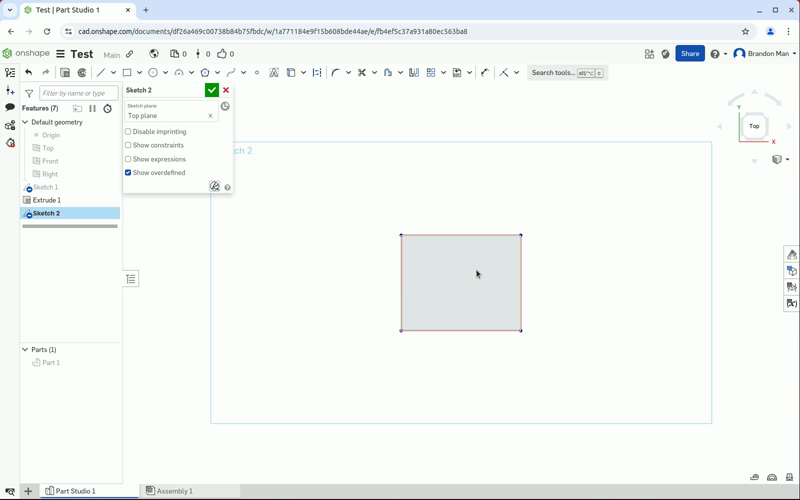
click(476, 269)
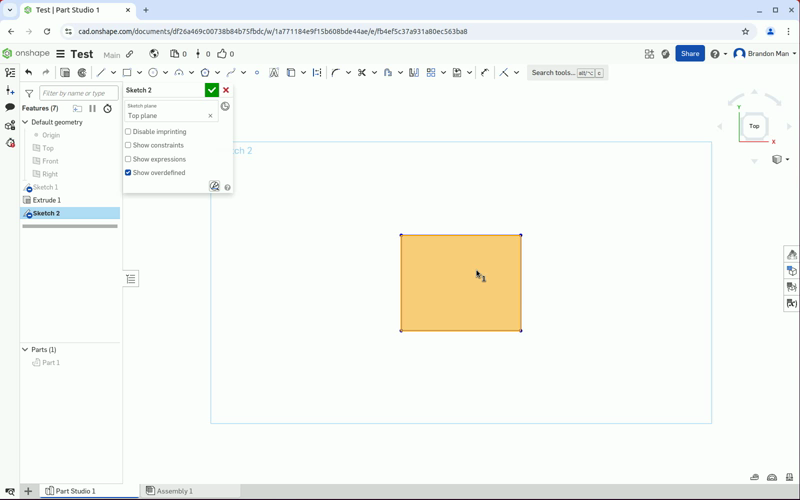
mouse_move(73, 352)
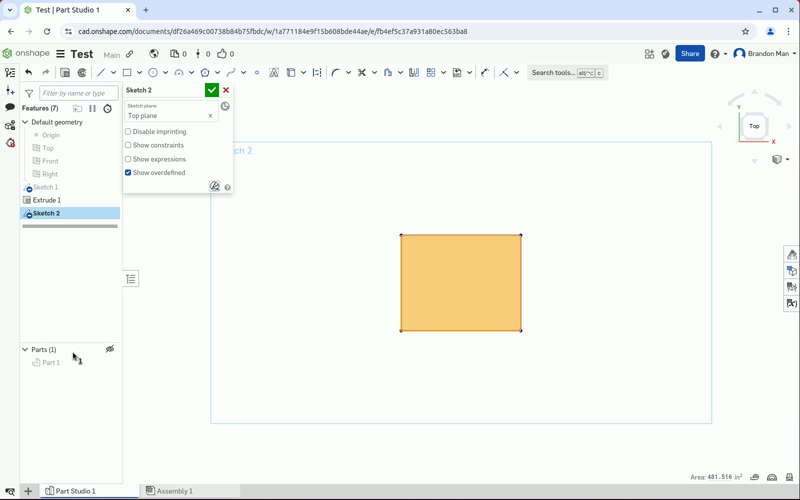
key(shift+y)
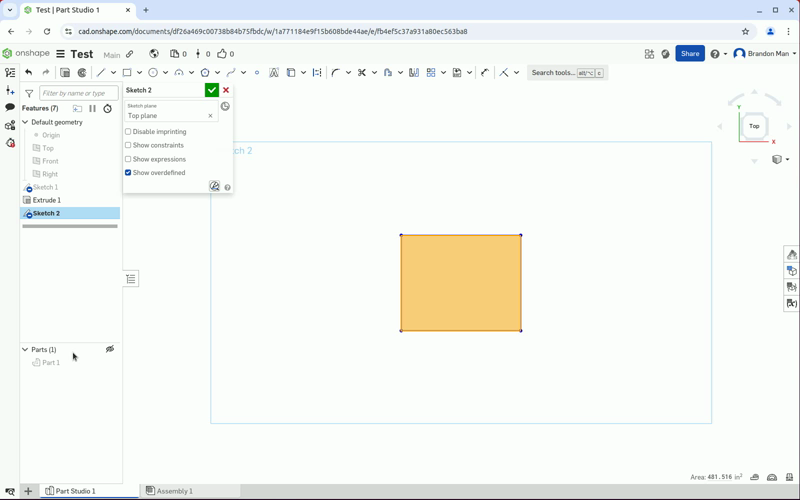
key(shift+e)
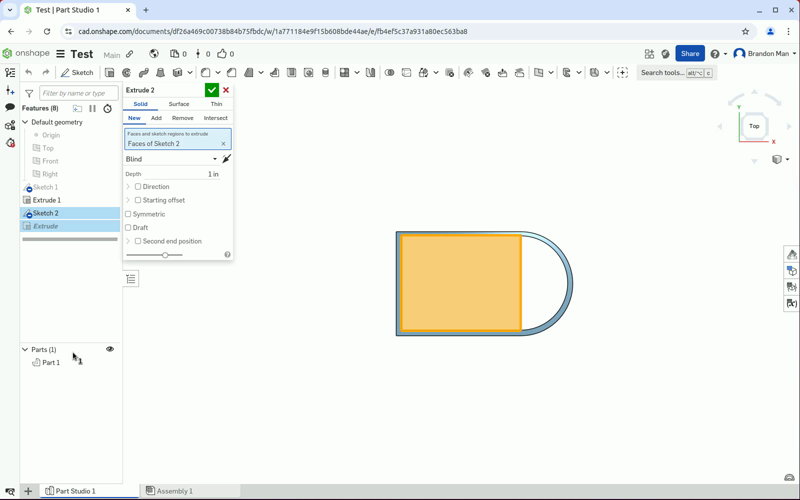
mouse_move(143, 106)
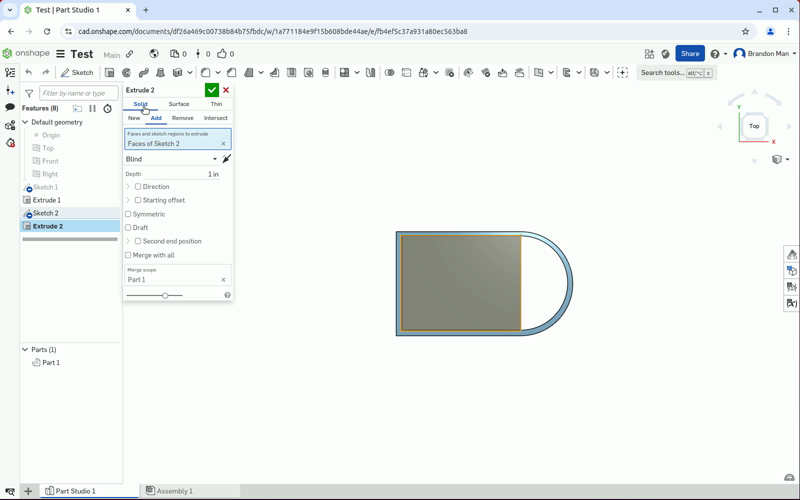
click(143, 106)
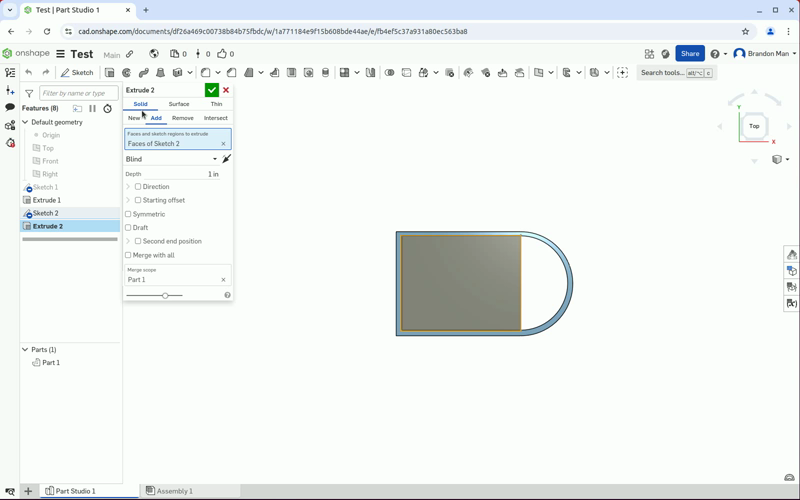
mouse_move(137, 120)
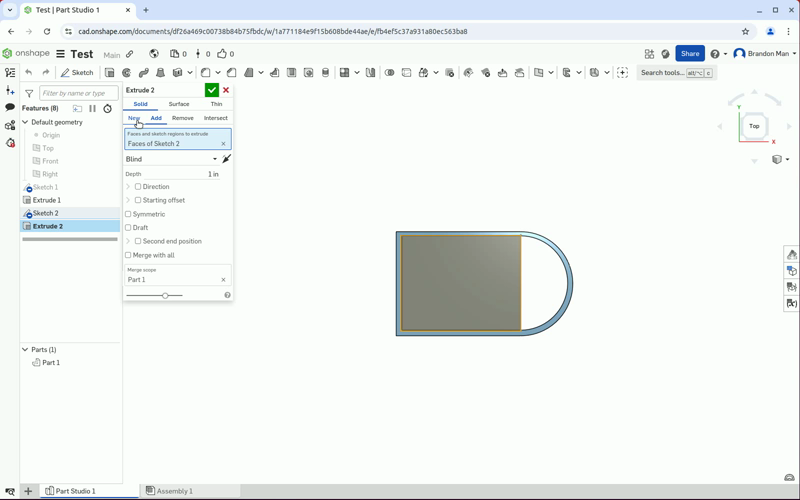
click(137, 120)
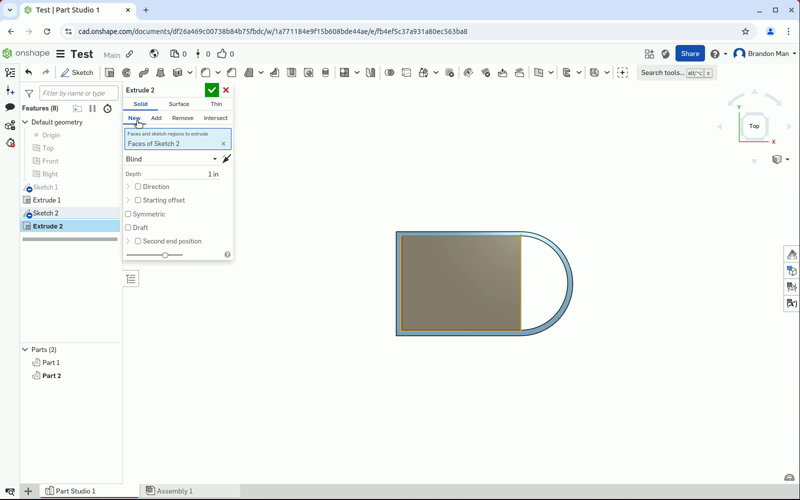
key(tab, 4)
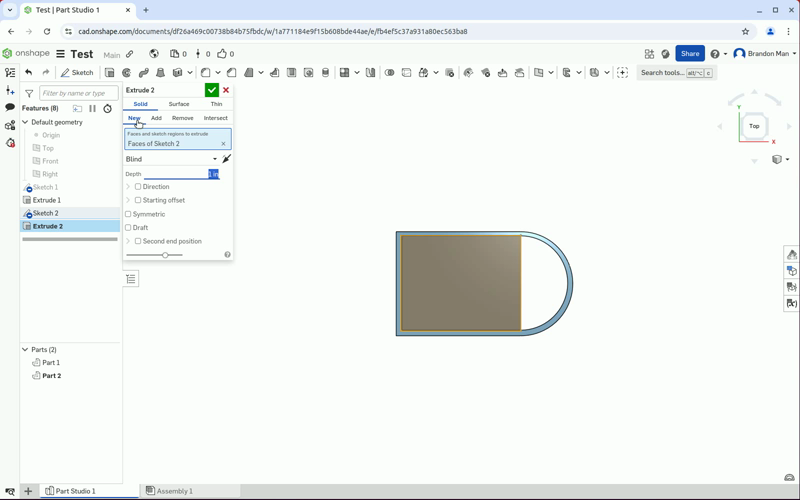
text(4.814)
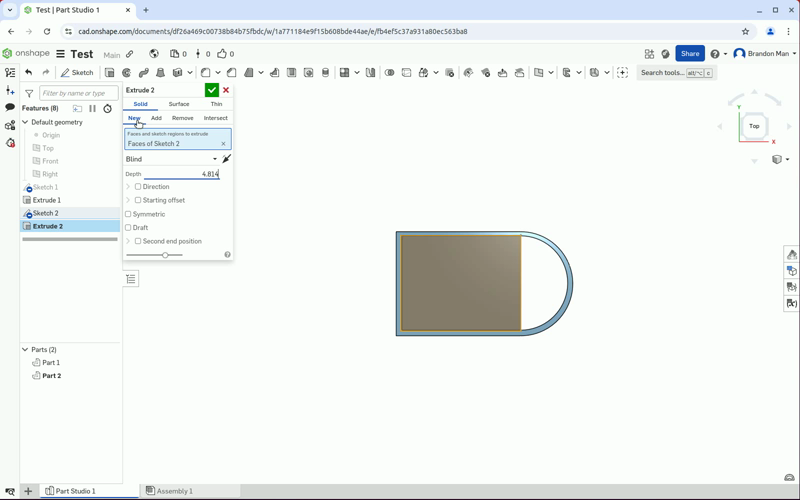
key(enter)
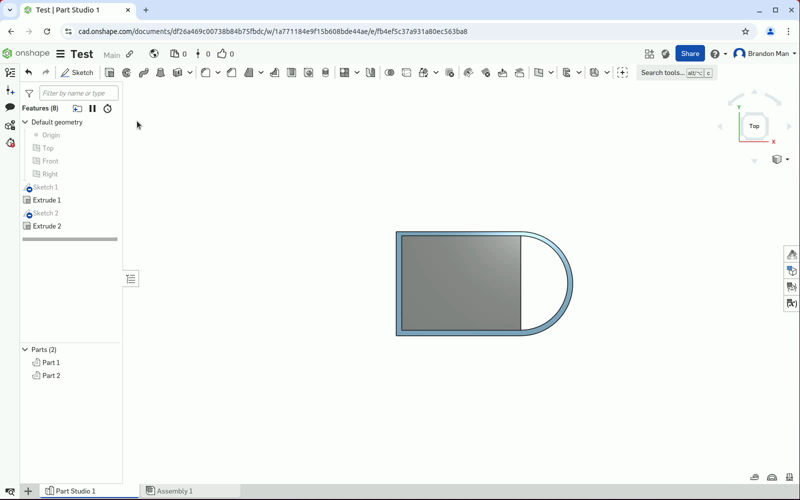
key(shift+h)
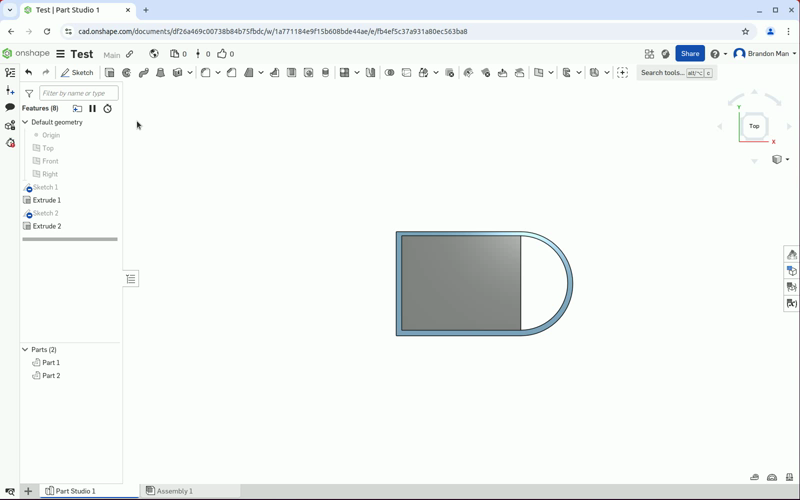
key(shift+h)
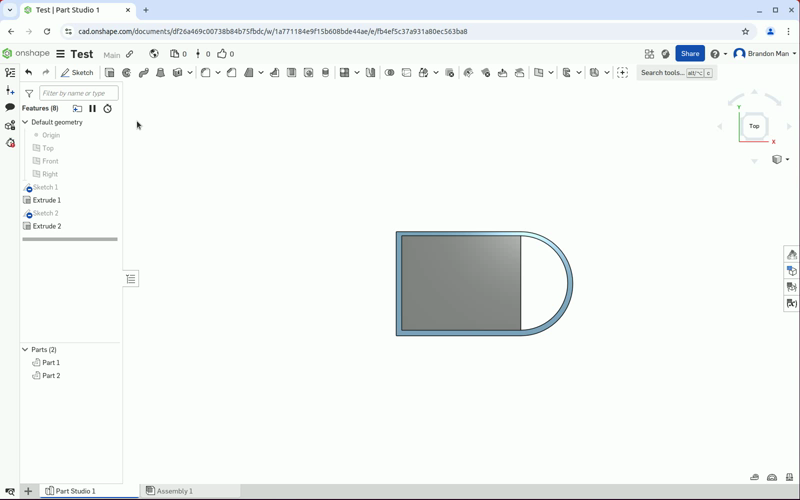
mouse_move(73, 189)
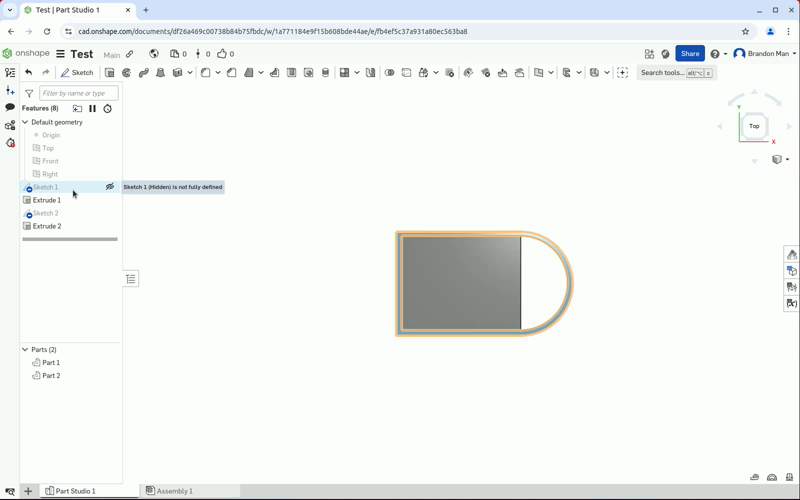
click(73, 189)
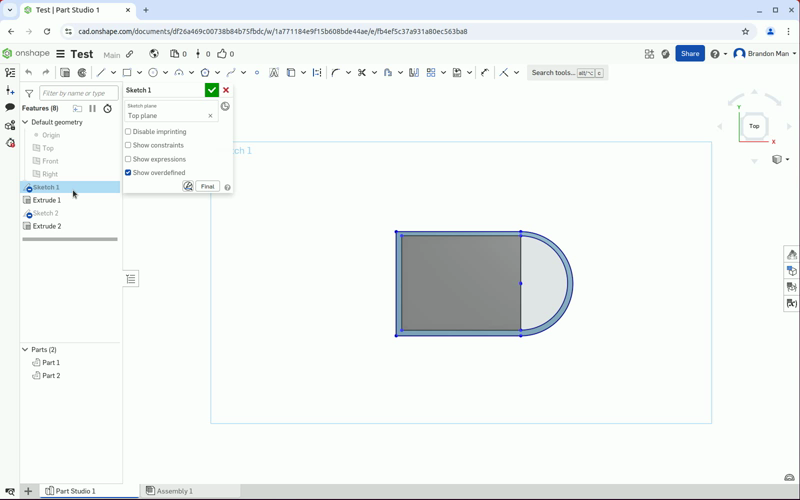
mouse_move(229, 92)
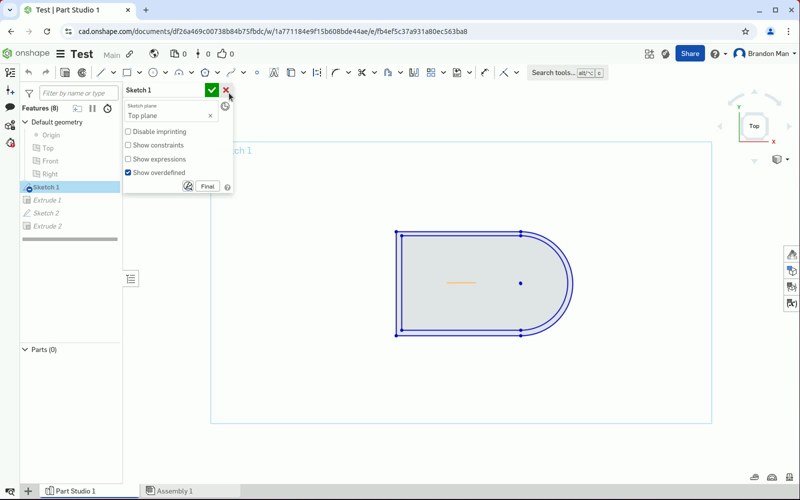
click(229, 92)
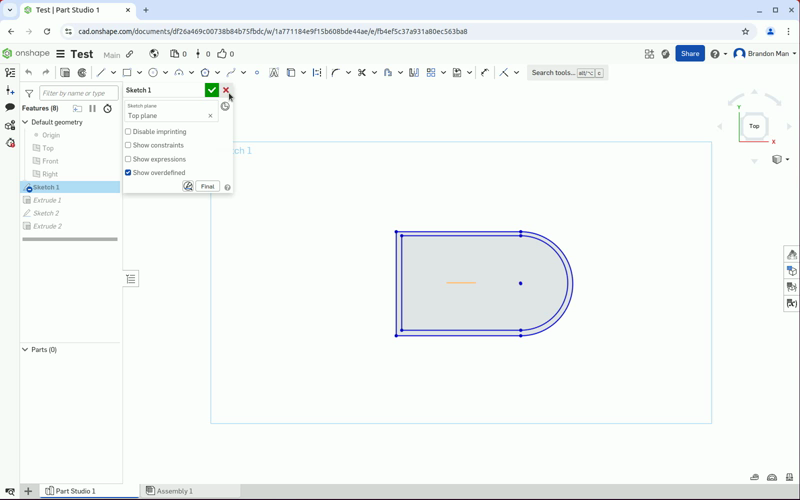
key(shift+s)
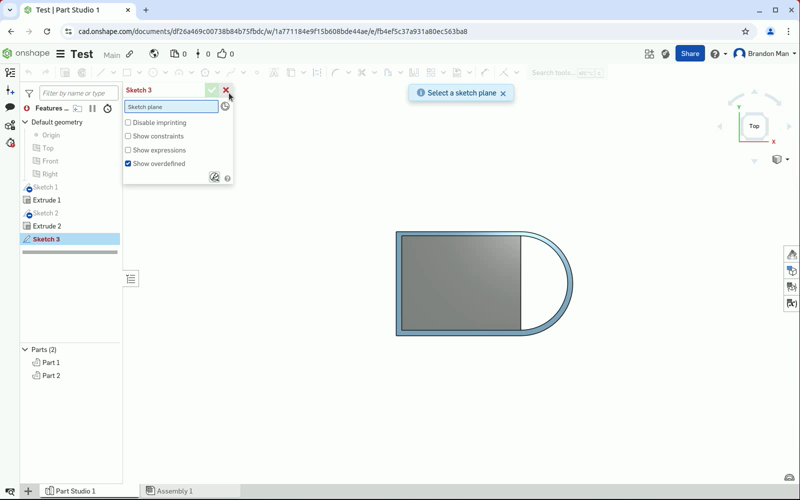
mouse_move(73, 150)
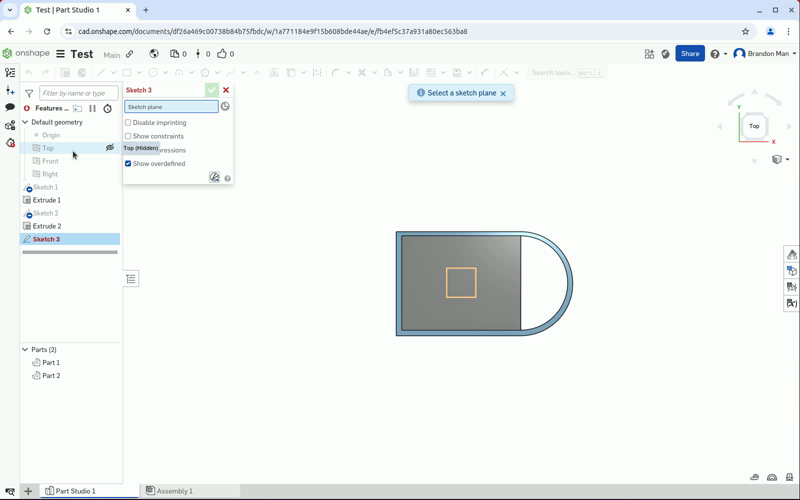
click(73, 150)
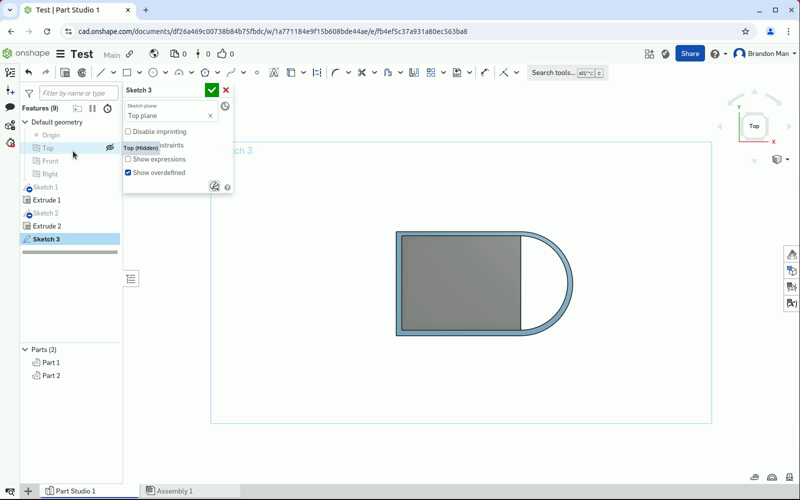
mouse_move(73, 352)
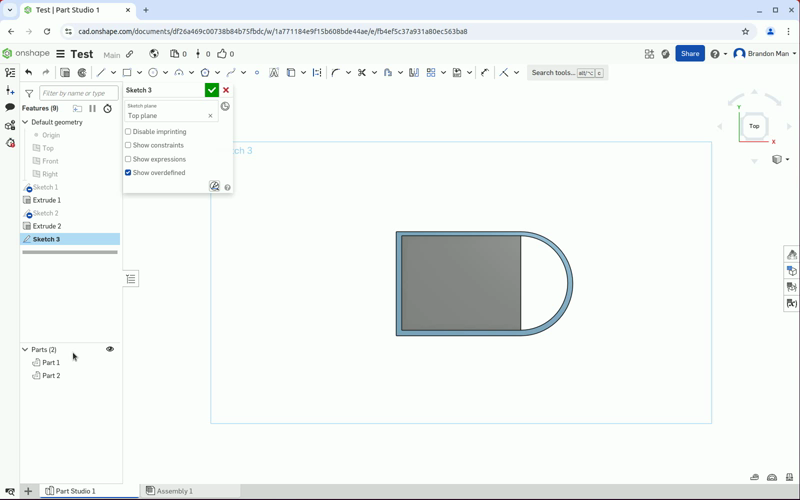
key(y)
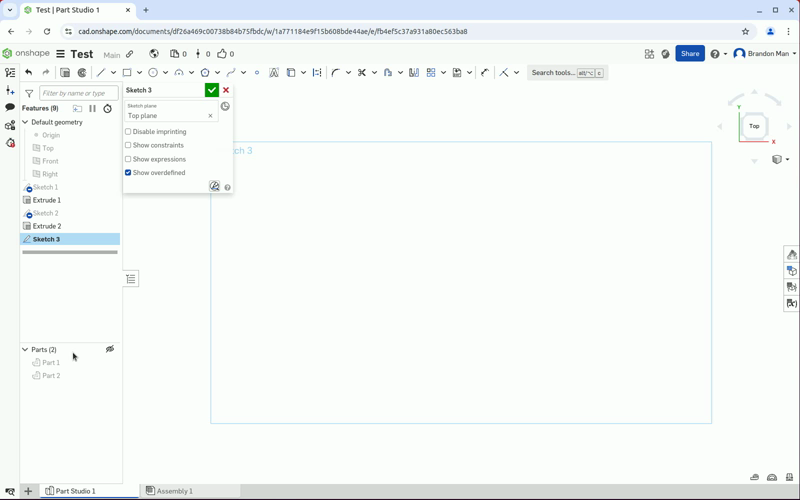
key(a)
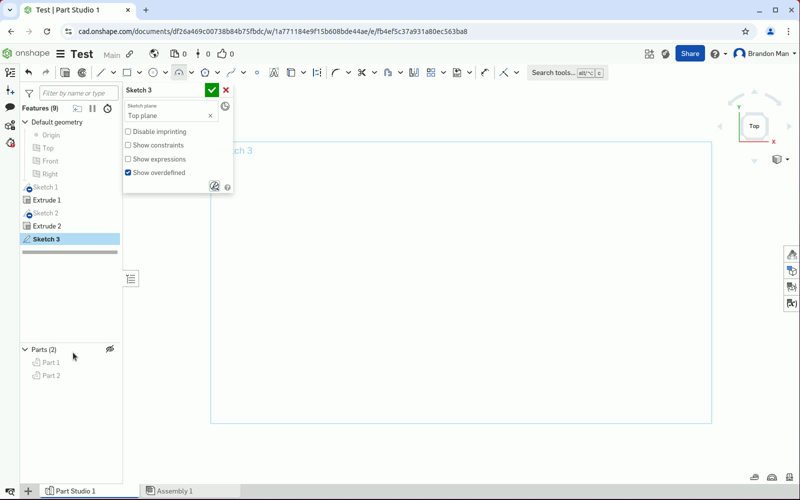
key_down(shift)
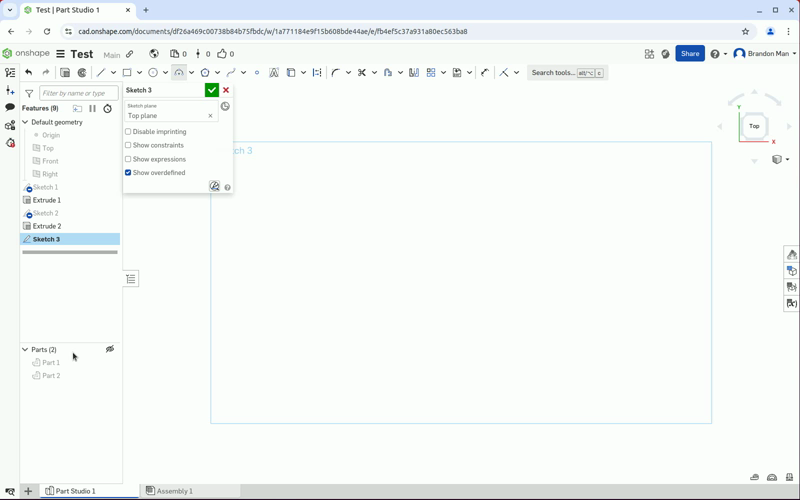
mouse_move(520, 330)
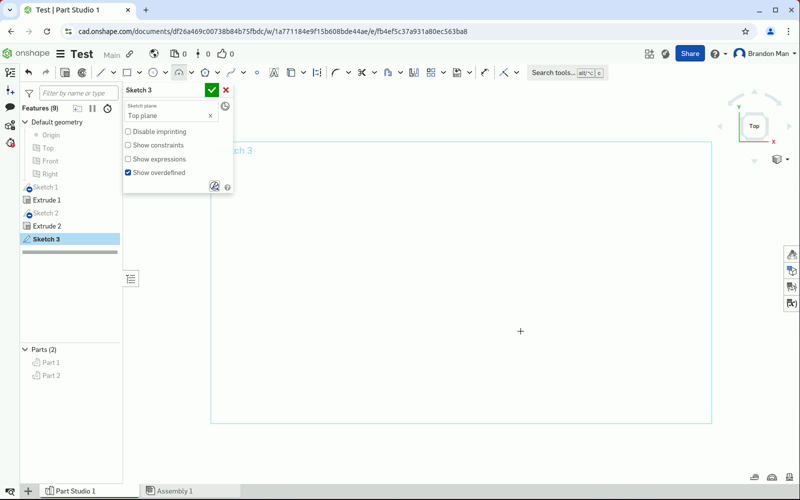
click(520, 330)
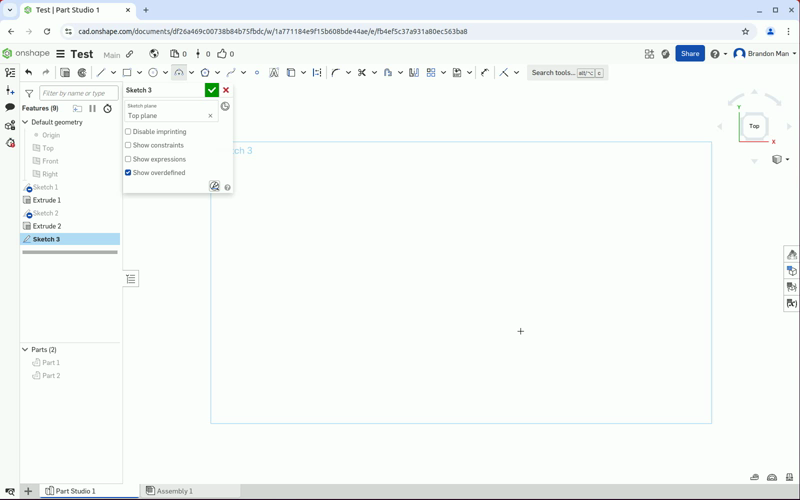
key_up(shift)
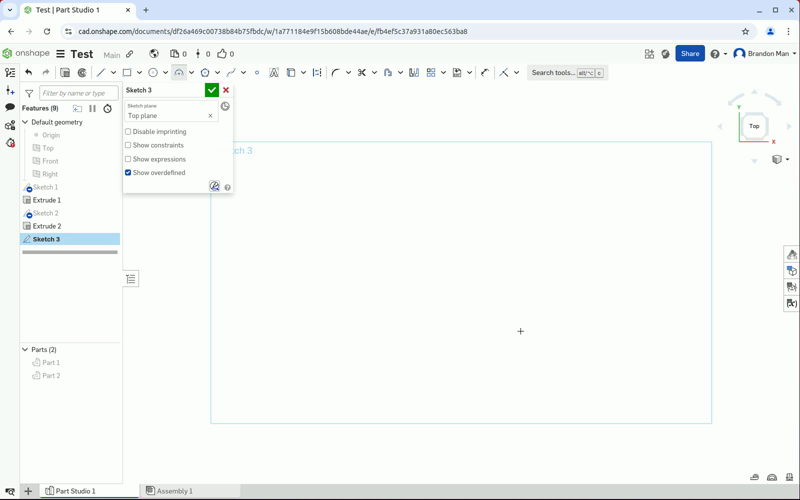
key_down(shift)
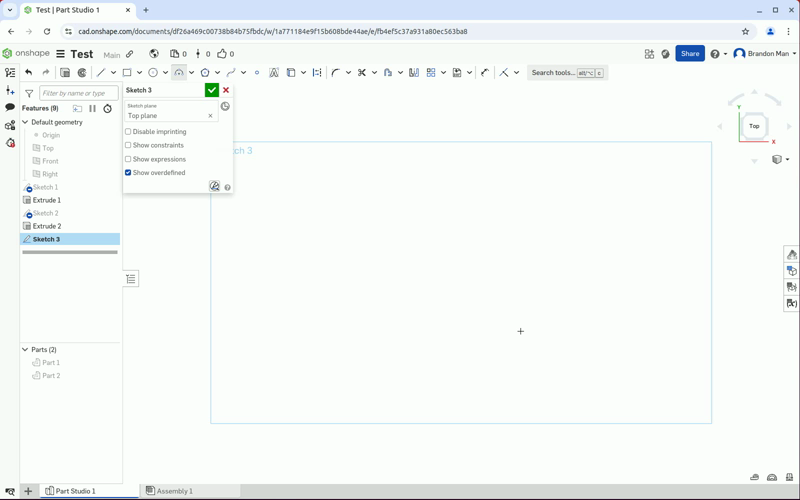
mouse_move(520, 234)
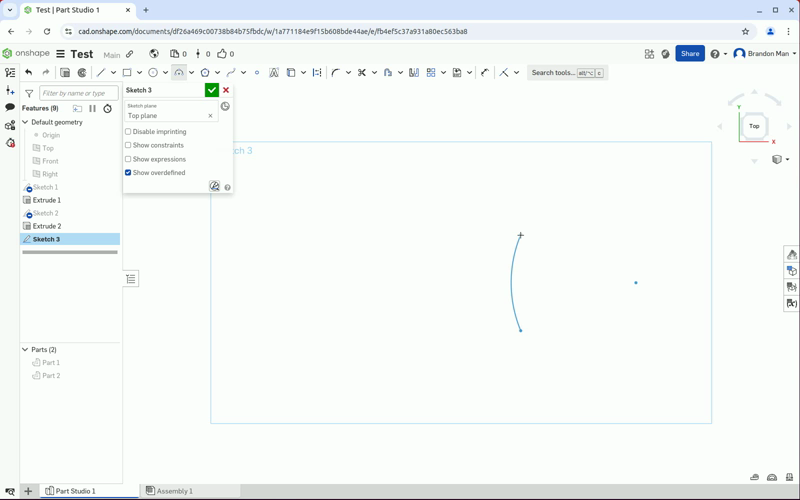
click(520, 234)
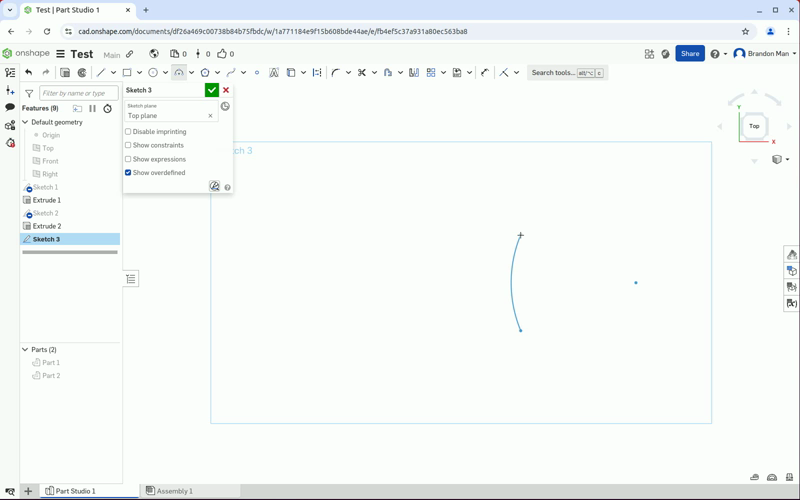
mouse_move(568, 282)
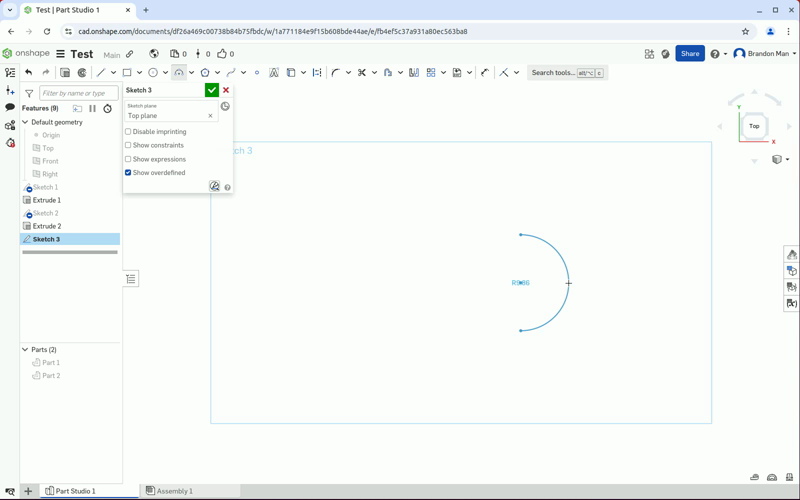
click(568, 282)
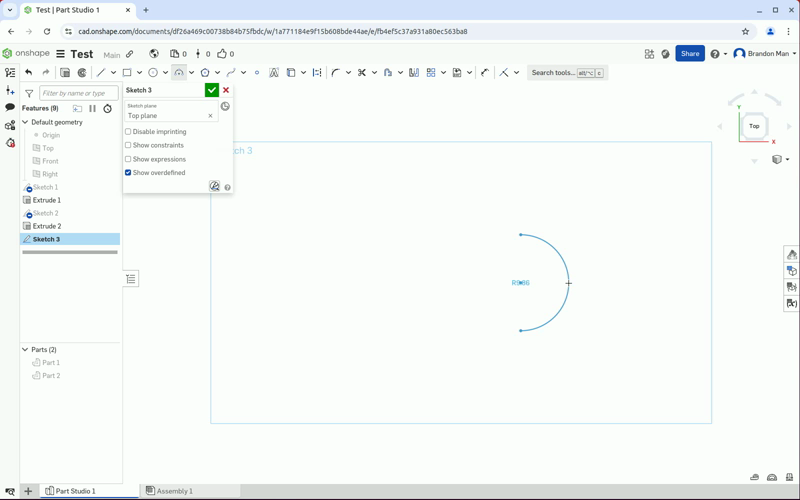
key_up(shift)
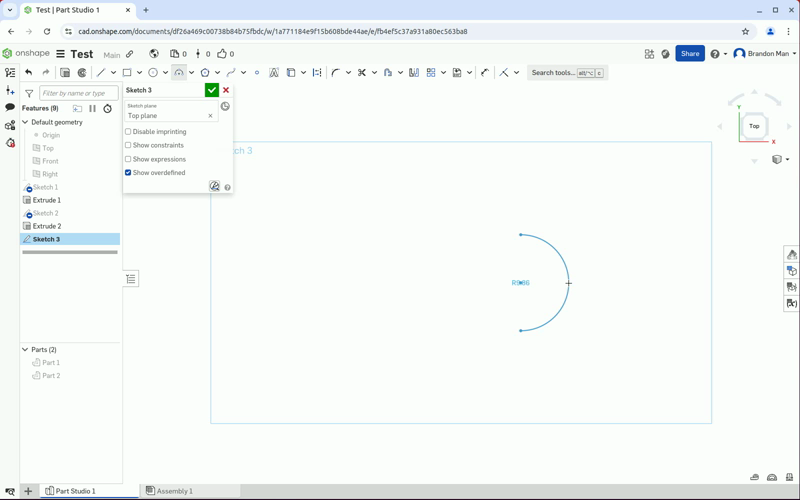
key(esc)
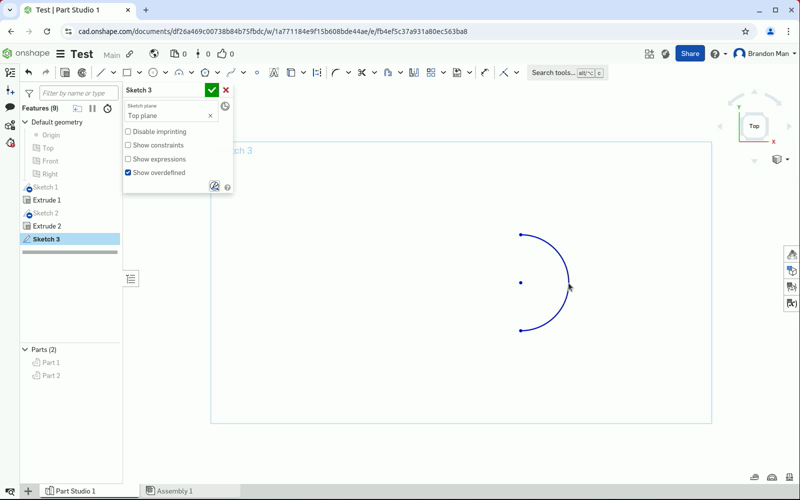
key(l)
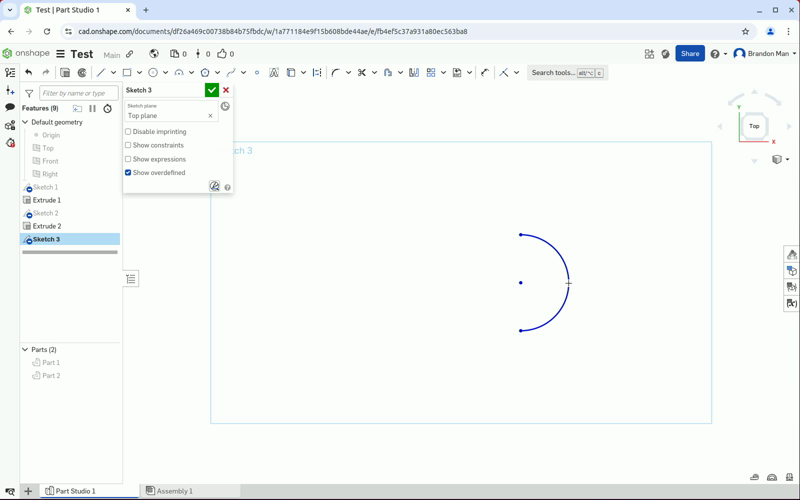
mouse_move(520, 234)
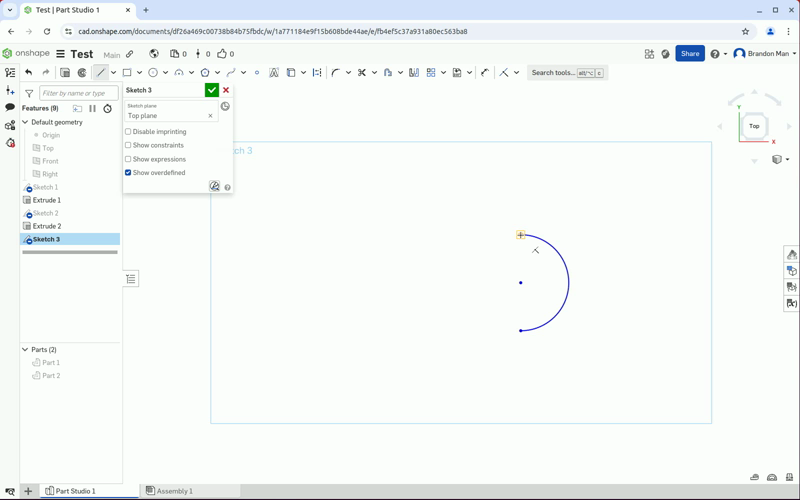
click(520, 234)
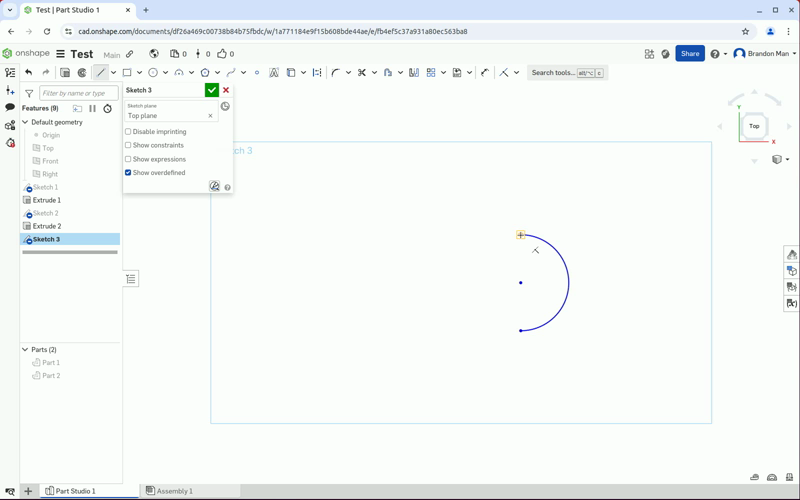
key_down(shift)
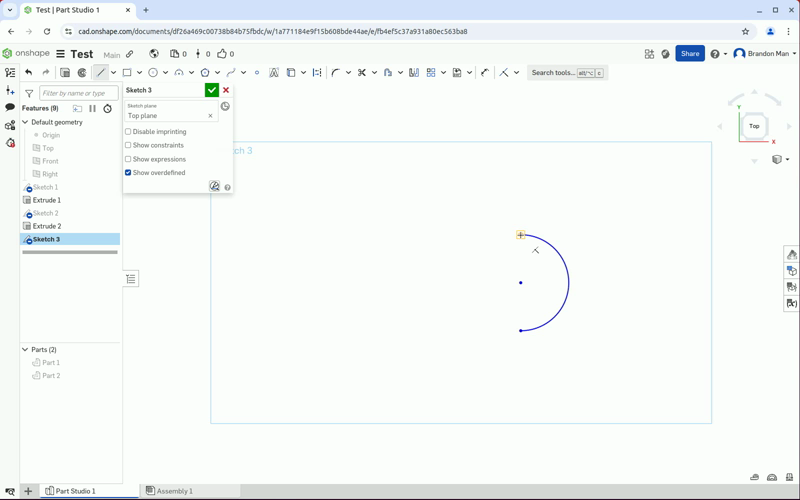
mouse_move(520, 330)
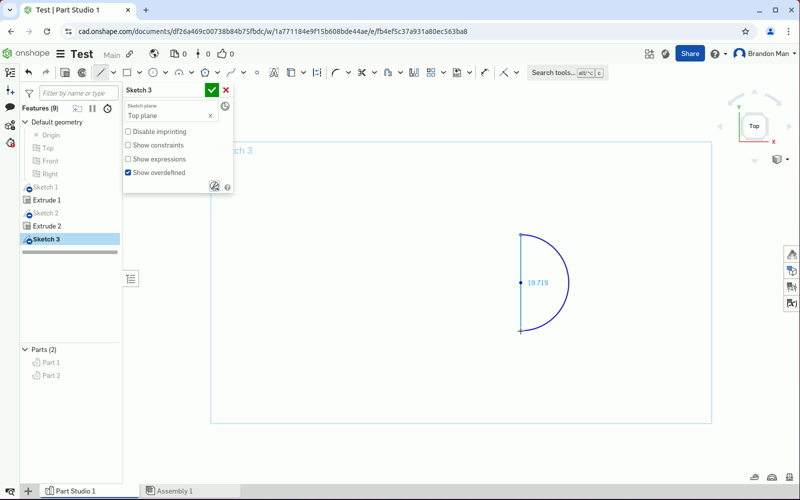
key_up(shift)
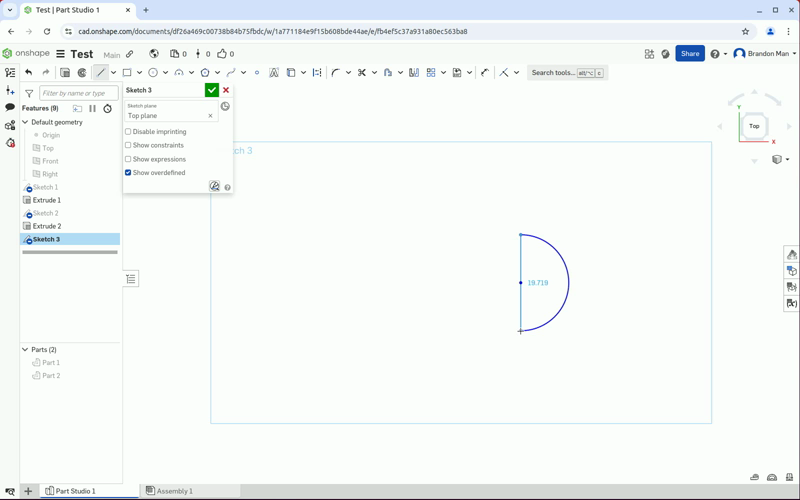
click(520, 330)
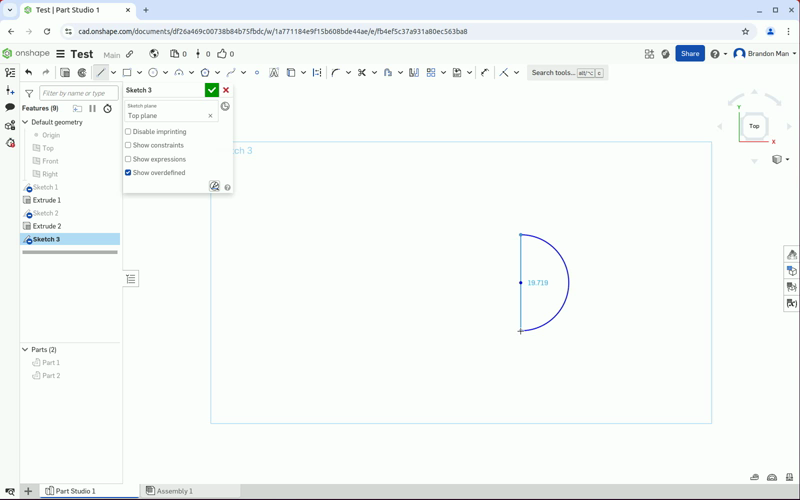
key(esc)
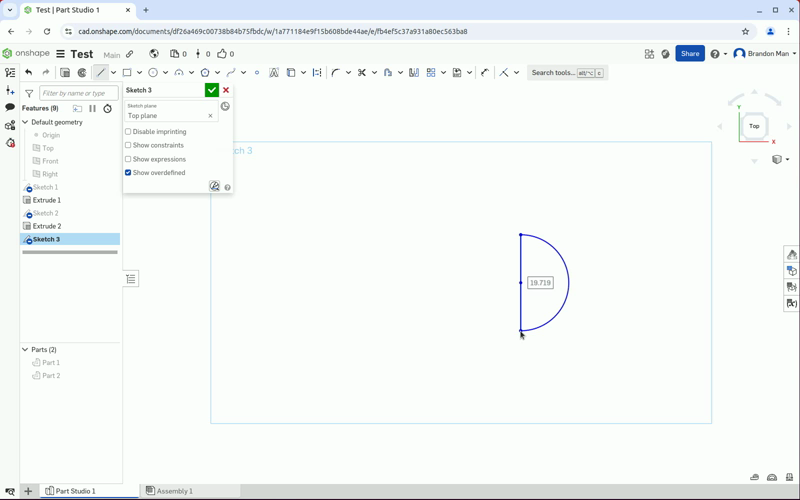
mouse_move(533, 258)
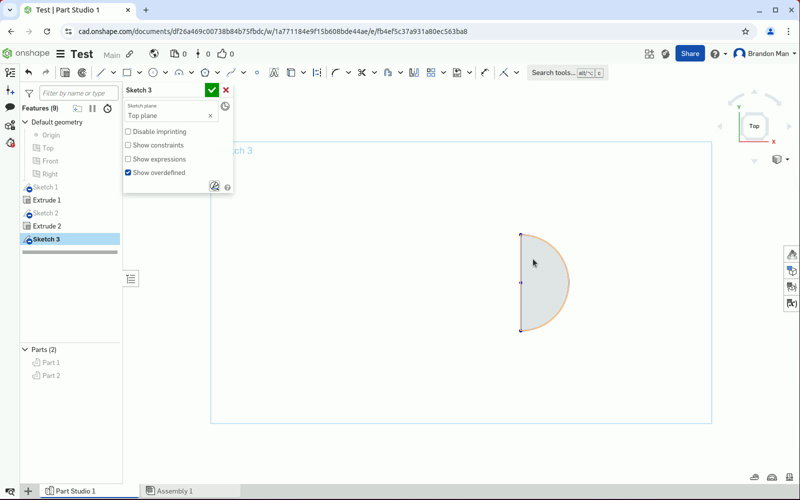
scroll(6)
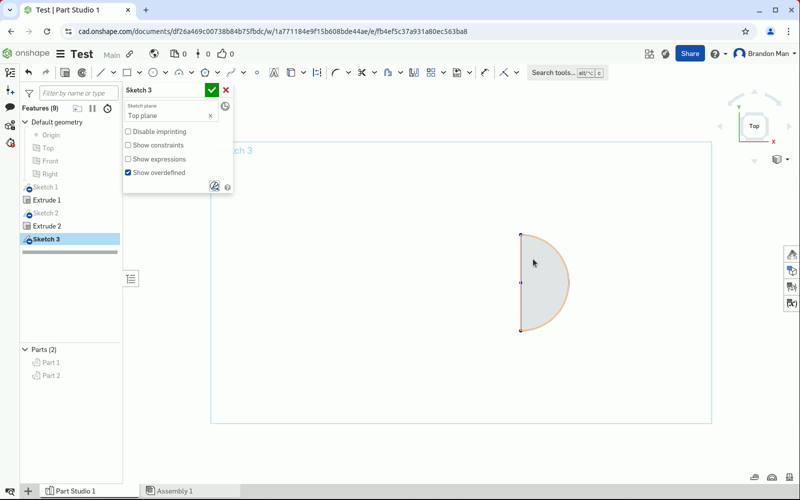
scroll(6)
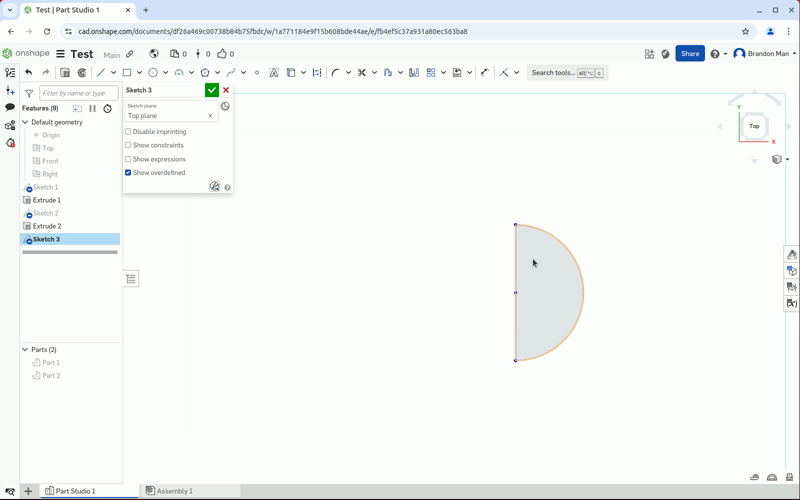
scroll(6)
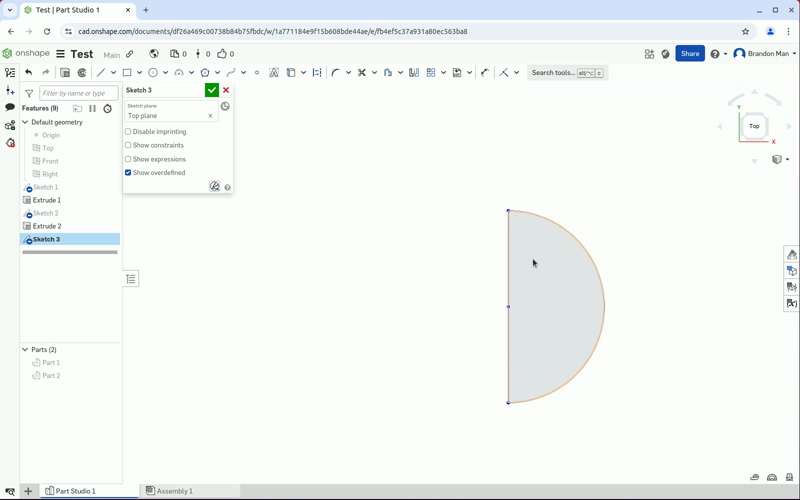
scroll(6)
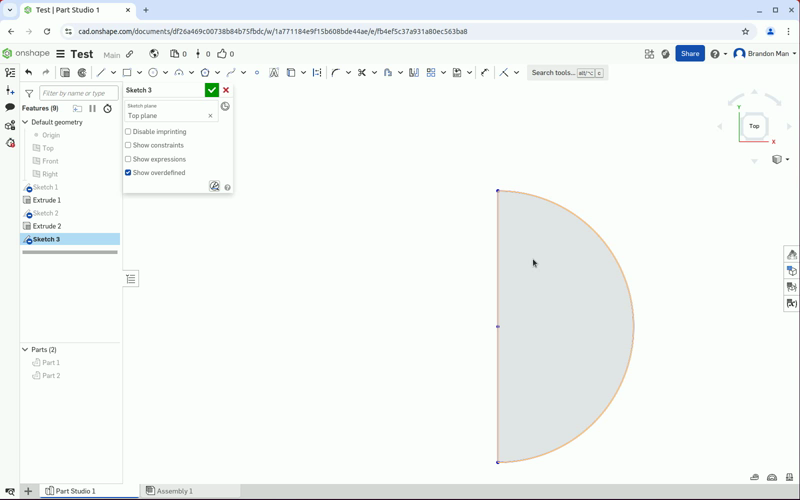
scroll(6)
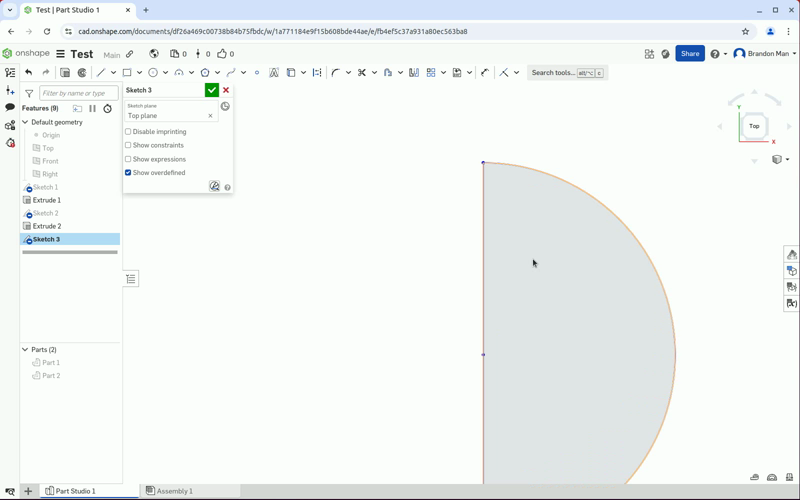
scroll(6)
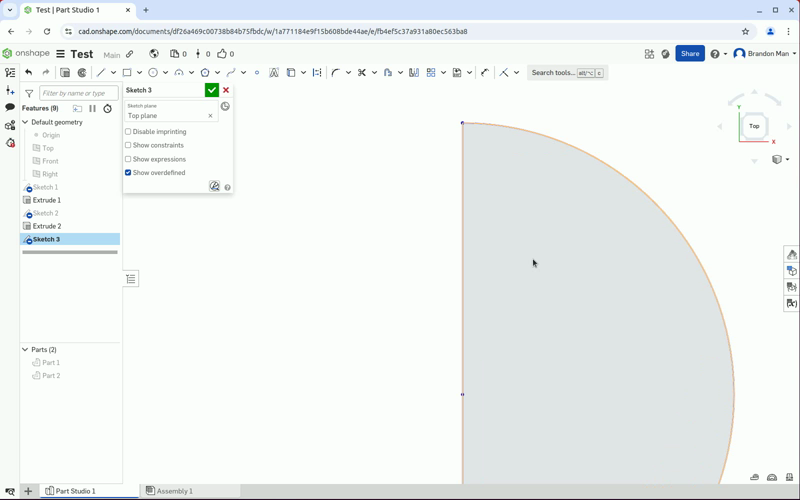
scroll(6)
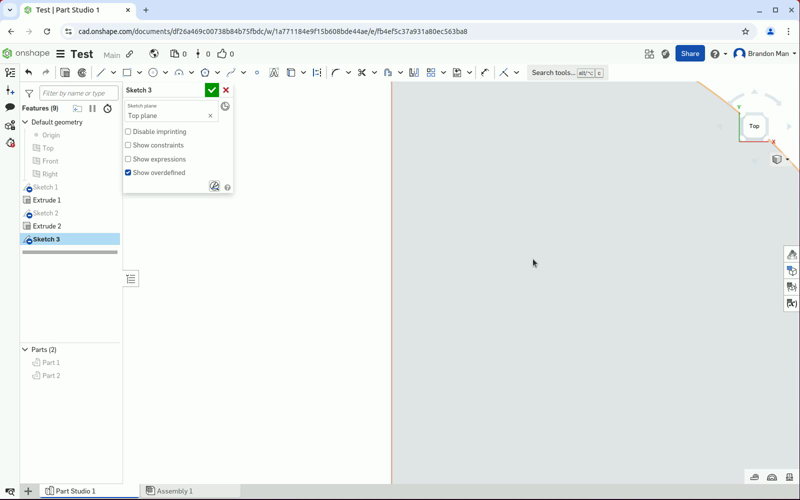
click(533, 258)
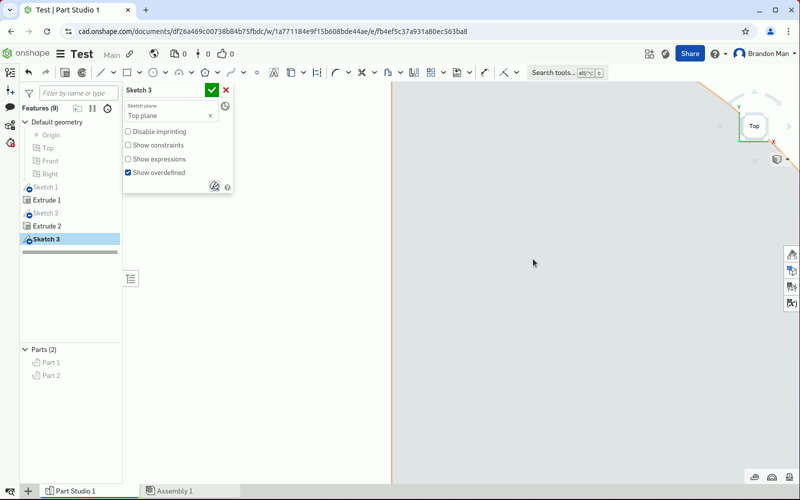
scroll(-6)
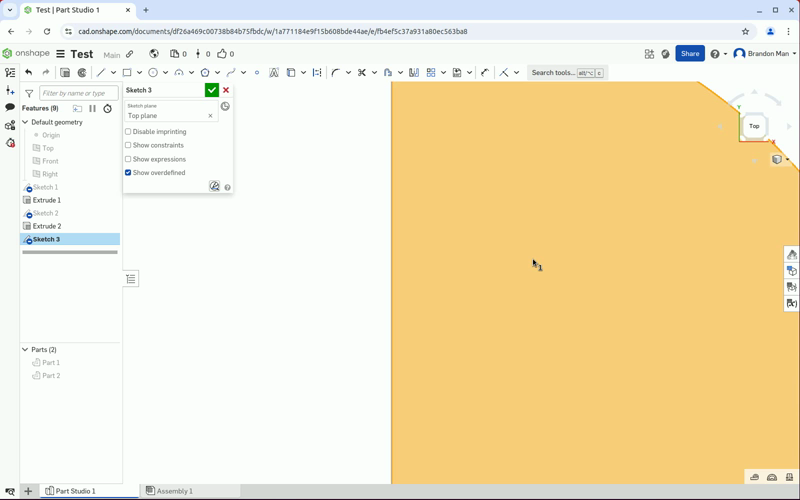
scroll(-6)
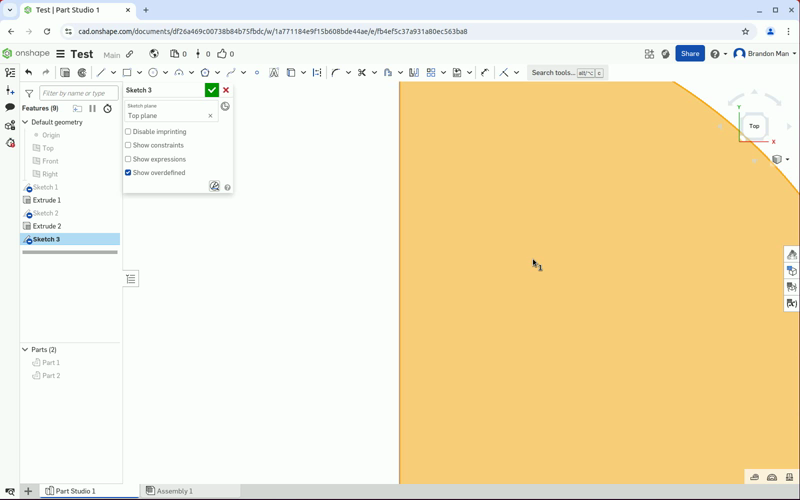
scroll(-6)
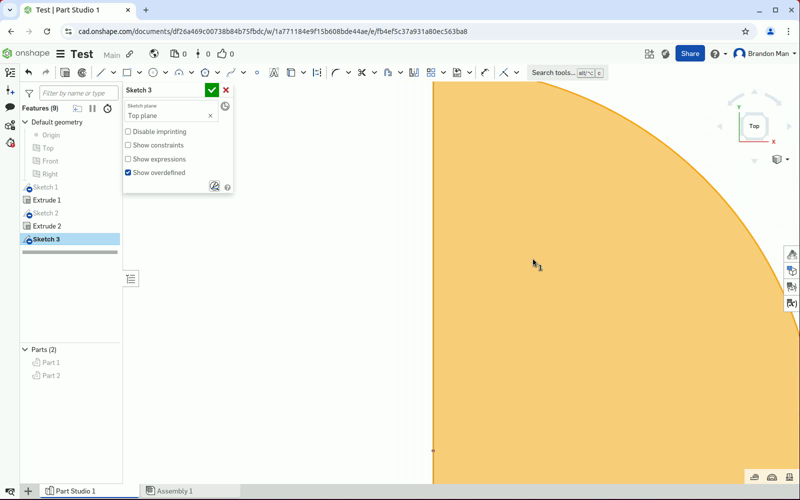
scroll(-6)
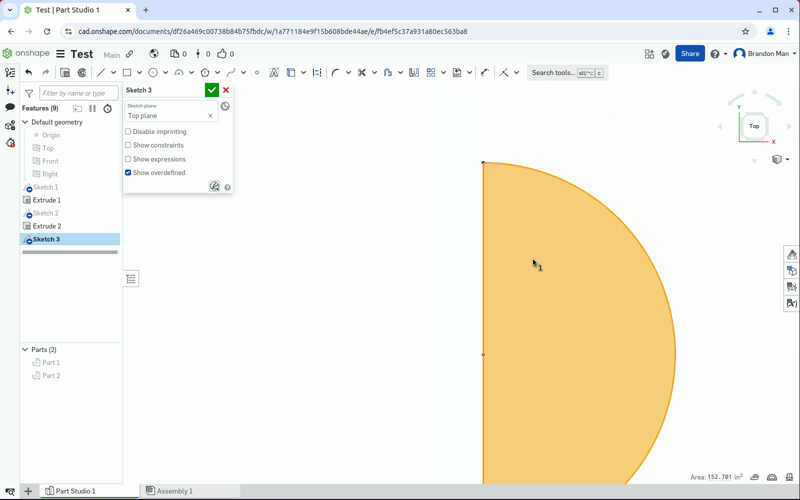
scroll(-6)
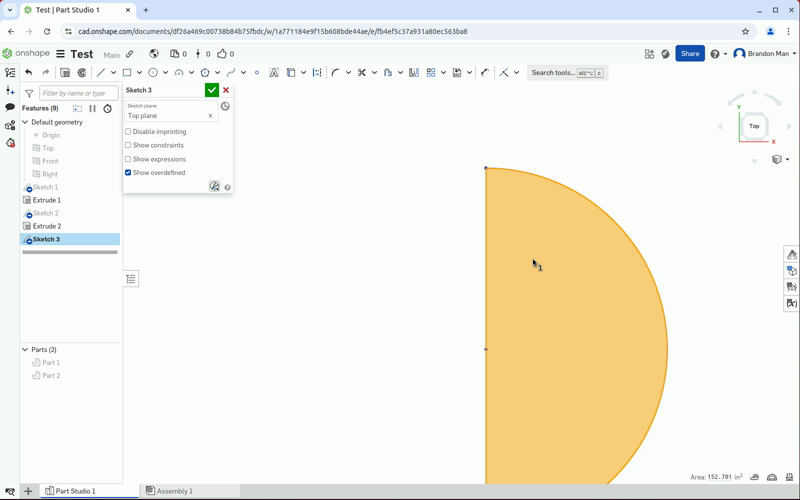
scroll(-6)
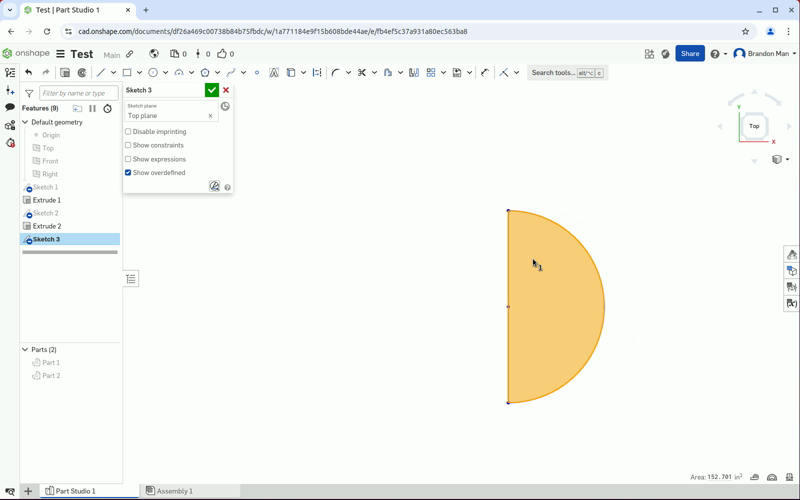
scroll(-6)
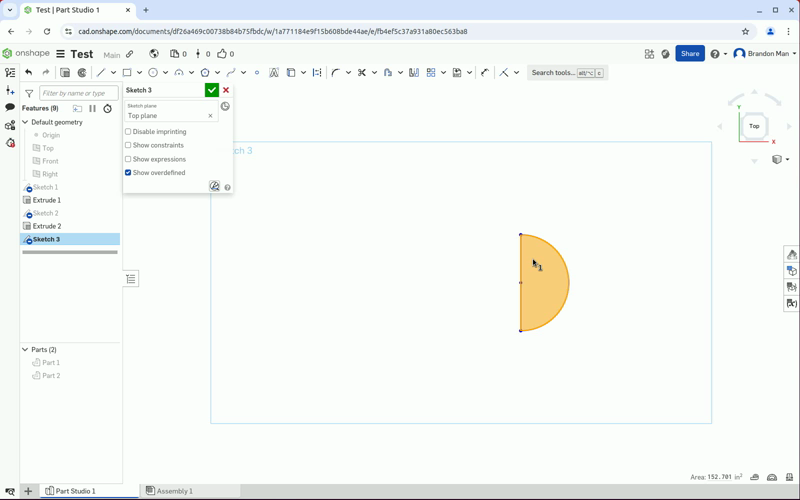
mouse_move(73, 352)
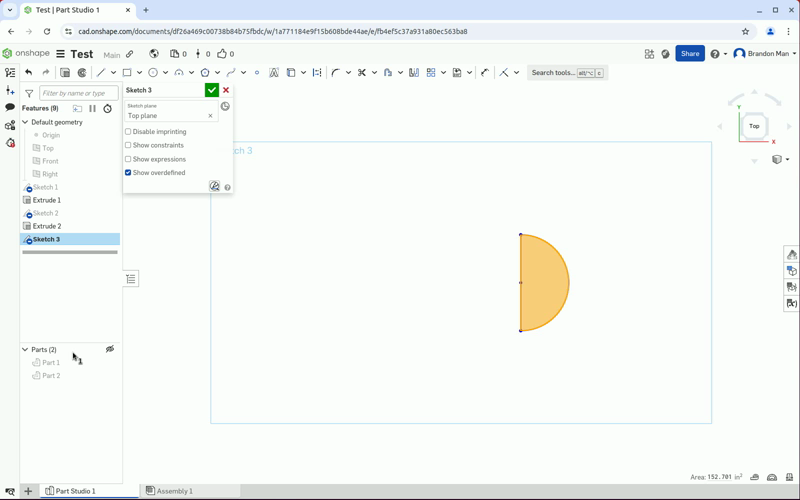
key(shift+y)
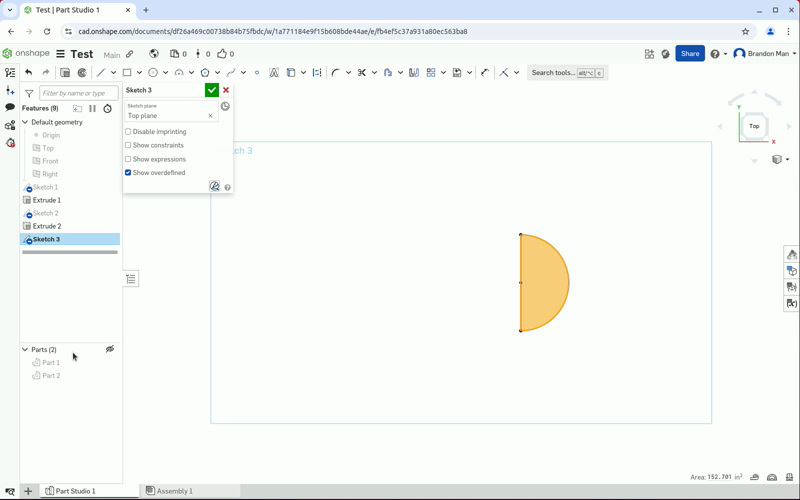
key(shift+e)
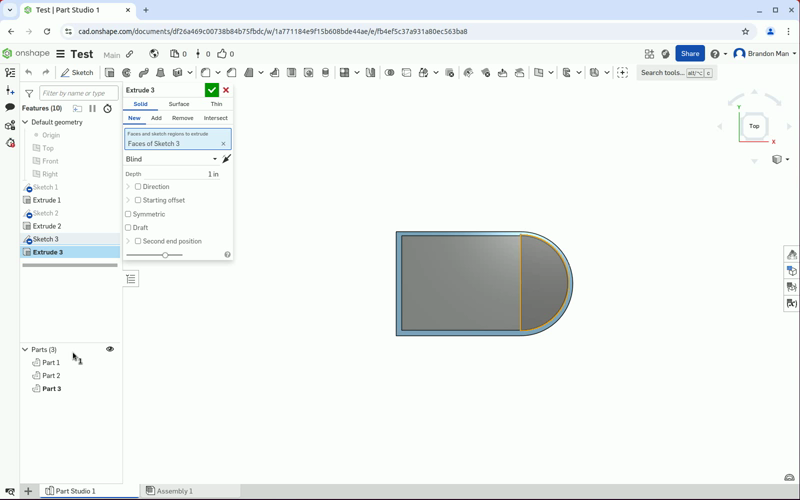
mouse_move(143, 106)
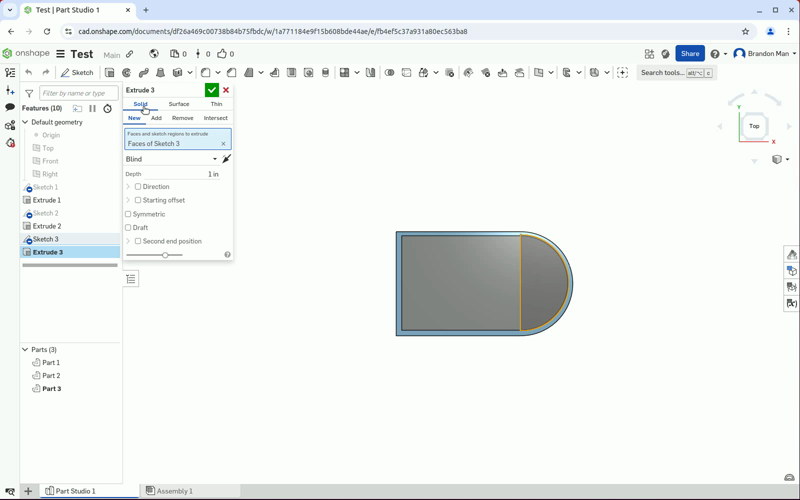
click(143, 106)
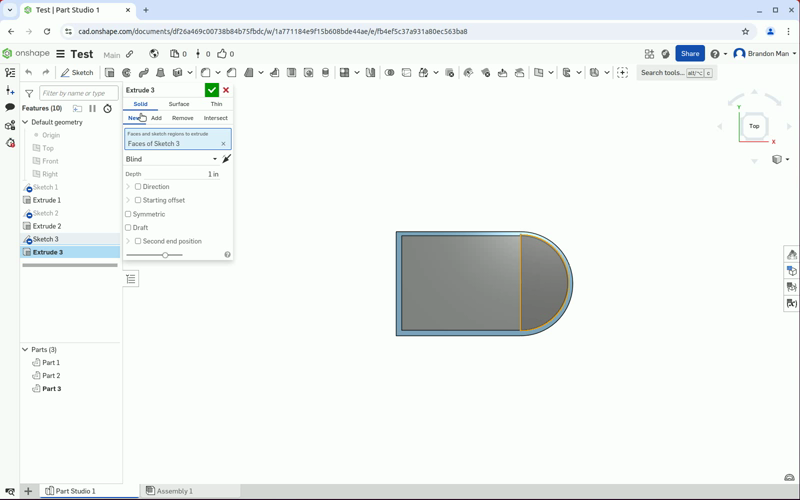
mouse_move(137, 120)
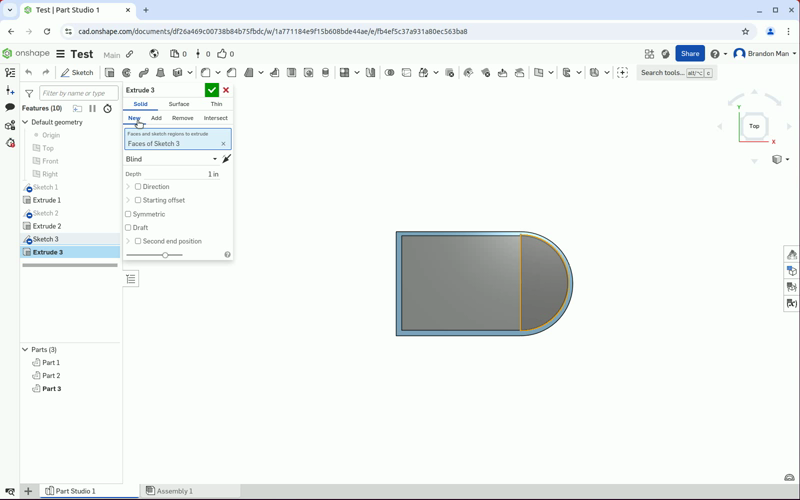
click(137, 120)
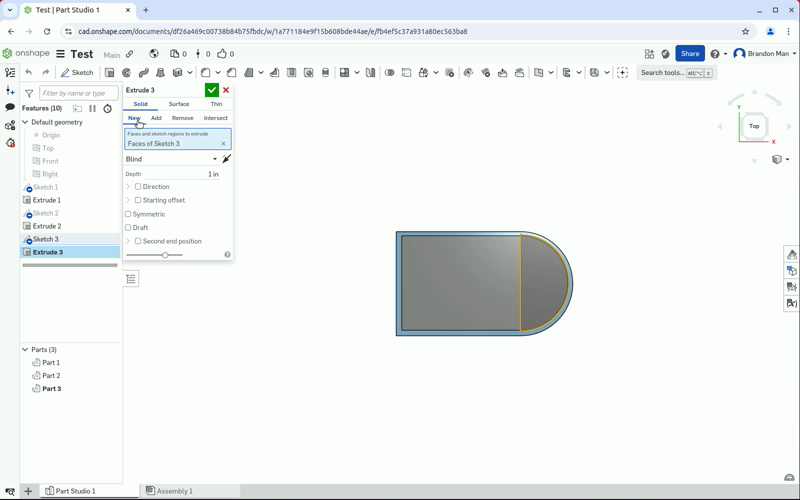
key(tab, 4)
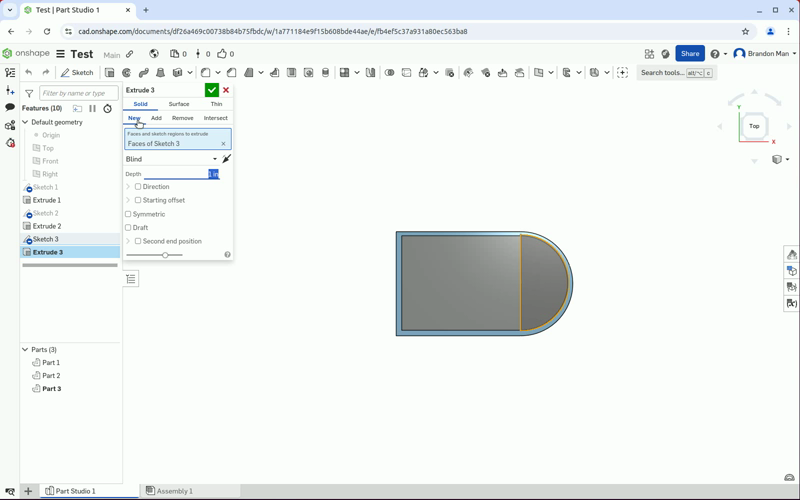
text(4.814)
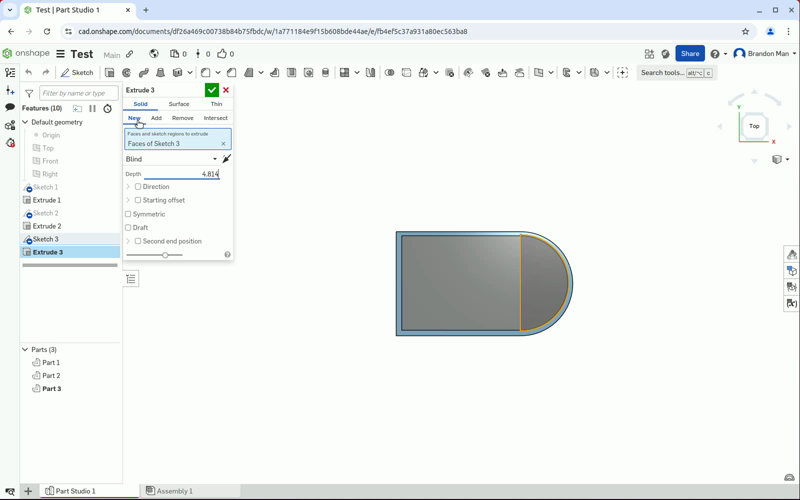
key(enter)
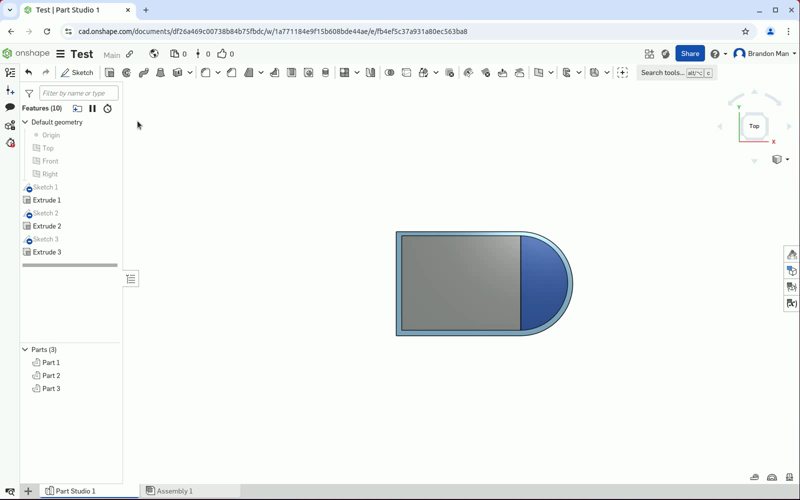
key(shift+h)
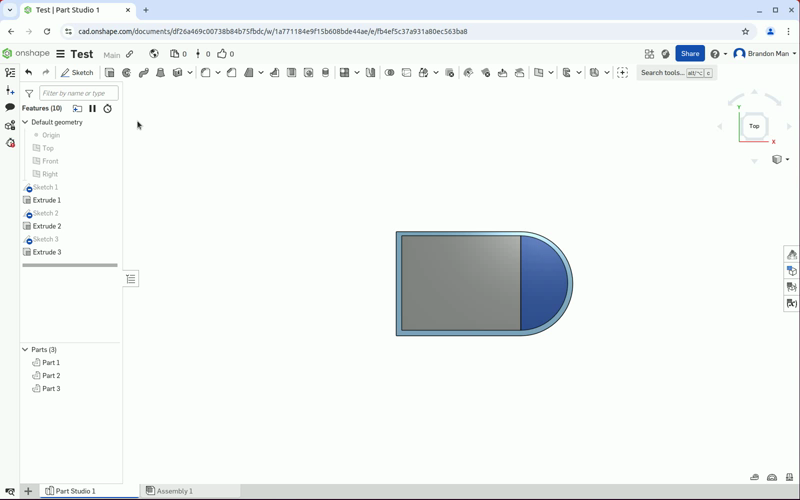
key(shift+h)
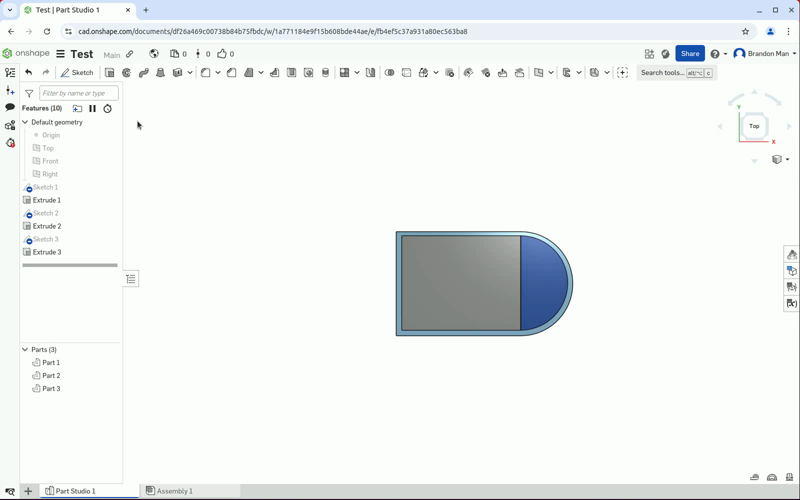
key(shift+7)
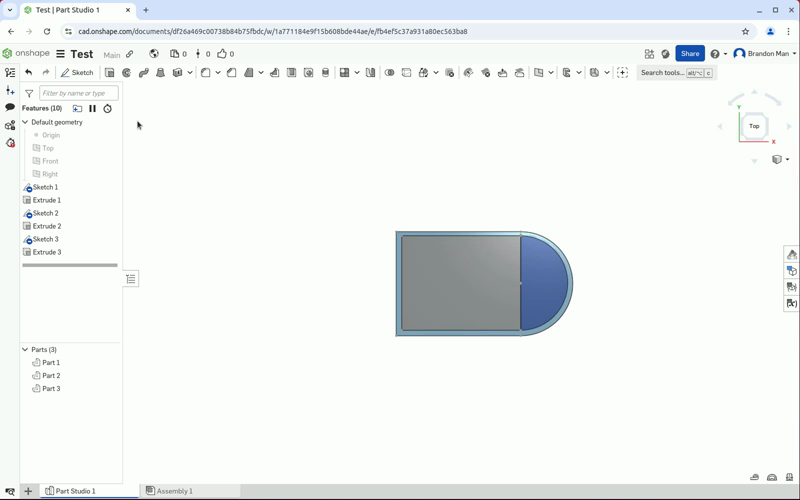
key(up, 3)
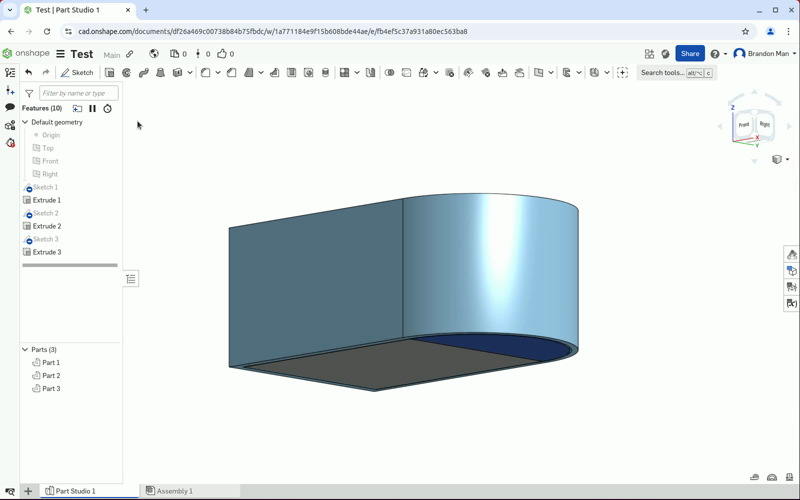
key(left, 3)
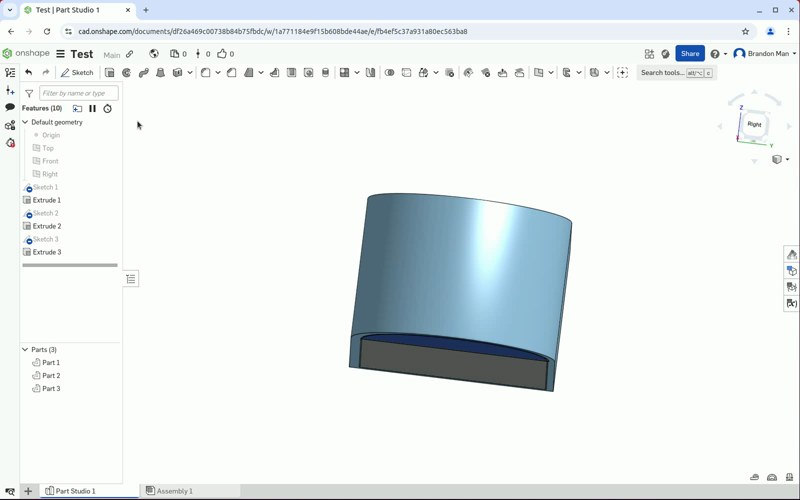
key(right, 3)
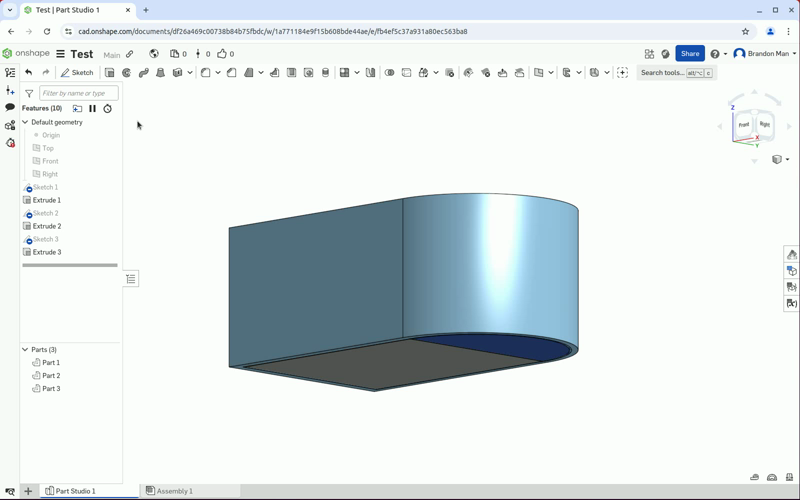
key(down, 3)
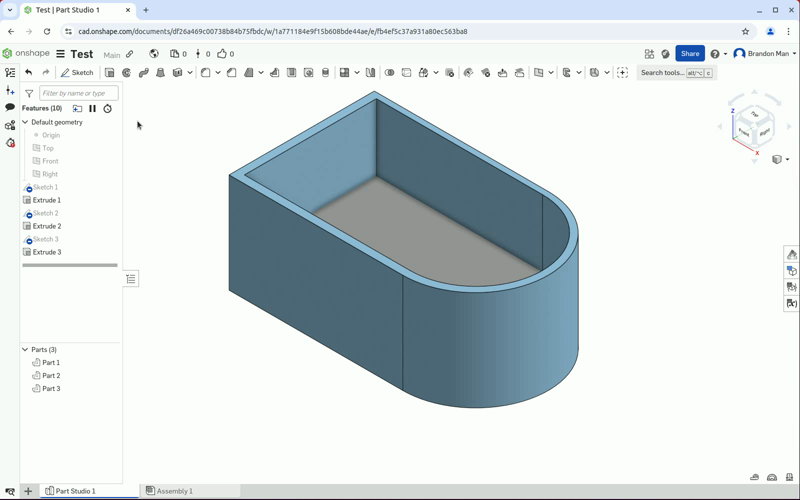
mouse_move(73, 189)
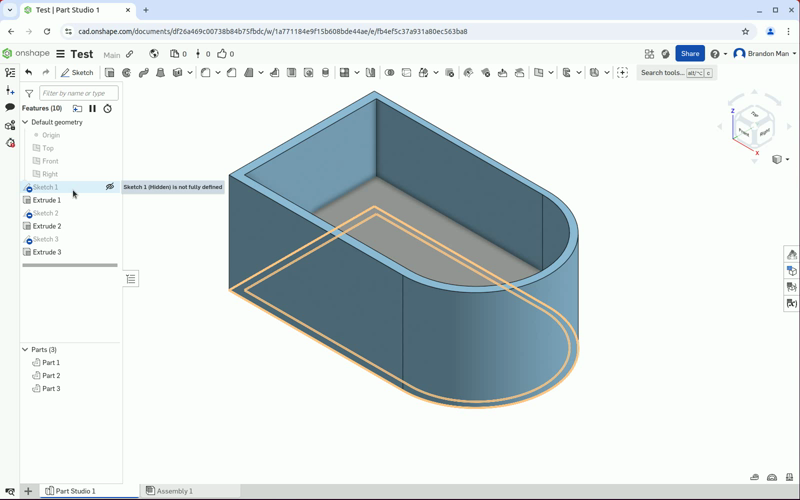
click(73, 189)